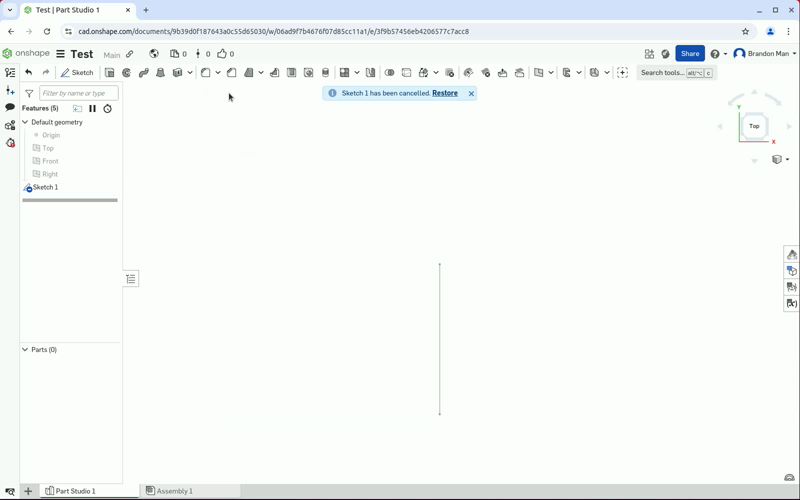
key(shift+h)
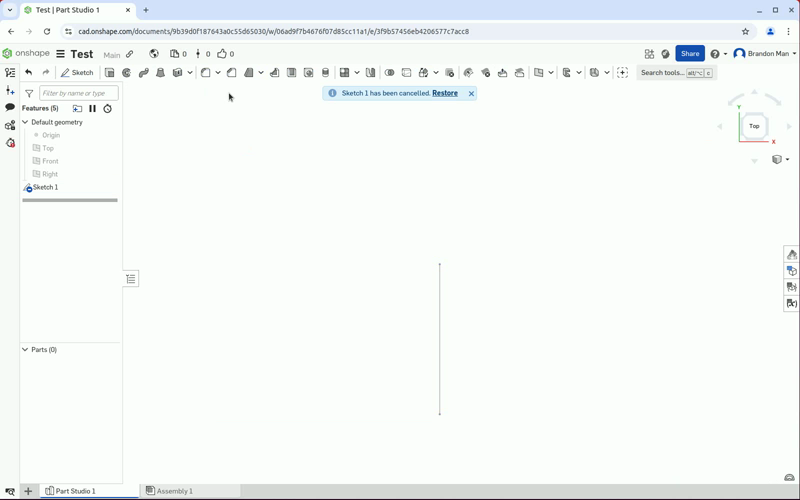
key(shift+s)
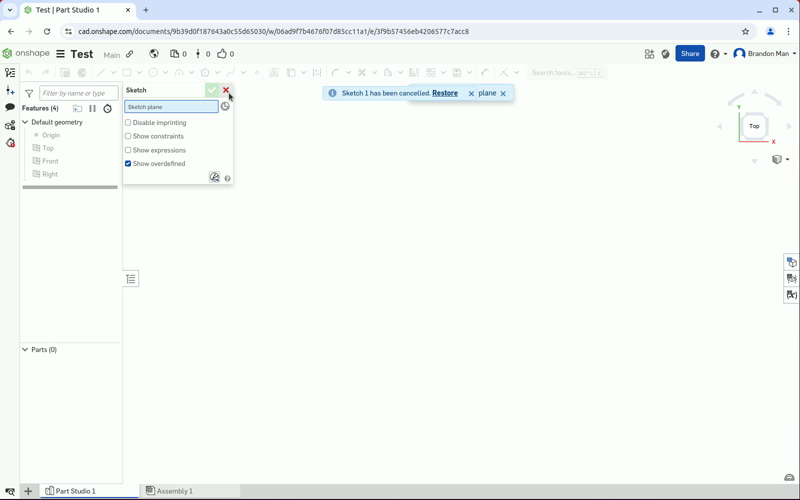
mouse_move(73, 150)
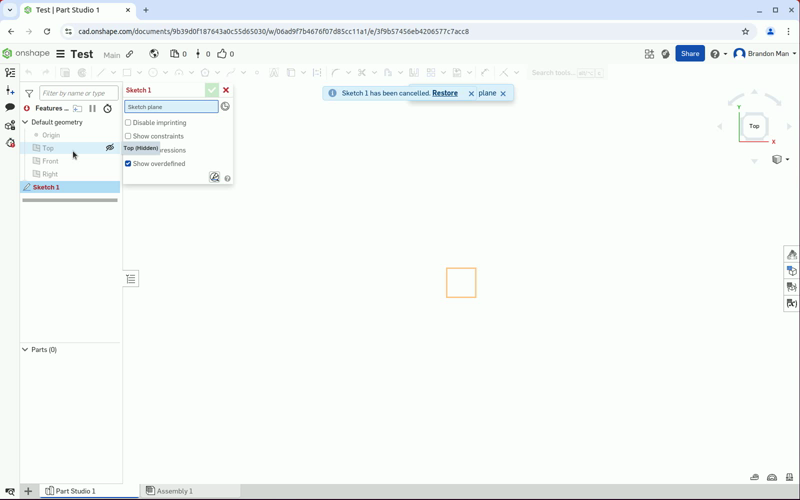
click(73, 150)
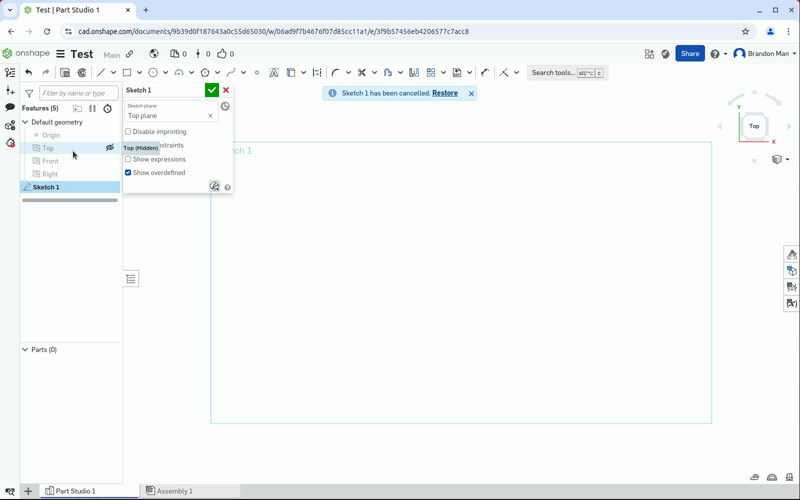
mouse_move(73, 352)
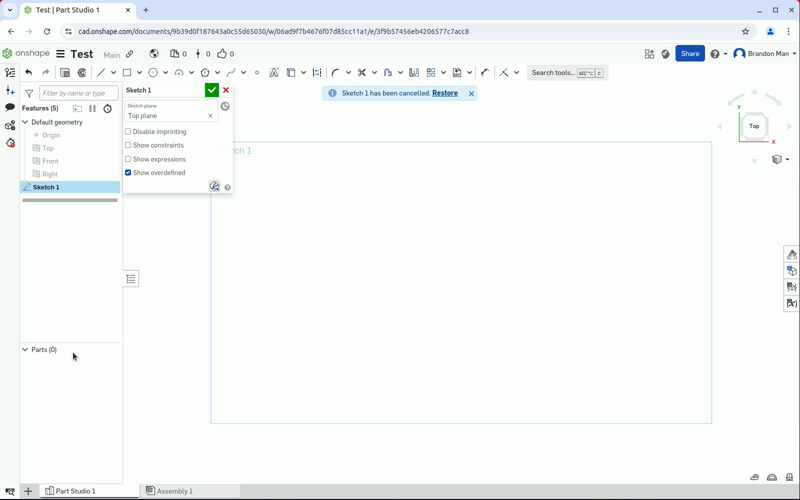
key(y)
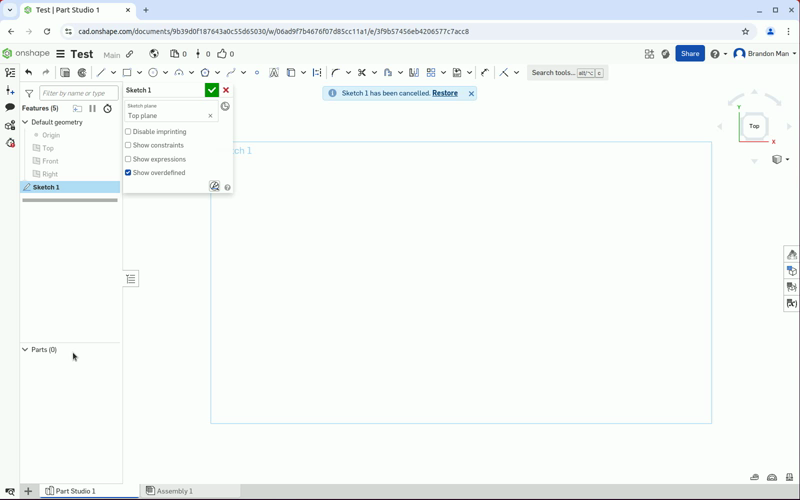
key(l)
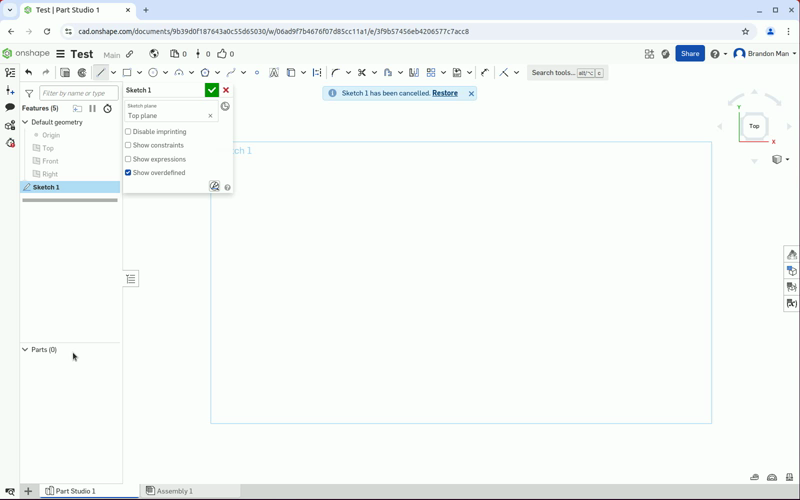
key_down(shift)
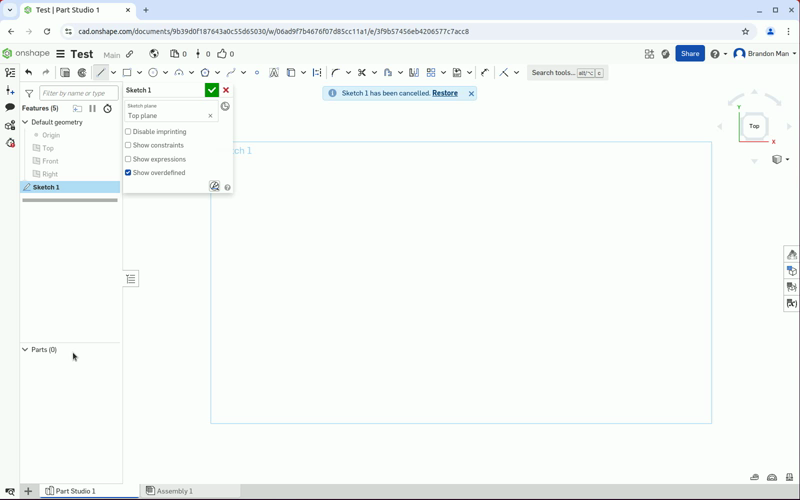
mouse_move(401, 315)
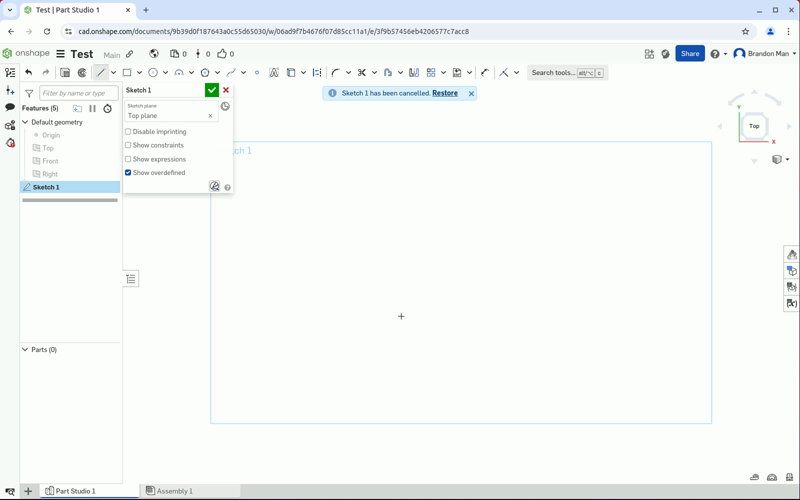
click(401, 315)
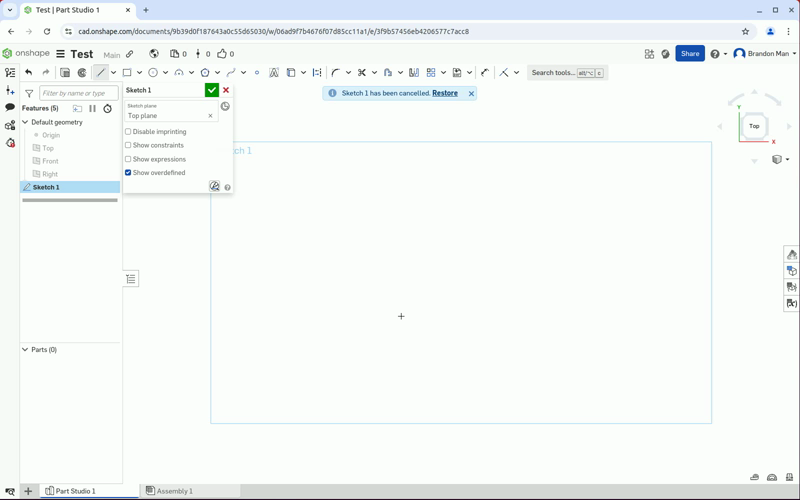
key_up(shift)
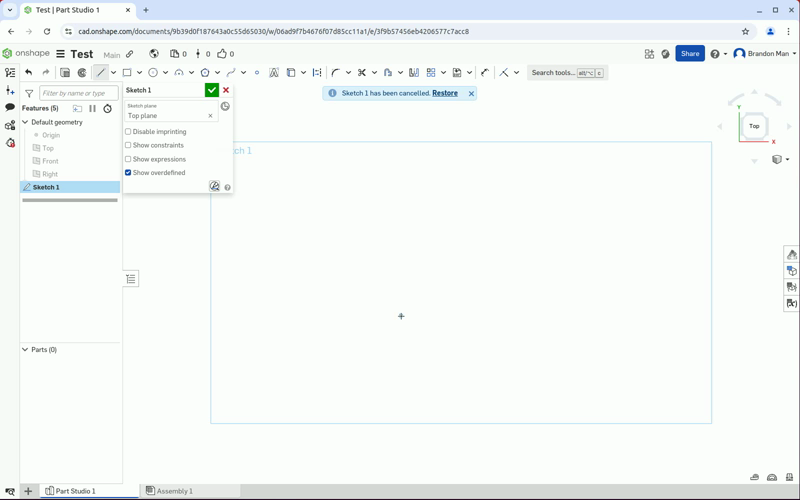
key_down(shift)
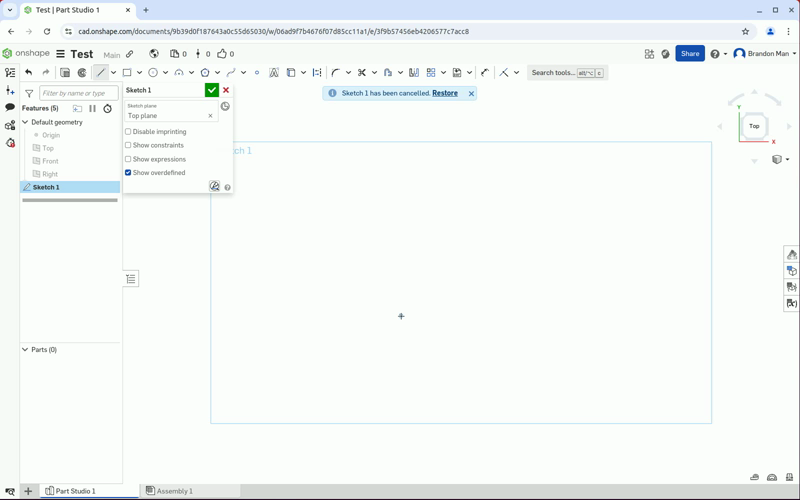
mouse_move(572, 315)
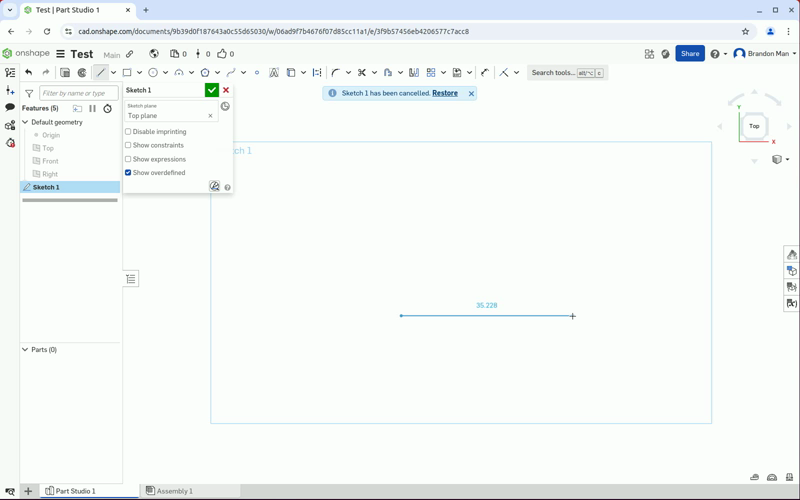
click(572, 315)
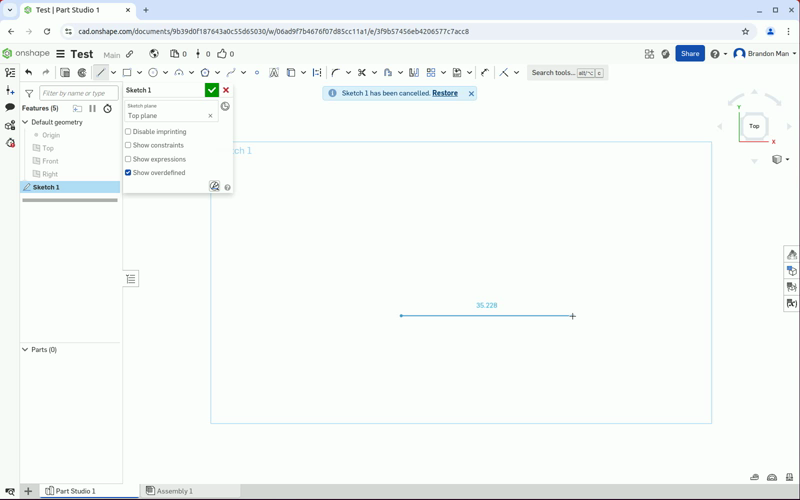
key_up(shift)
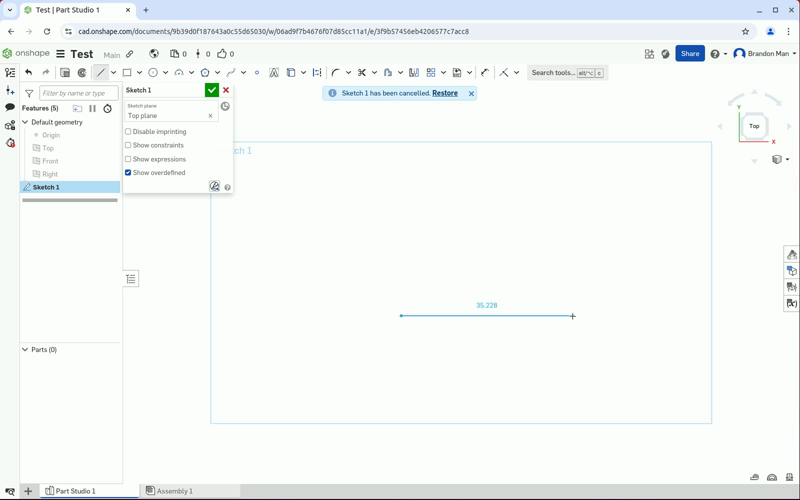
key_down(shift)
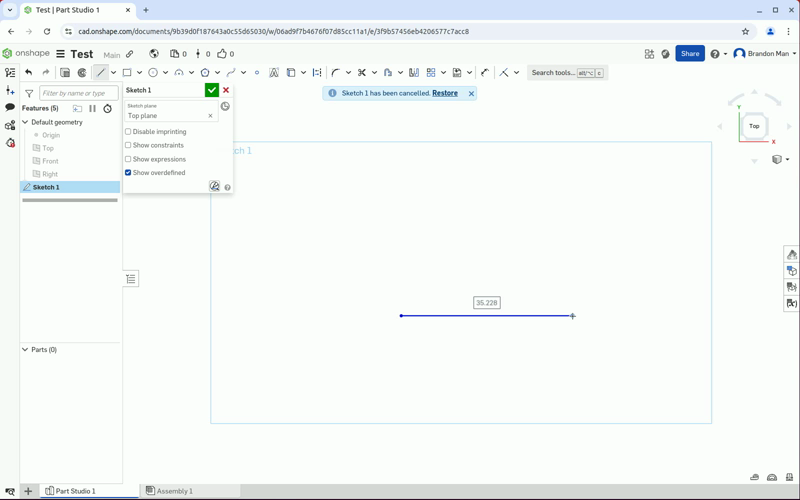
mouse_move(572, 245)
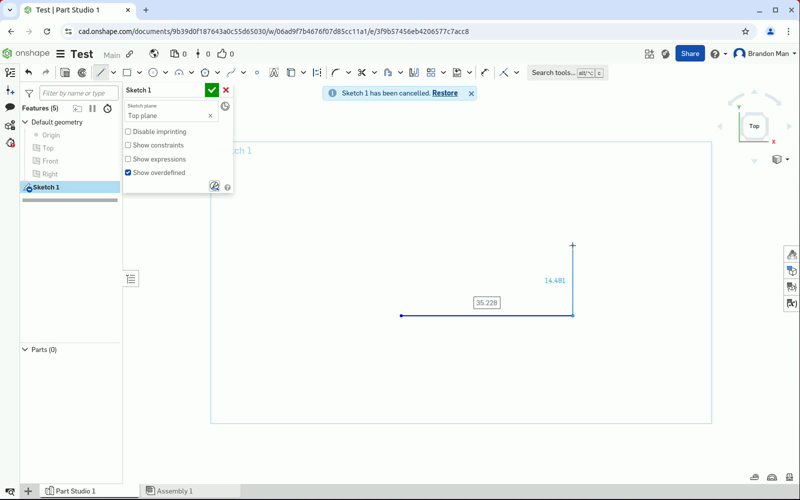
click(572, 245)
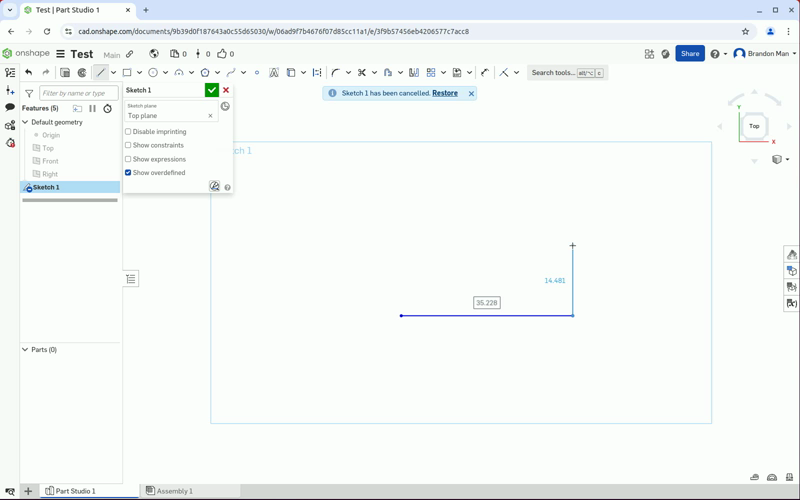
key_up(shift)
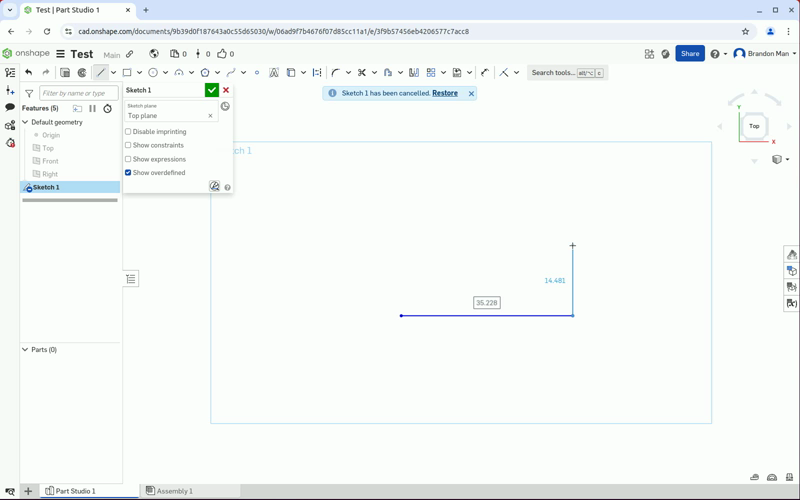
key_down(shift)
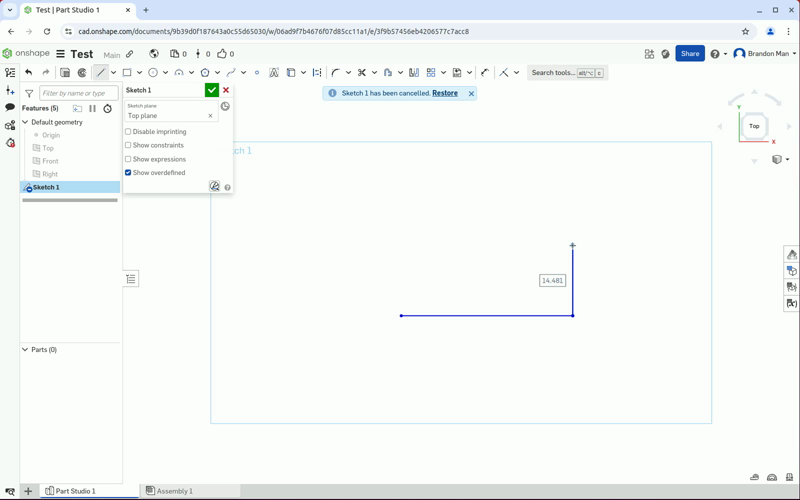
mouse_move(401, 245)
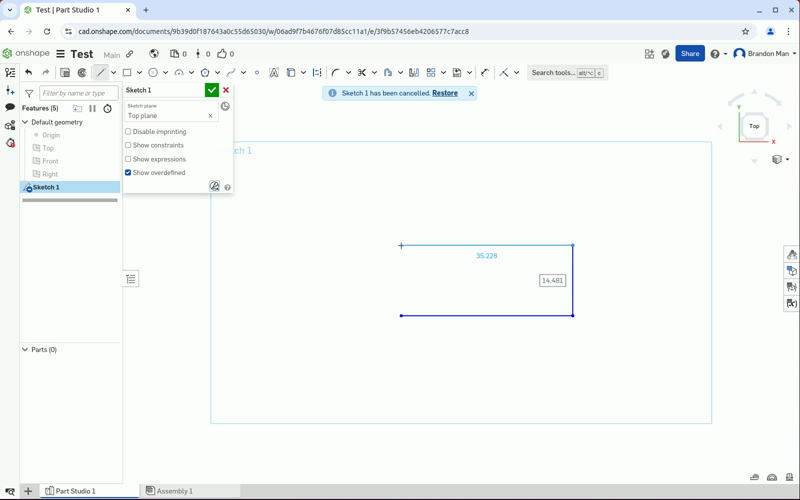
click(401, 245)
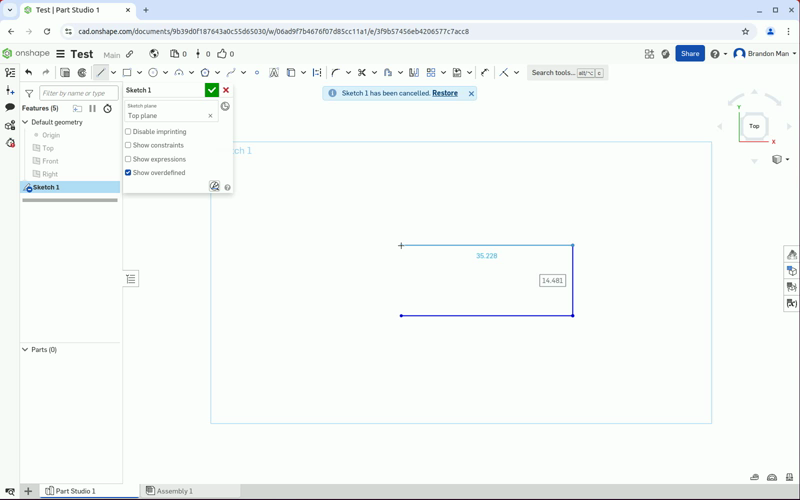
key_up(shift)
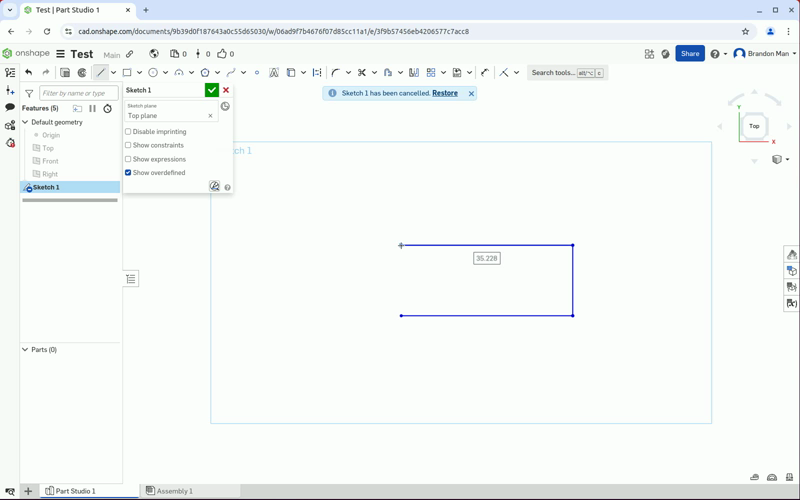
key_down(shift)
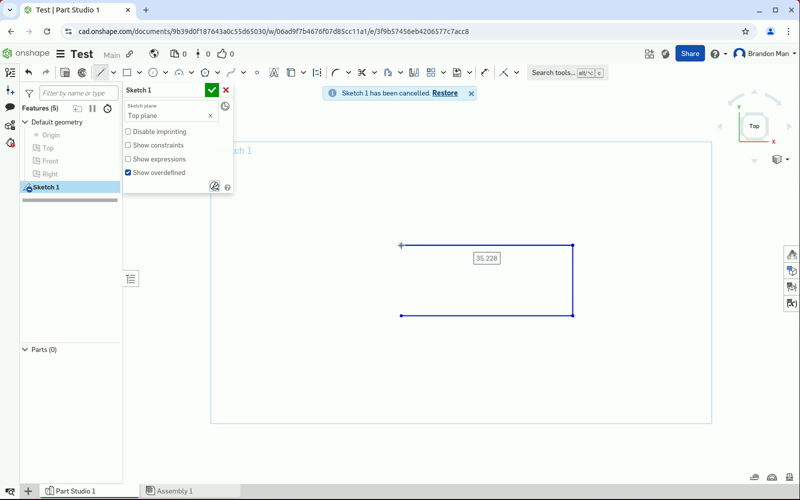
mouse_move(401, 315)
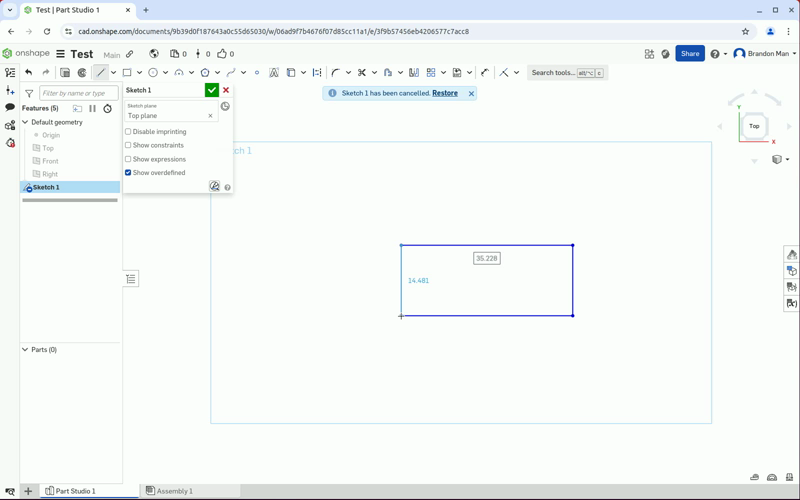
key_up(shift)
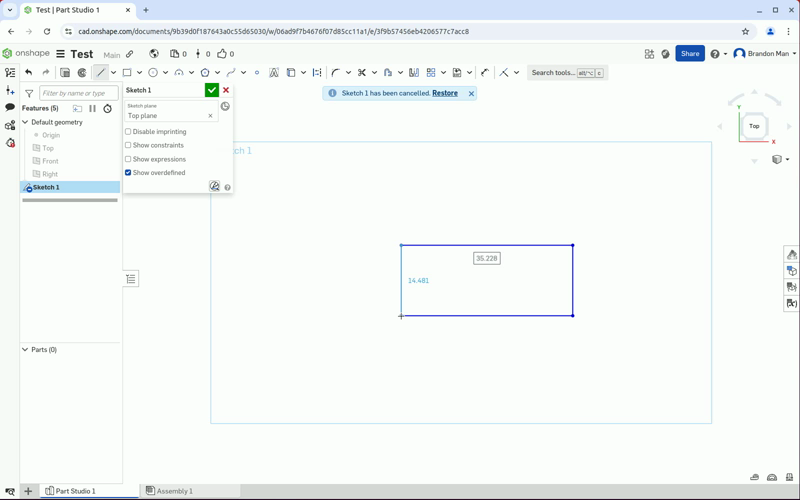
click(401, 315)
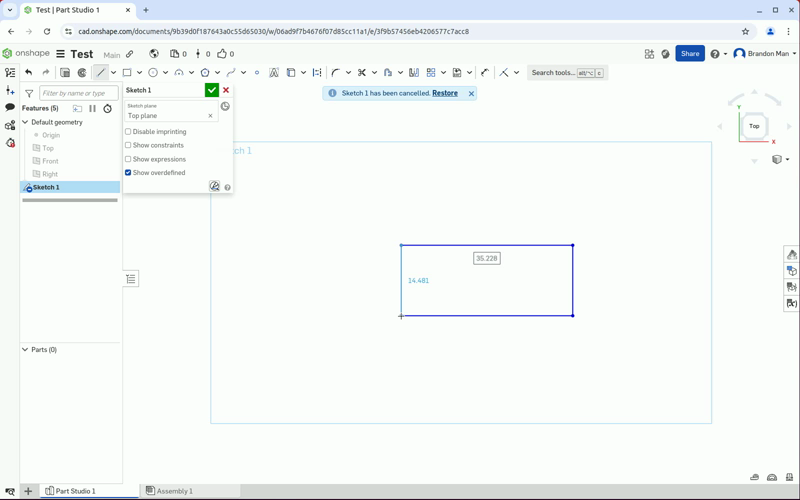
key(esc)
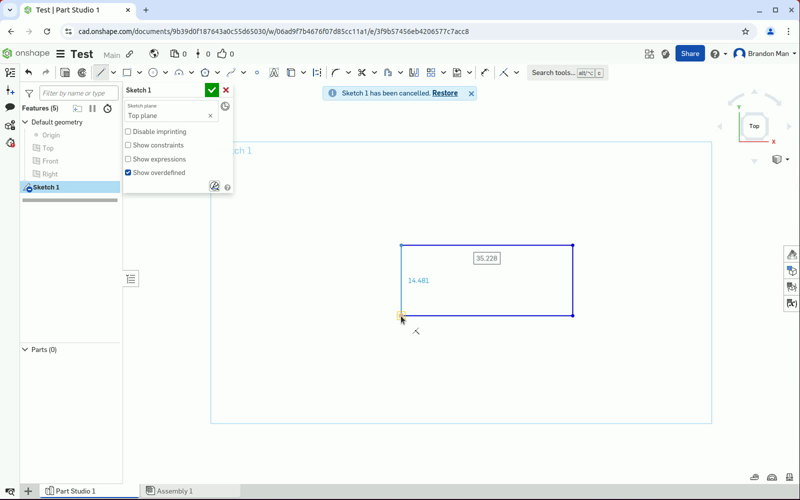
mouse_move(509, 296)
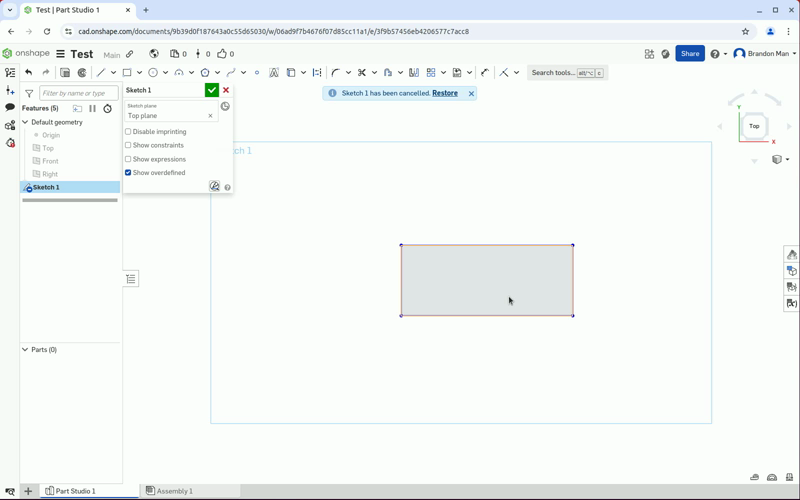
click(509, 296)
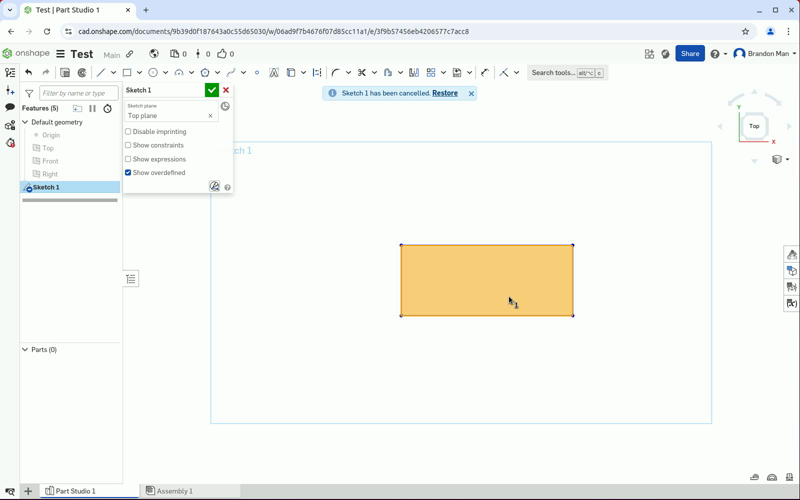
mouse_move(73, 352)
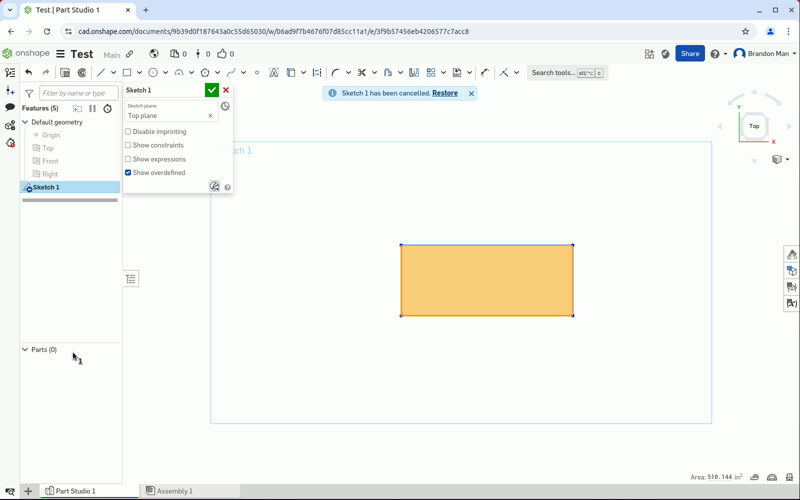
key(shift+y)
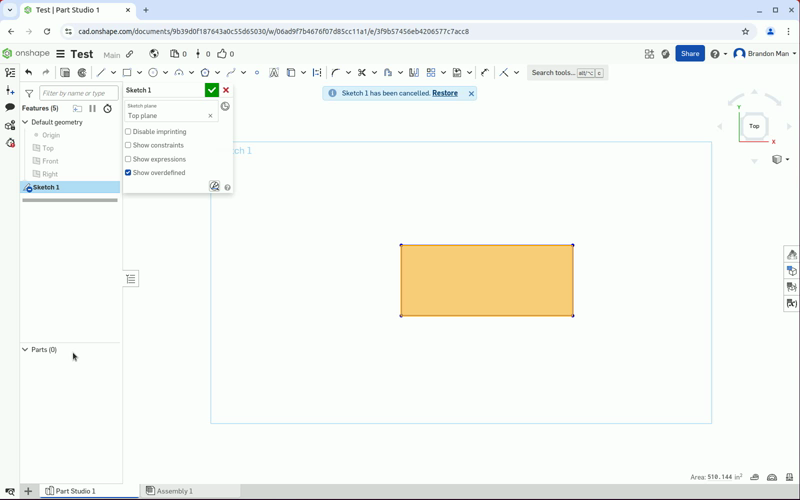
key(shift+e)
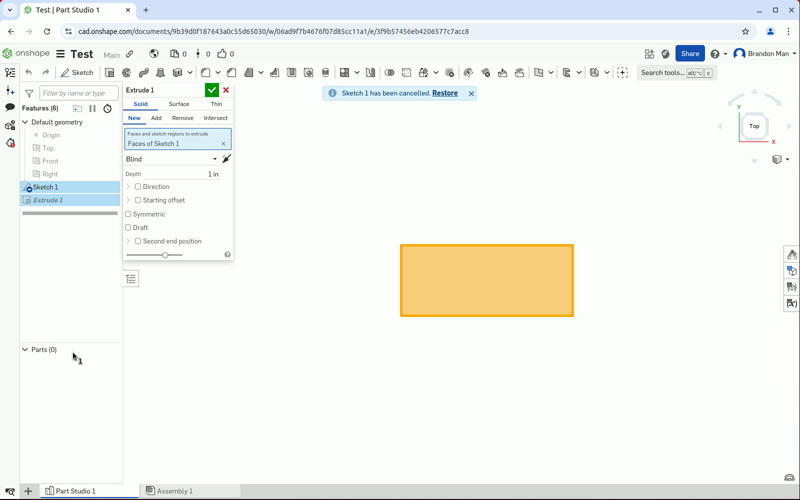
mouse_move(143, 106)
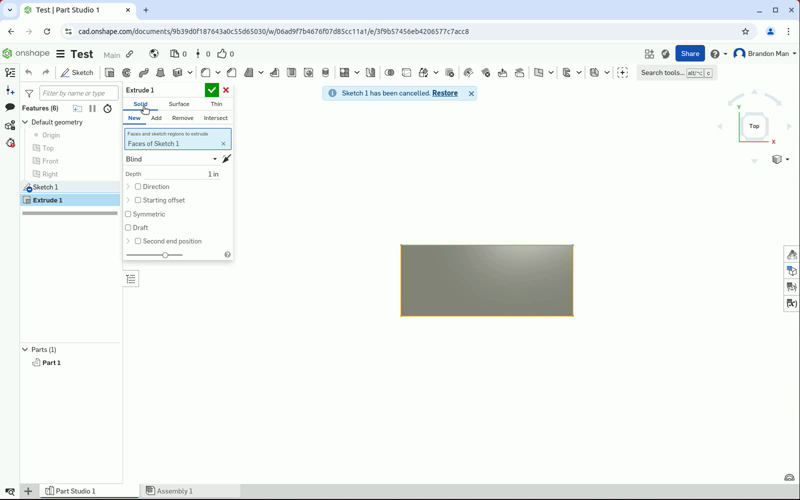
click(143, 106)
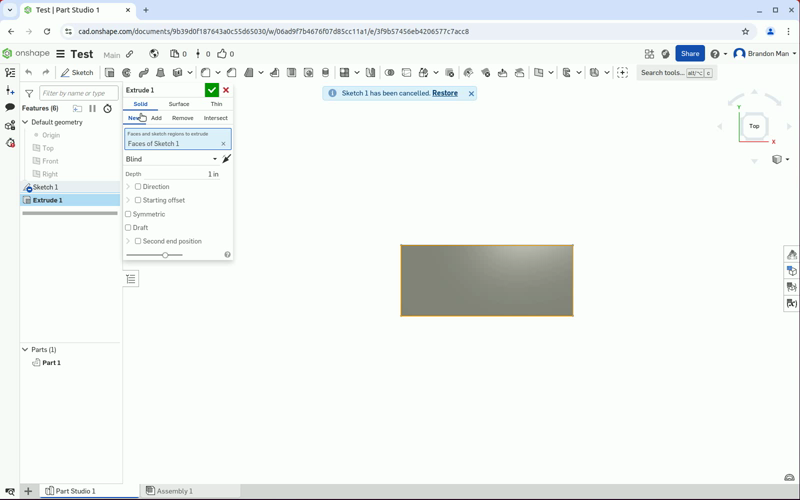
mouse_move(137, 120)
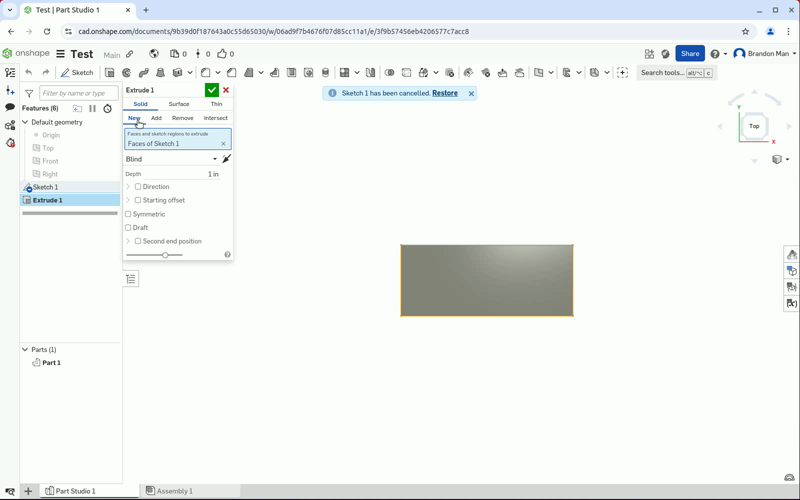
click(137, 120)
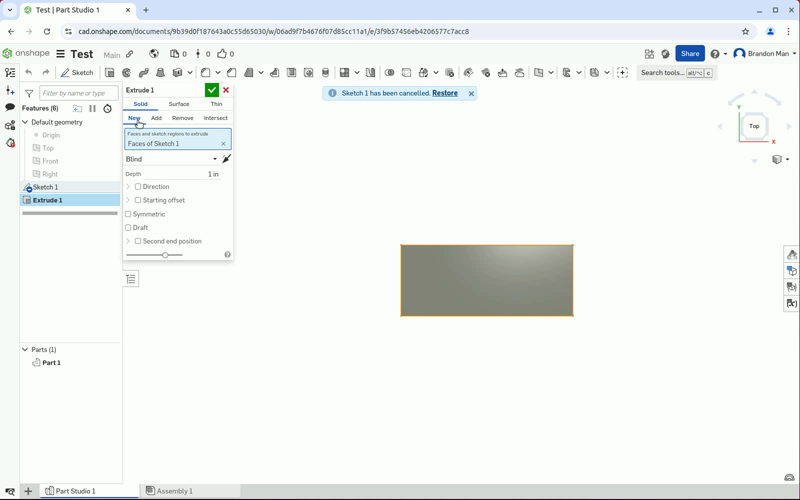
key(tab, 4)
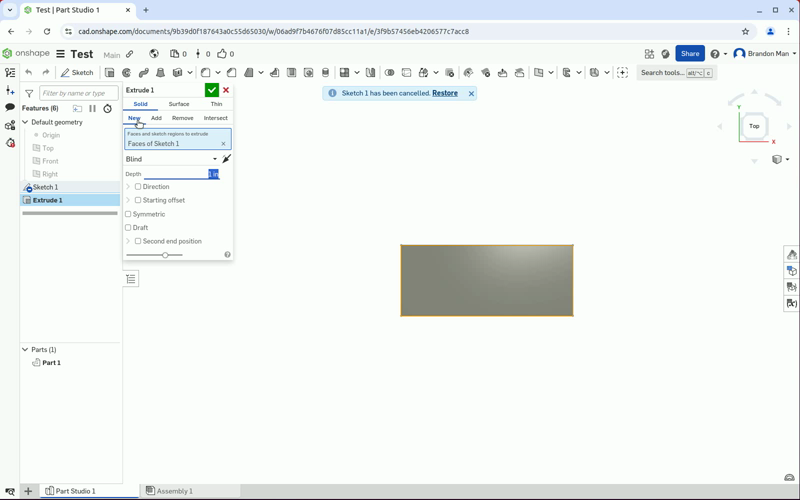
text(4.092)
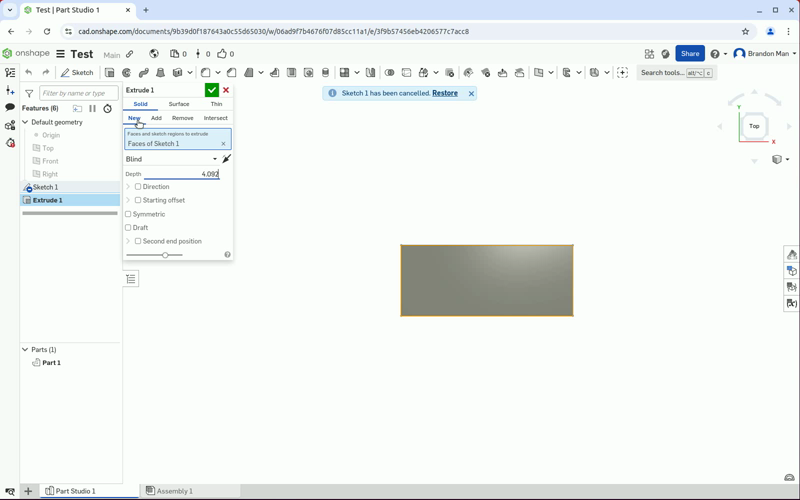
key(enter)
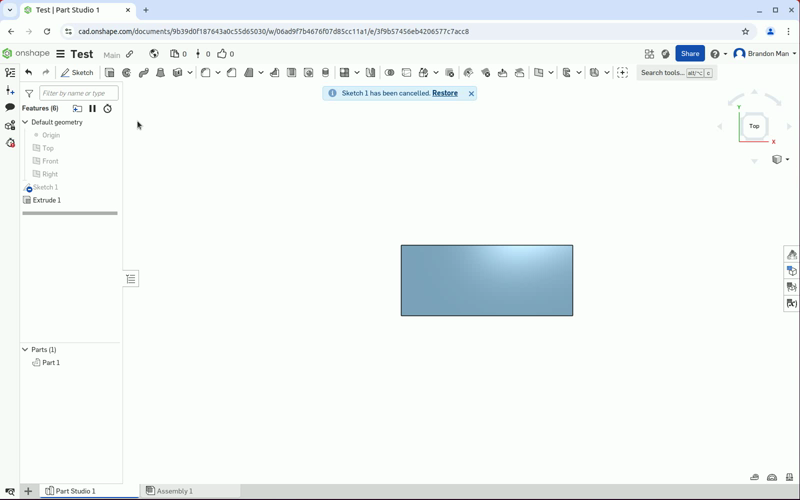
key(shift+h)
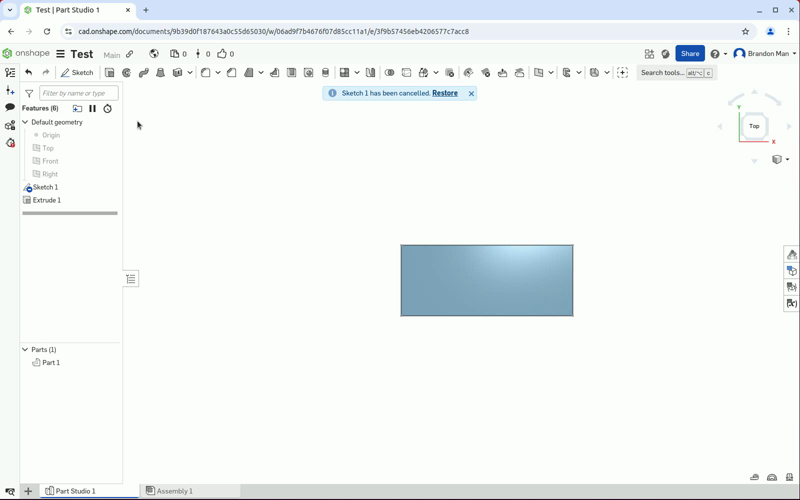
key(shift+h)
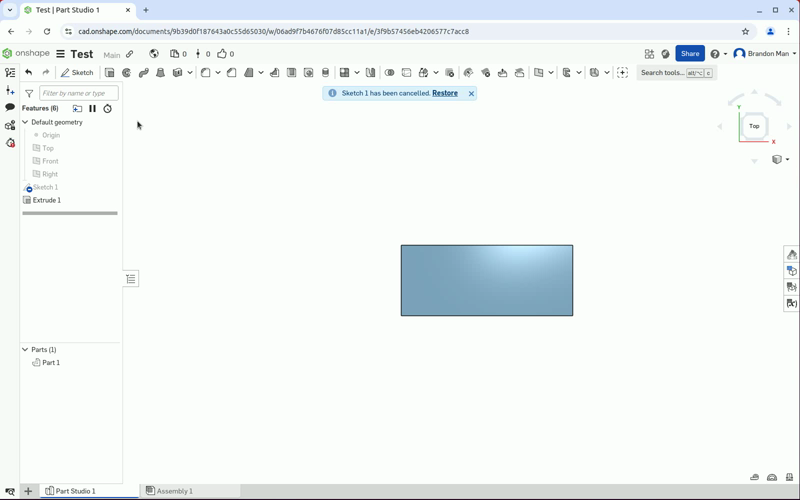
mouse_move(73, 189)
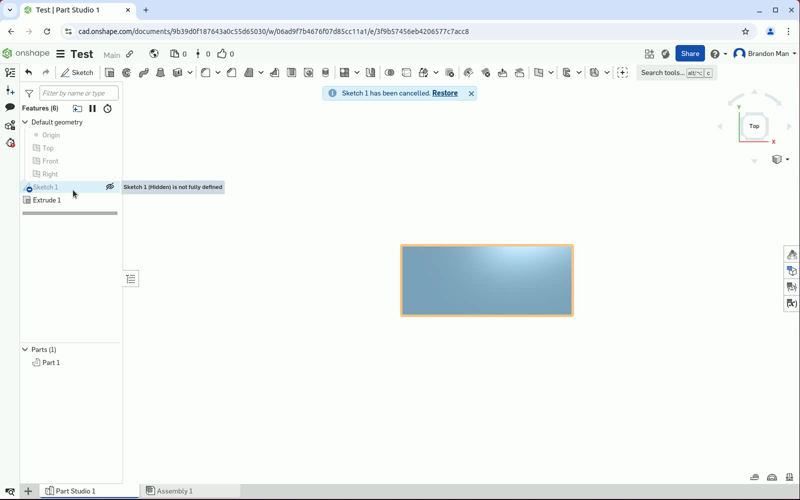
click(73, 189)
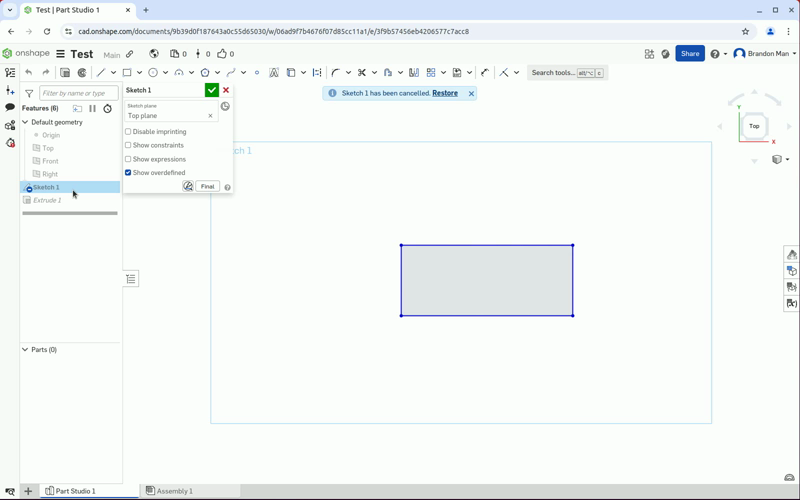
mouse_move(229, 92)
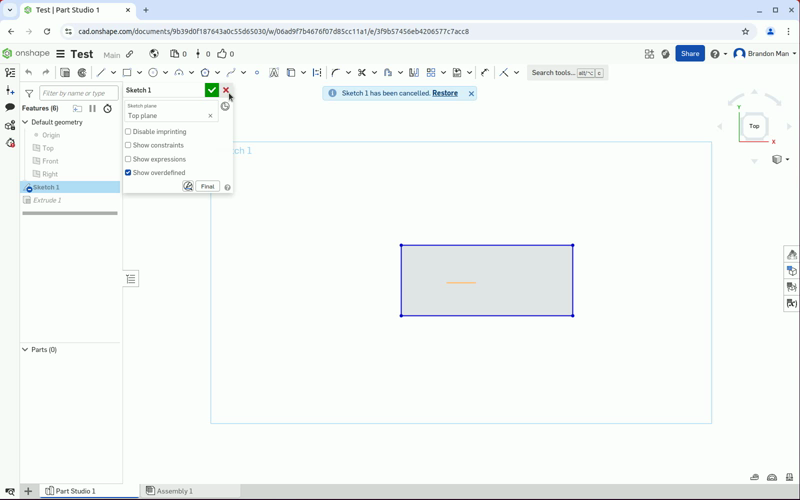
click(229, 92)
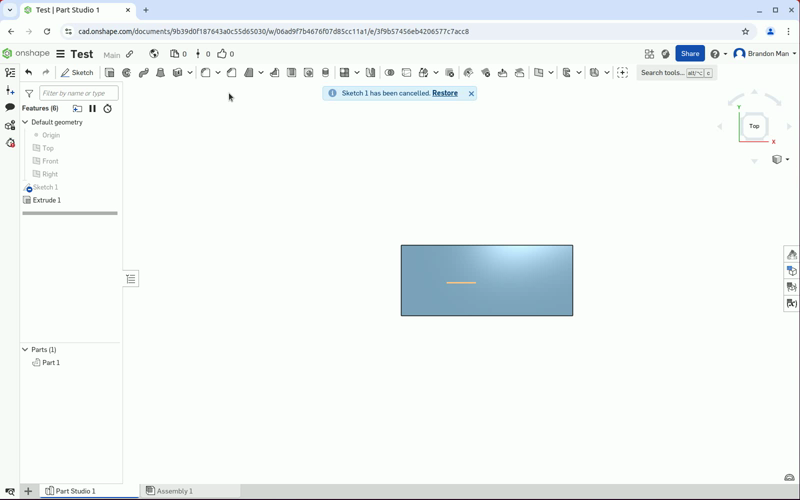
mouse_move(73, 352)
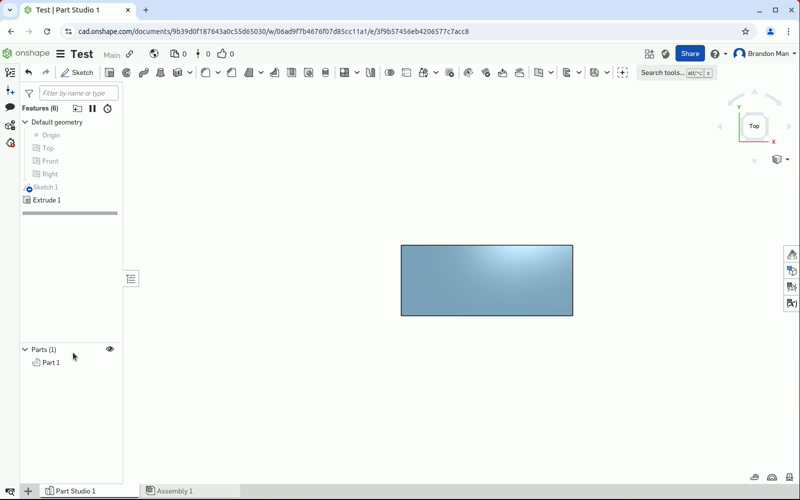
key(y)
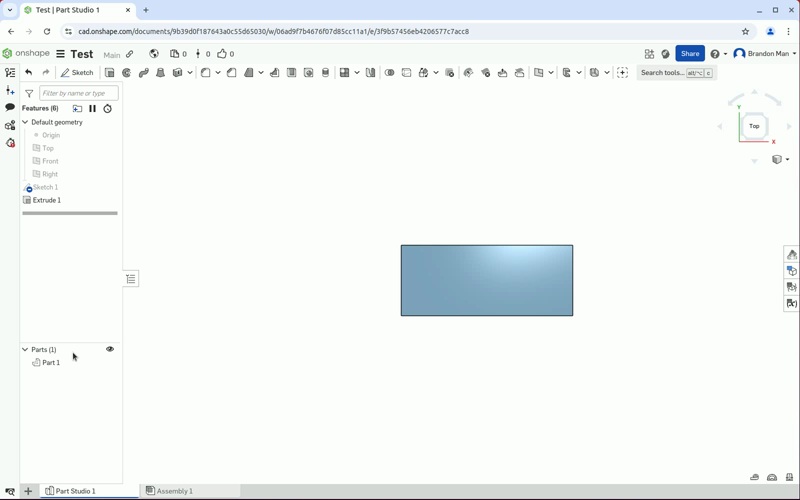
key(shift+p)
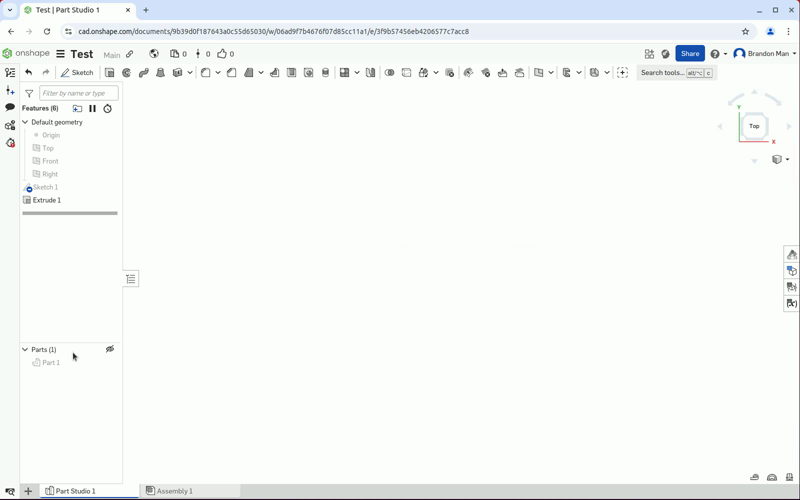
key(space)
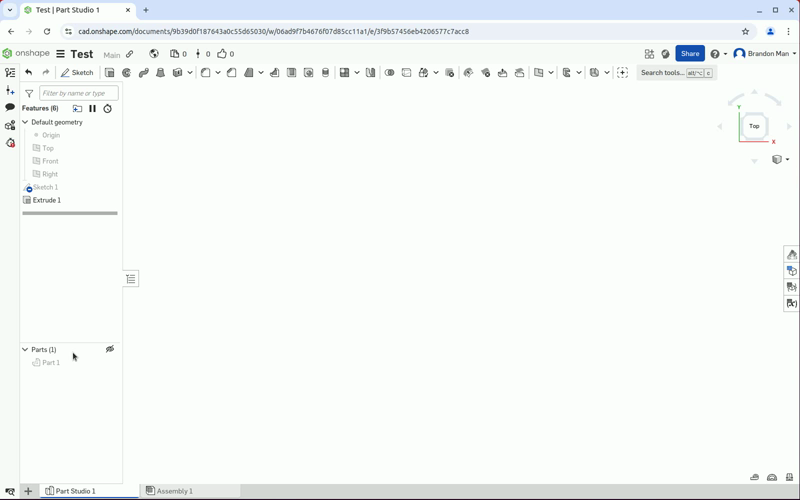
key_down(shift)
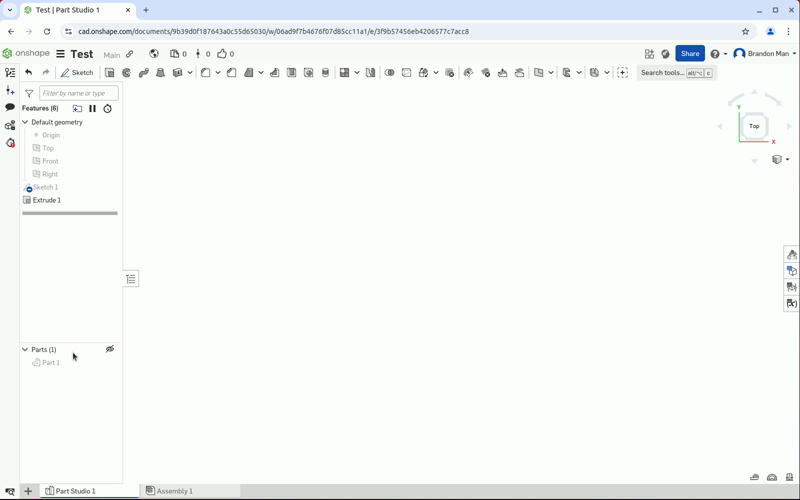
key(up)
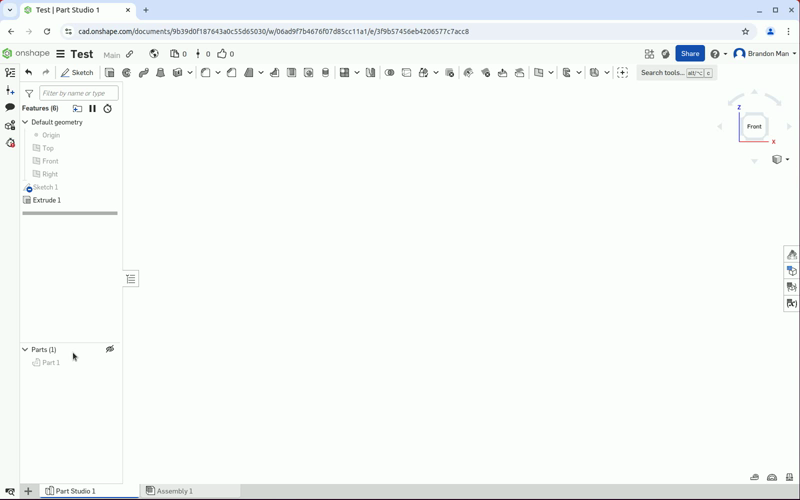
key_up(shift)
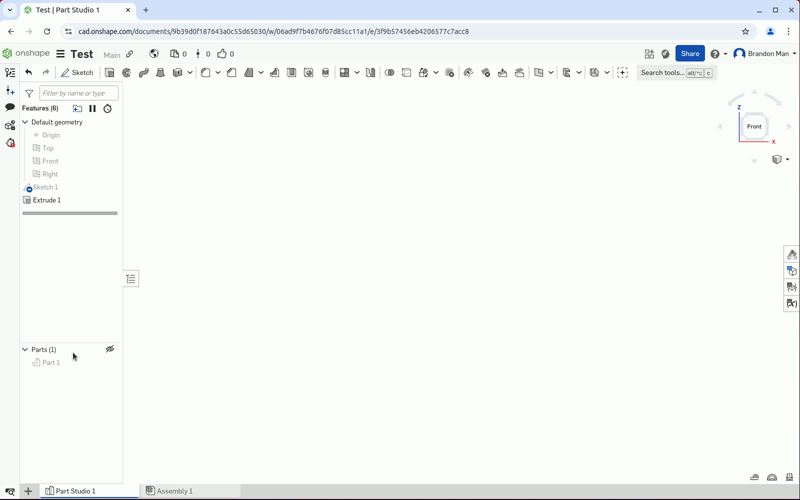
key(space)
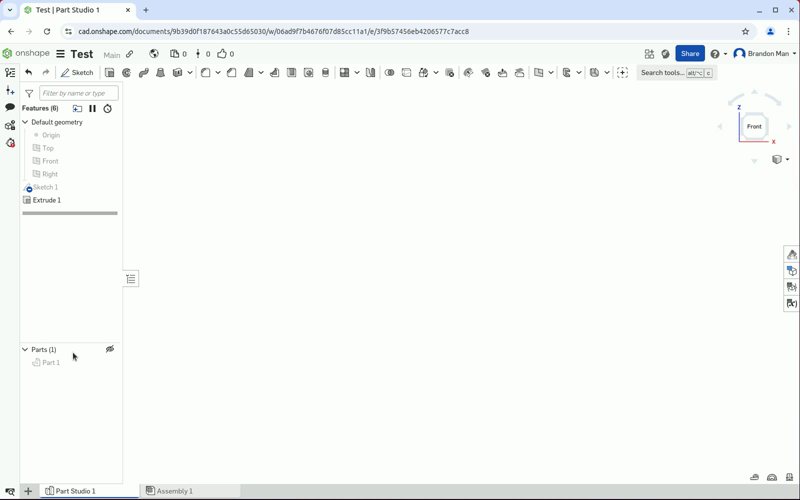
key_down(shift)
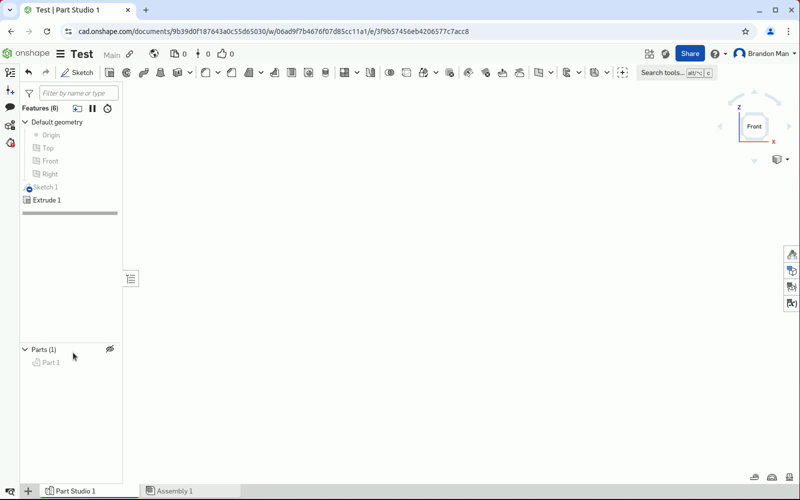
key(left)
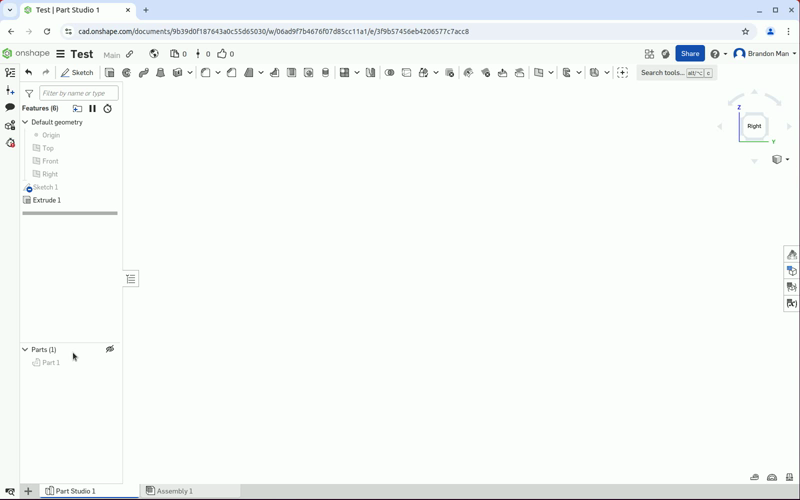
key_up(shift)
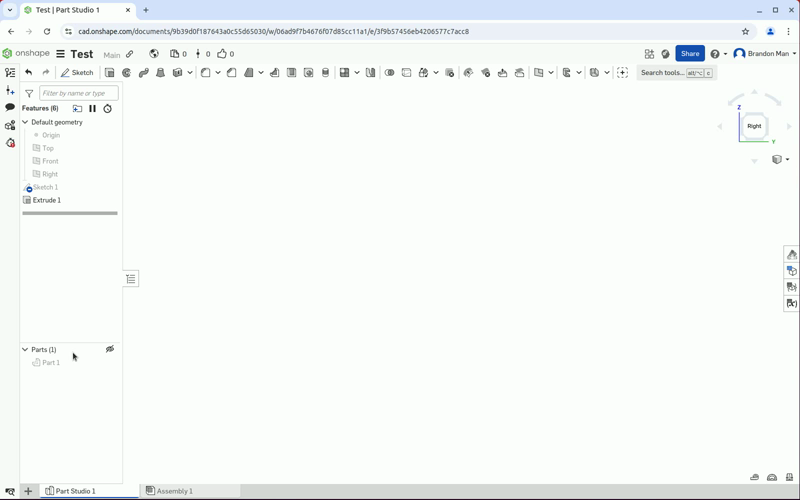
mouse_move(73, 352)
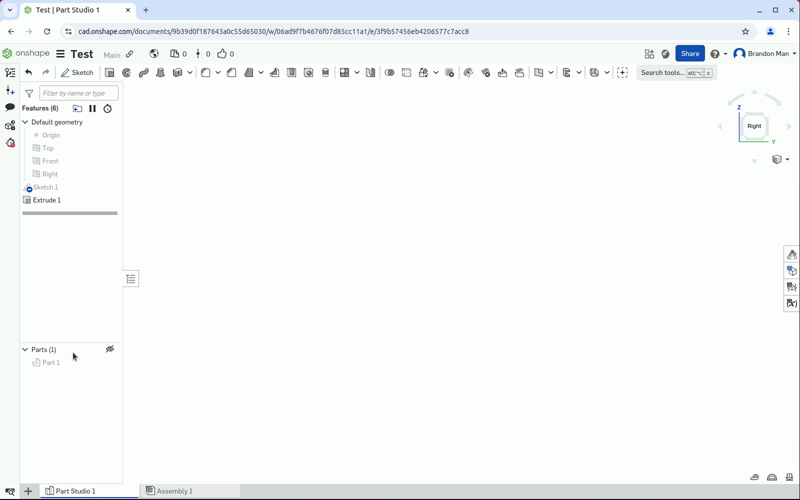
key(shift+y)
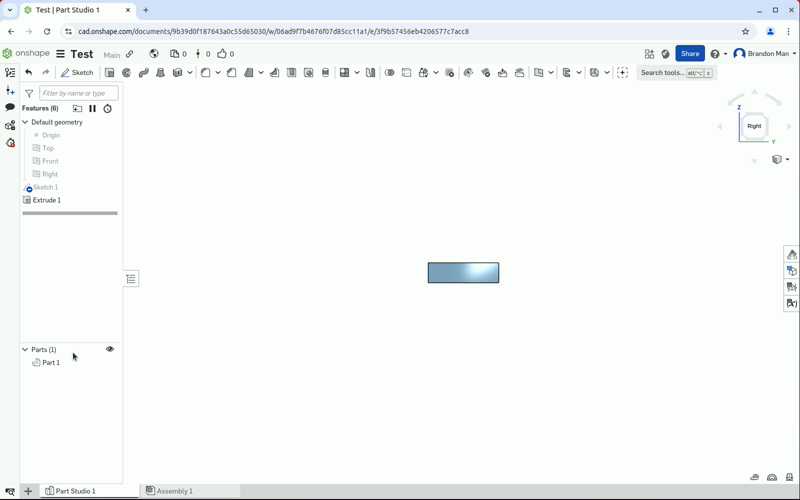
mouse_move(541, 75)
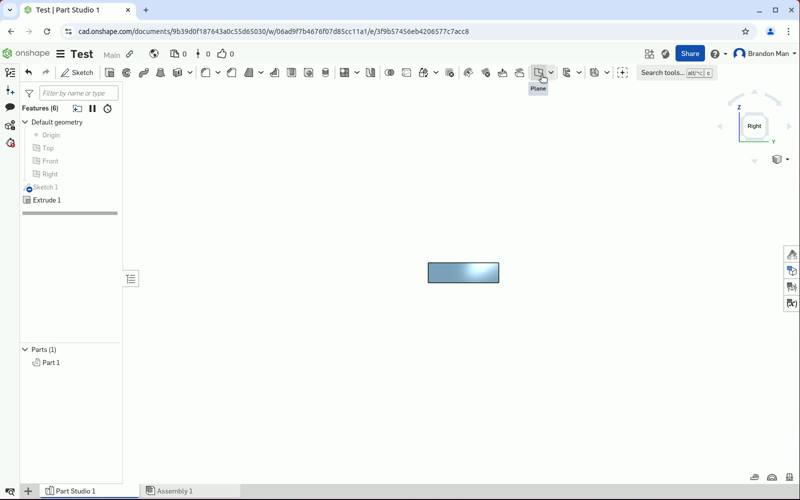
click(541, 75)
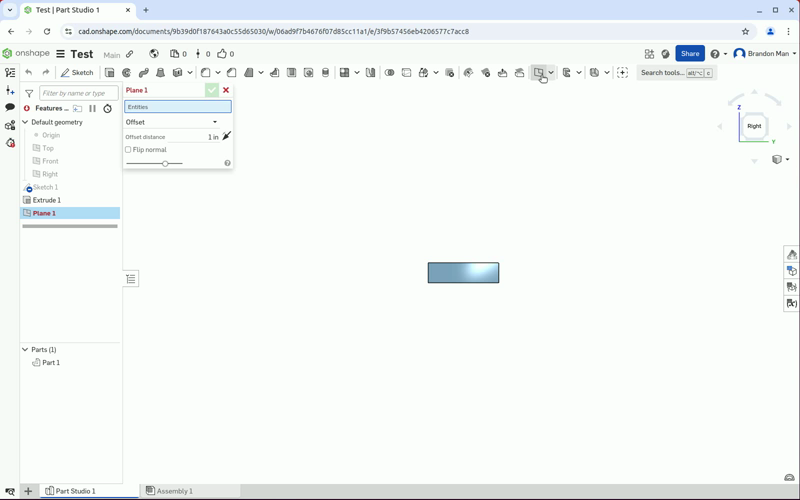
mouse_move(73, 176)
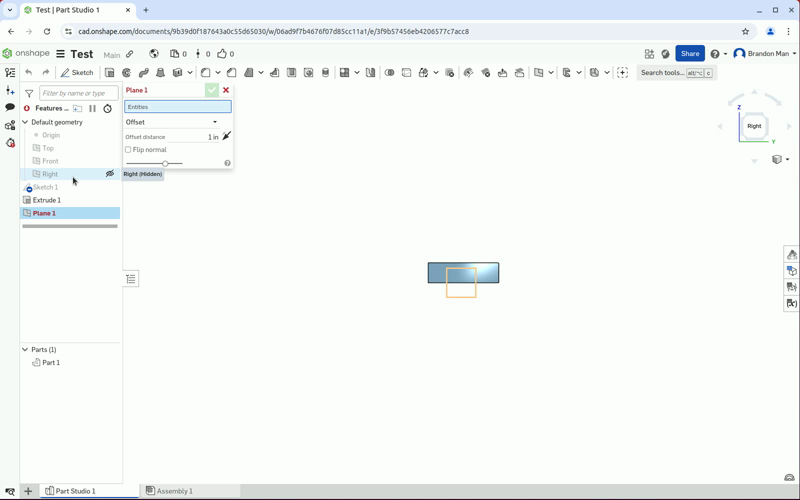
click(73, 176)
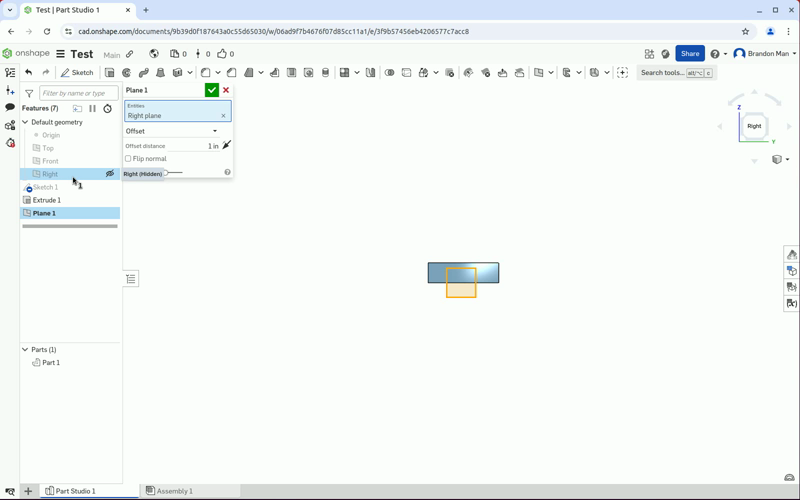
key(tab, 2)
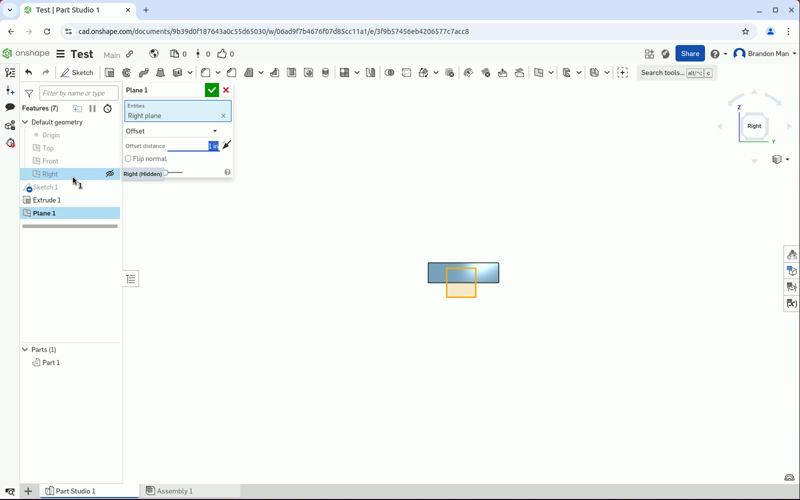
text(23.108)
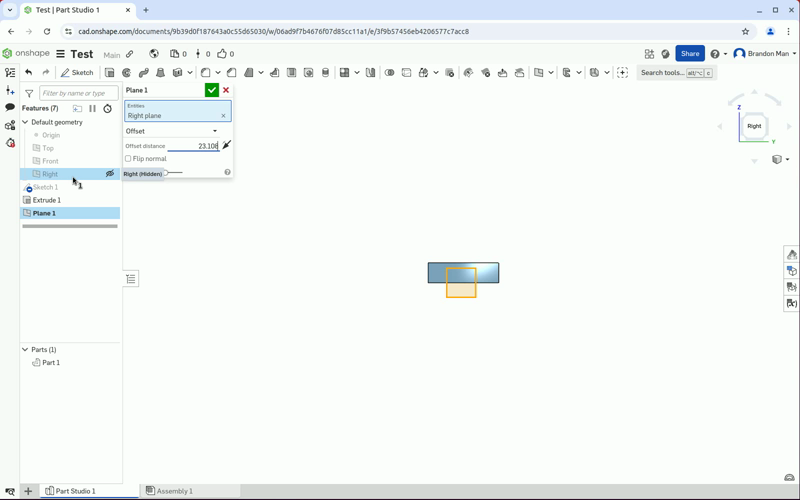
key(enter, 2)
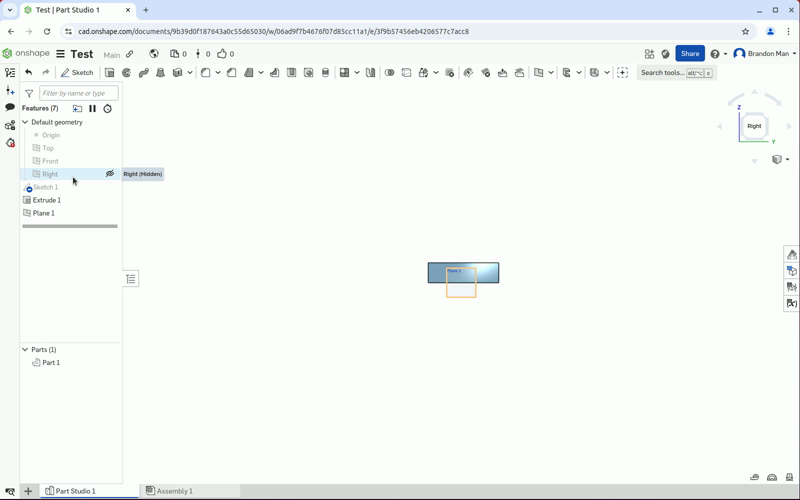
key(shift+s)
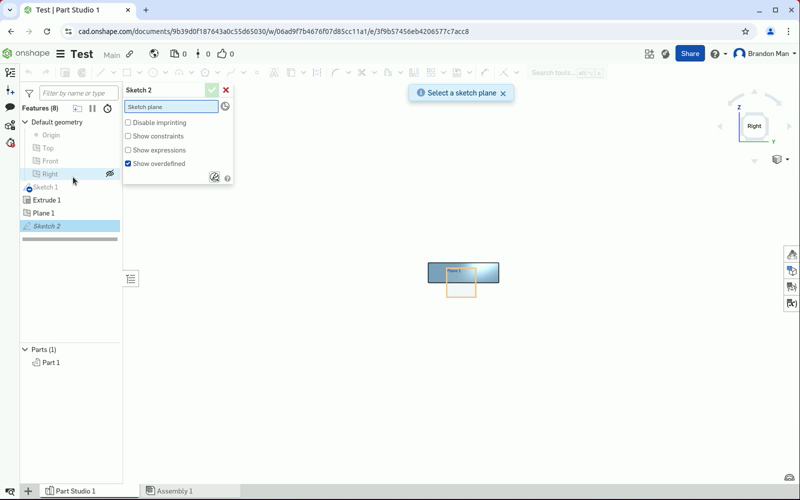
mouse_move(73, 215)
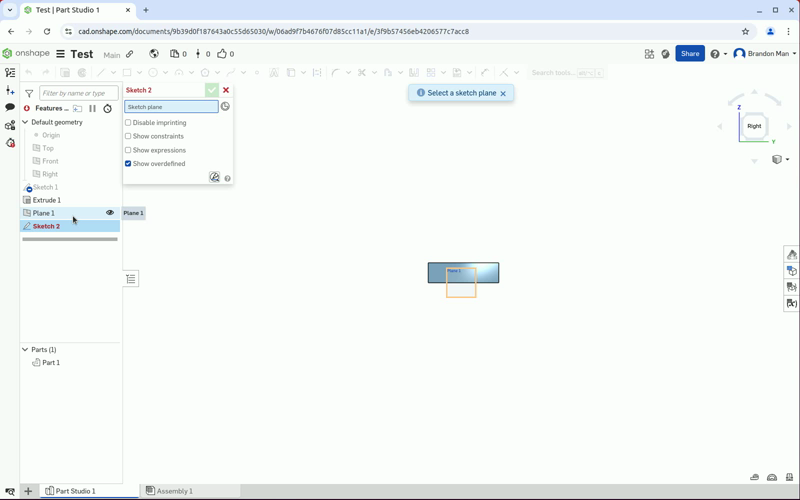
click(73, 215)
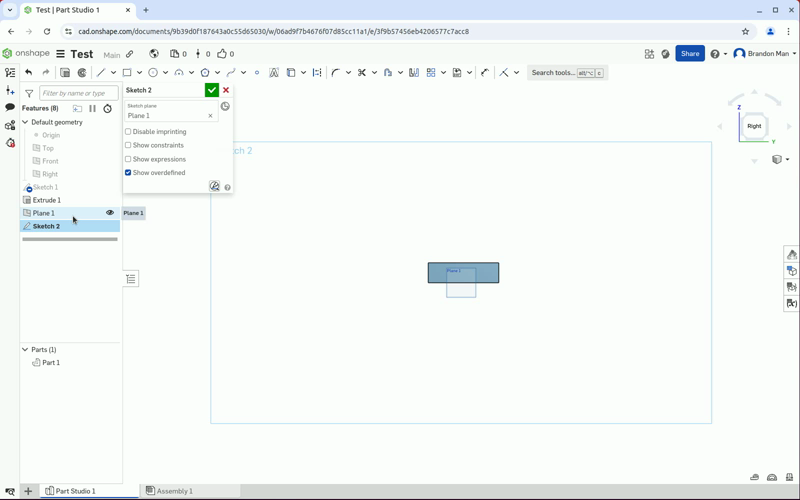
mouse_move(73, 352)
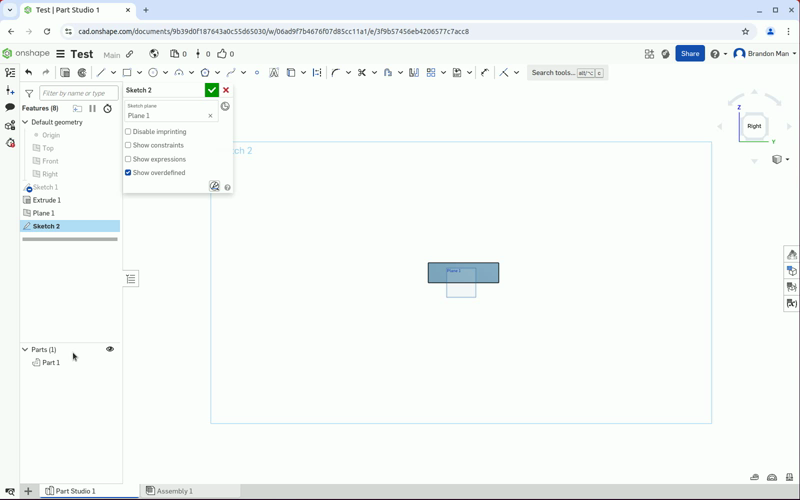
key(y)
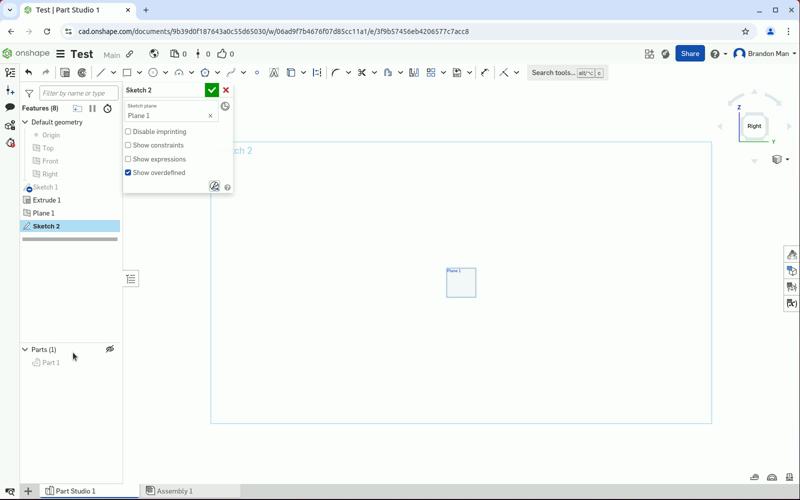
key(c)
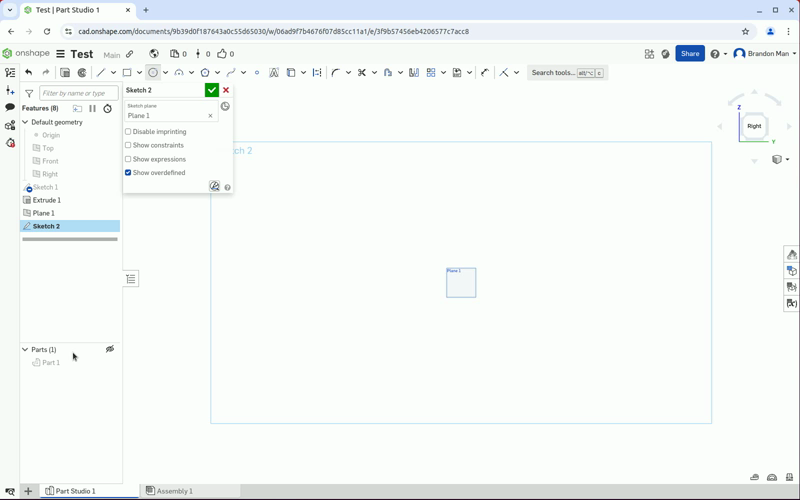
key_down(shift)
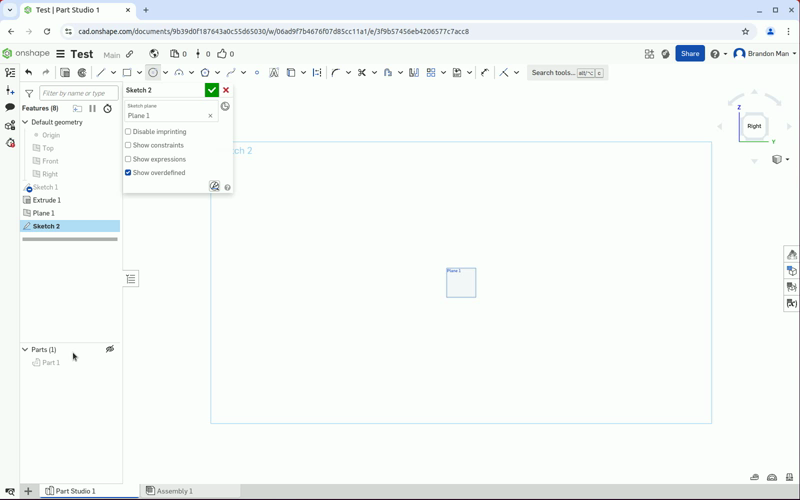
mouse_move(449, 275)
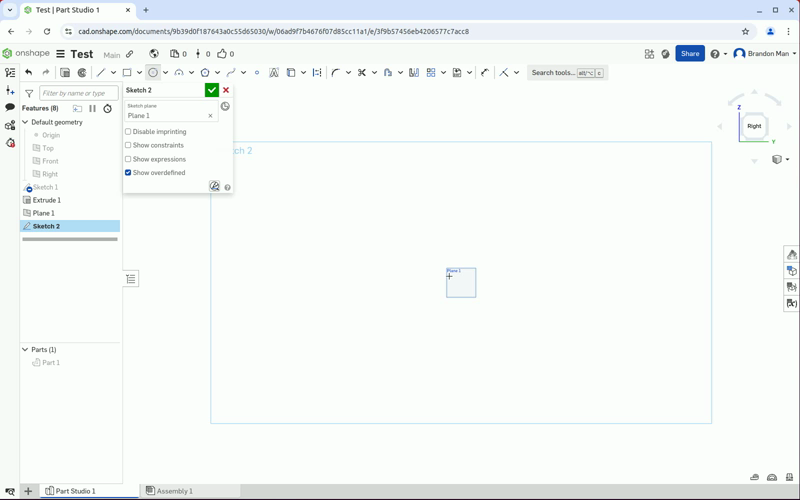
click(449, 275)
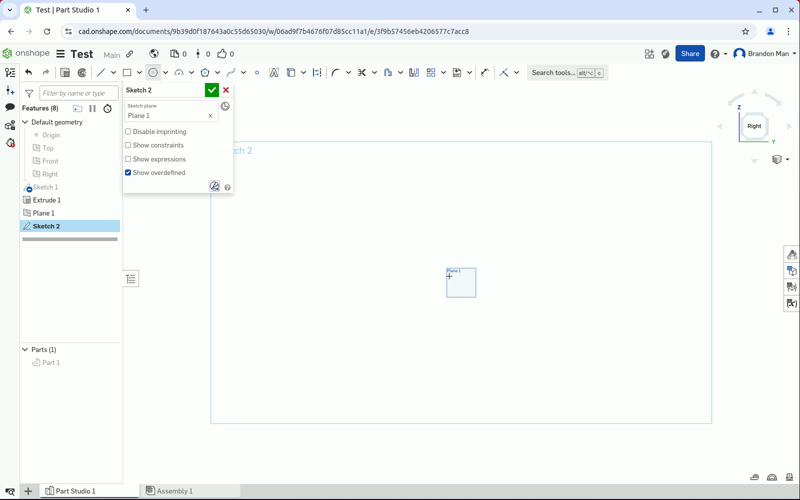
key_up(shift)
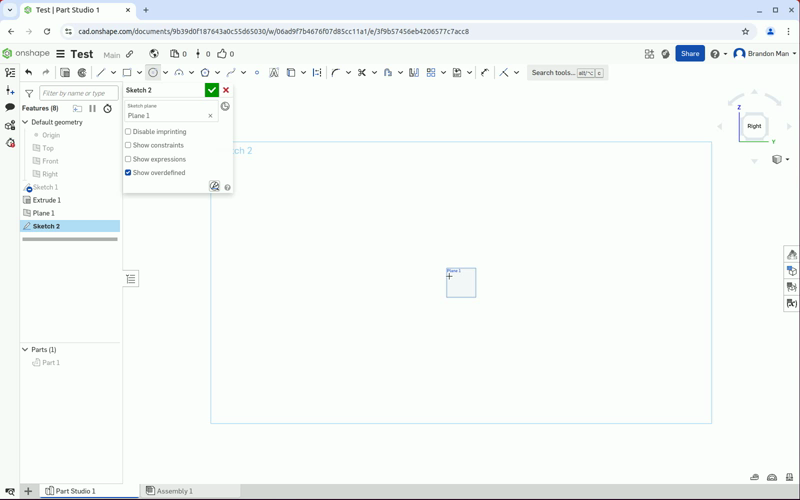
mouse_move(451, 275)
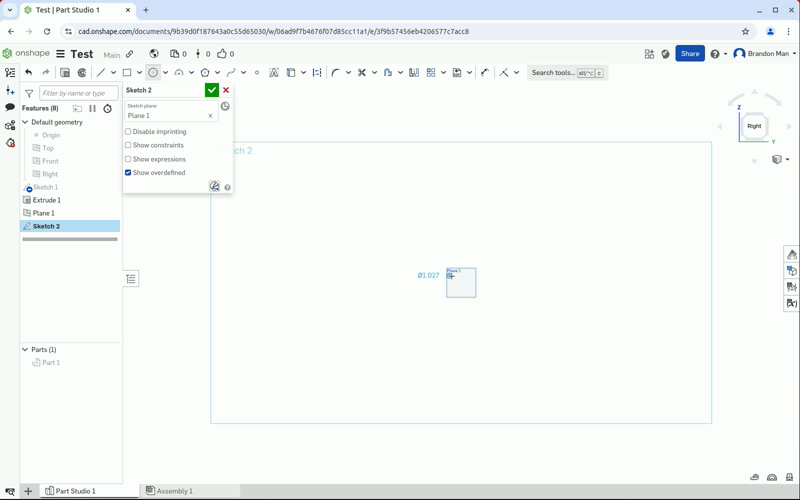
scroll(6)
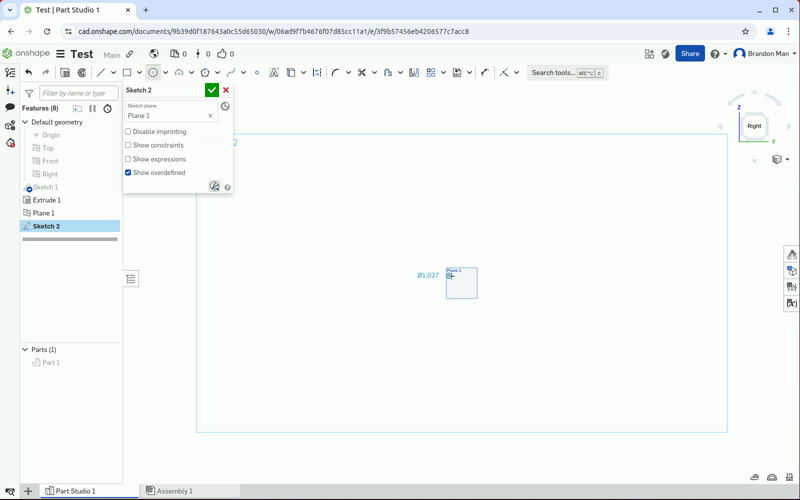
scroll(6)
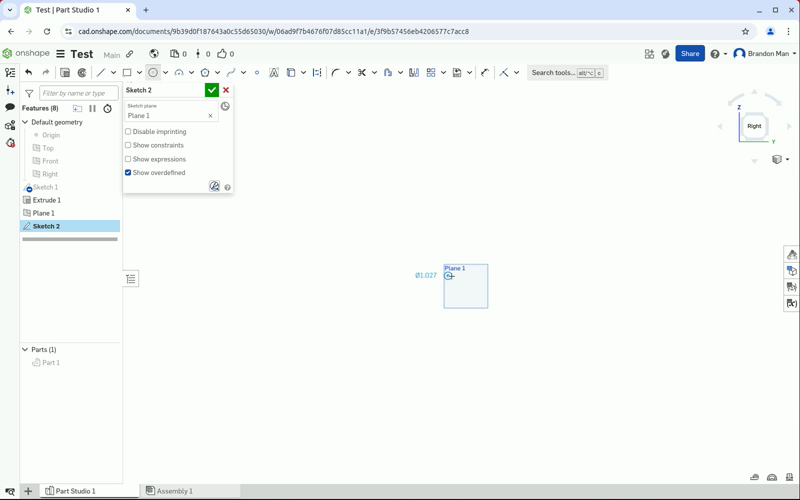
scroll(6)
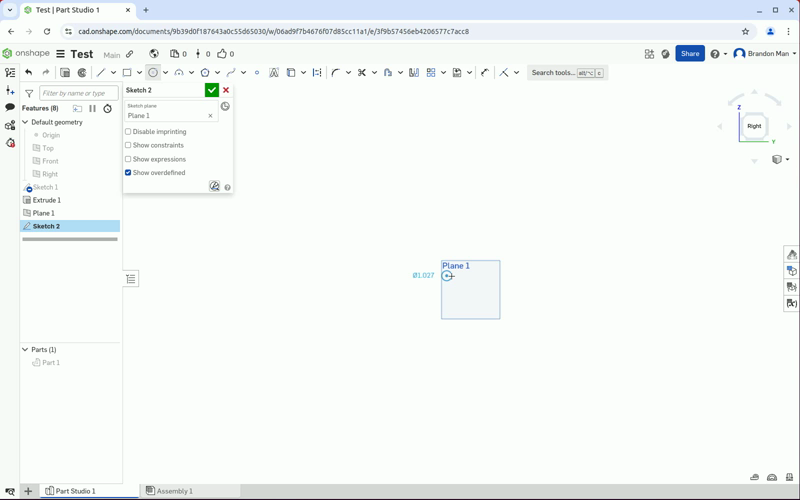
scroll(6)
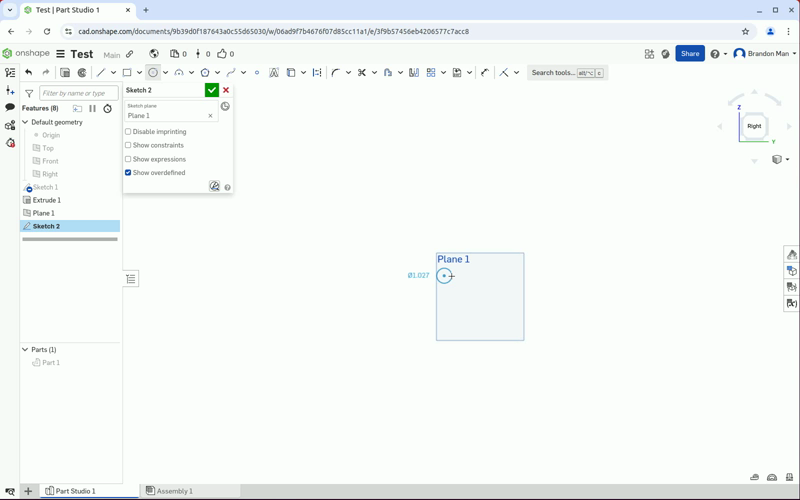
scroll(6)
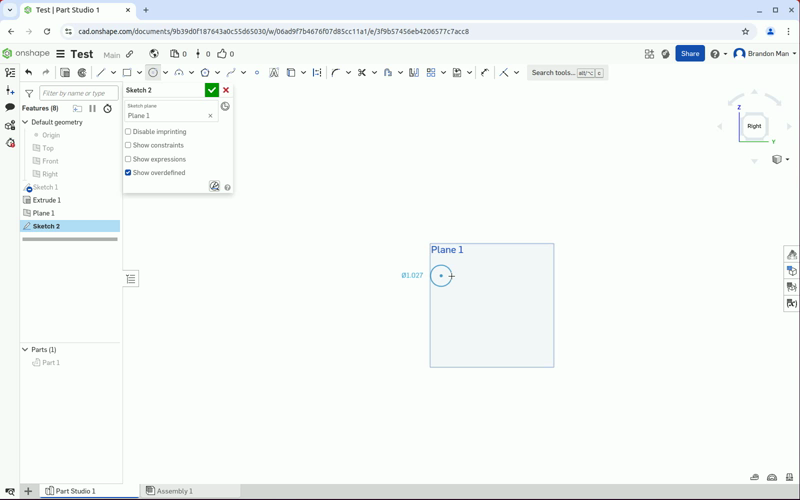
scroll(6)
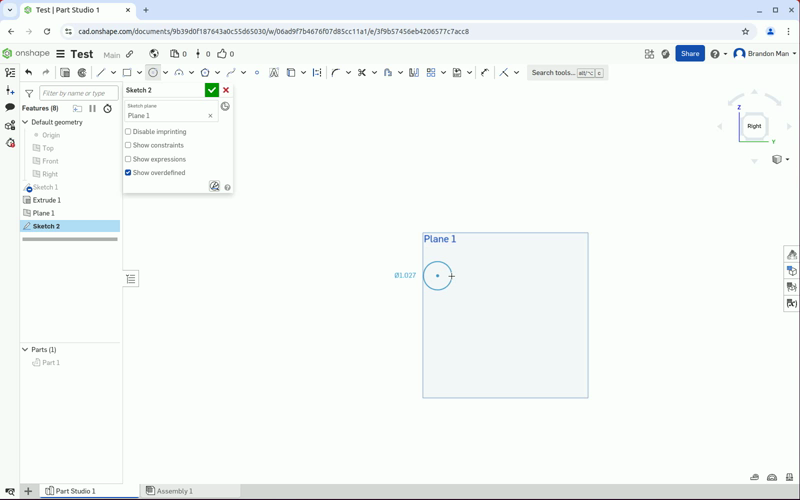
scroll(6)
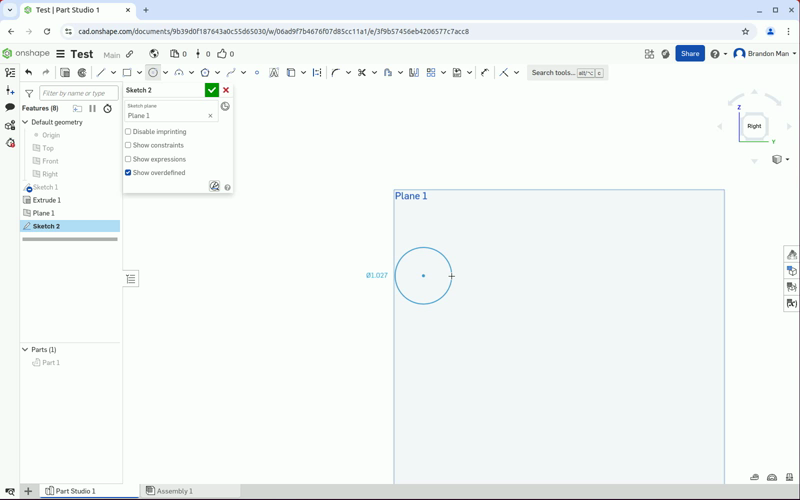
click(451, 275)
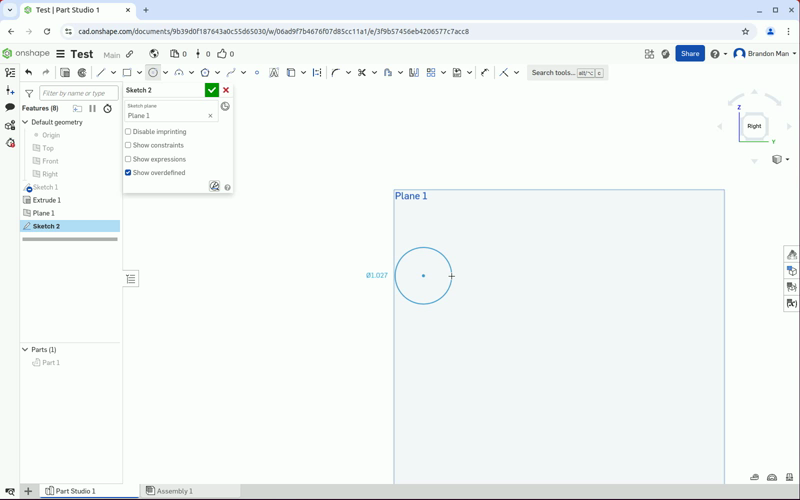
scroll(-6)
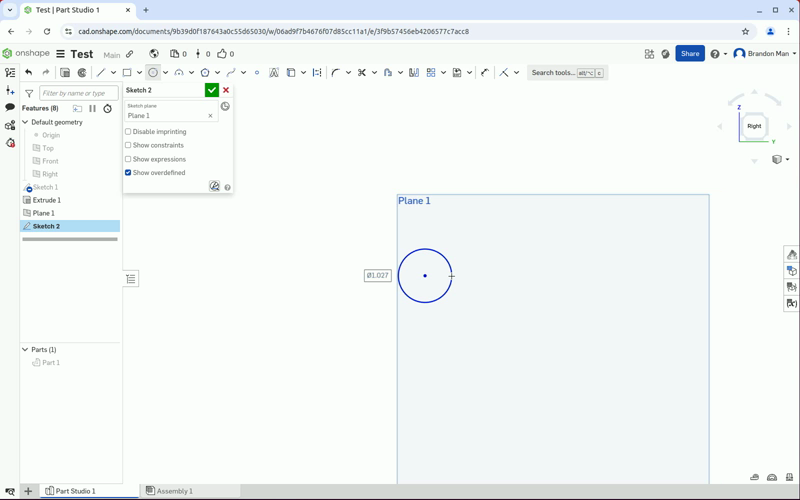
scroll(-6)
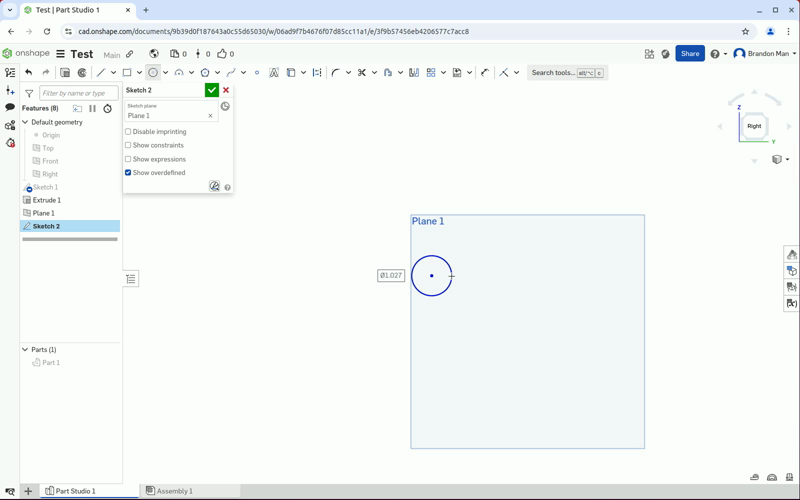
scroll(-6)
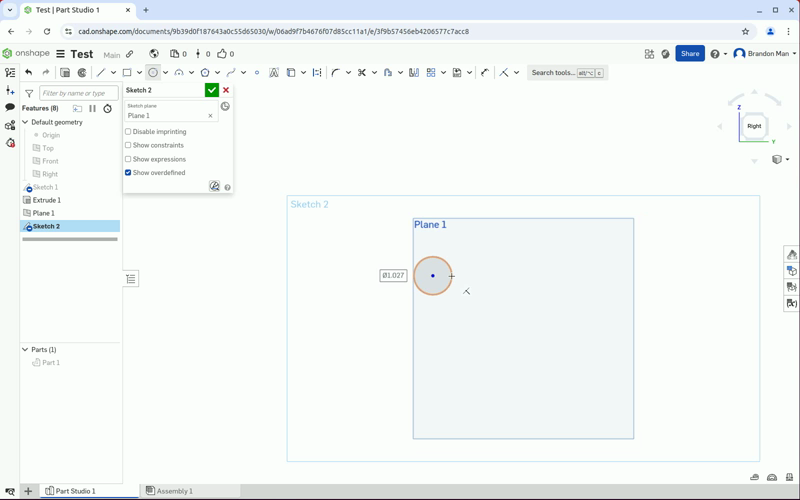
scroll(-6)
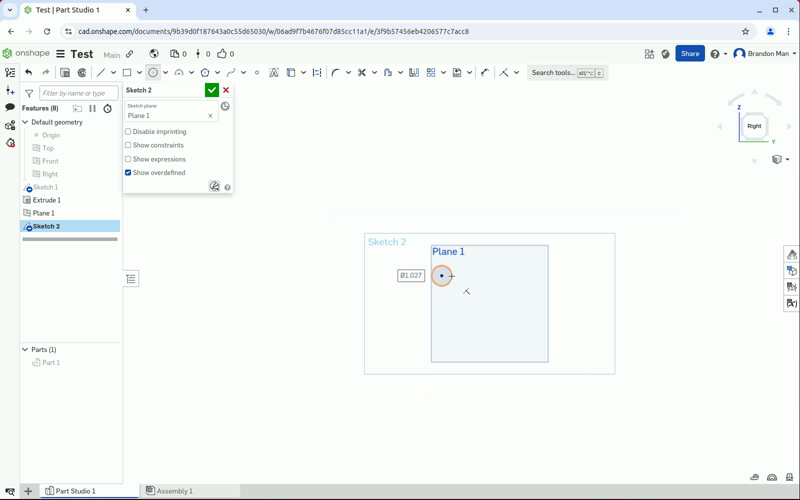
scroll(-6)
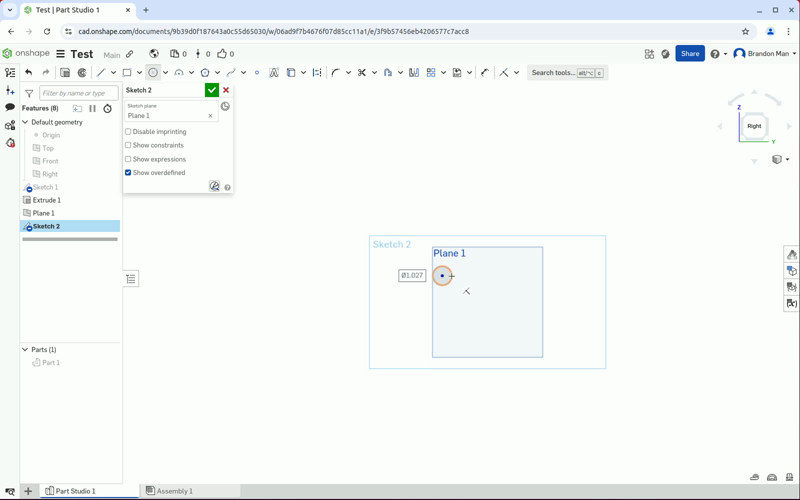
scroll(-6)
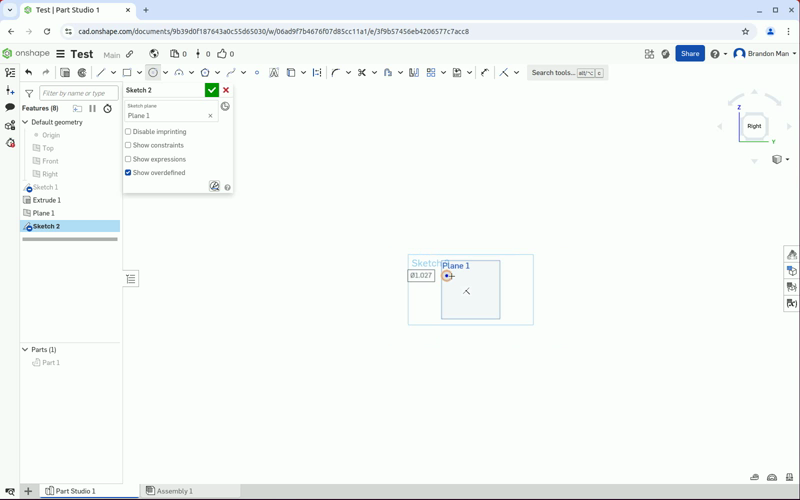
scroll(-6)
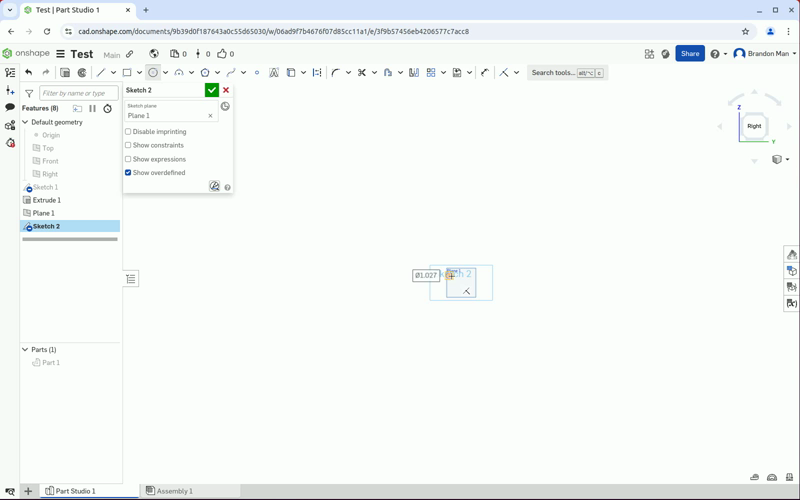
key(esc)
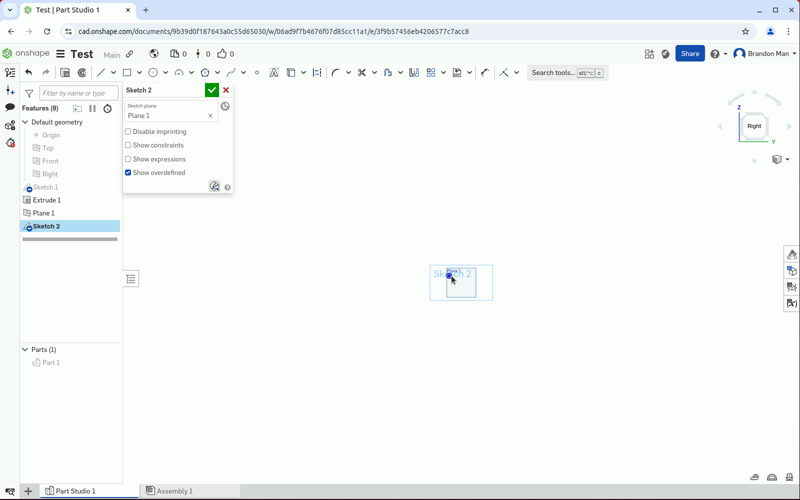
mouse_move(447, 276)
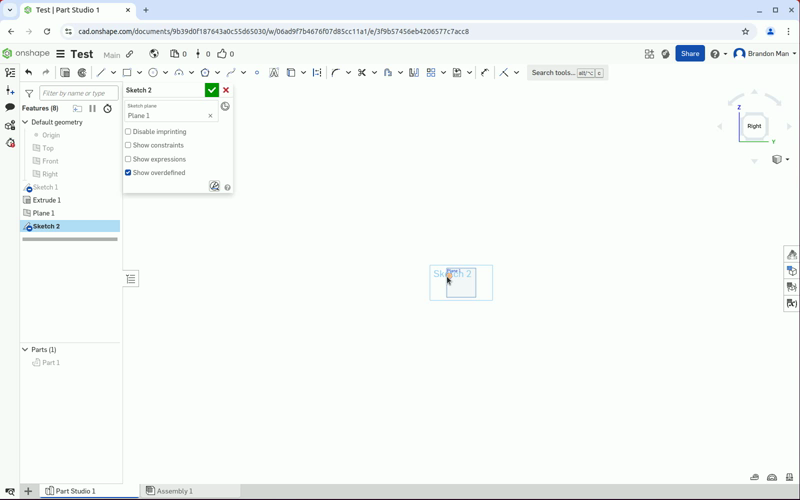
scroll(6)
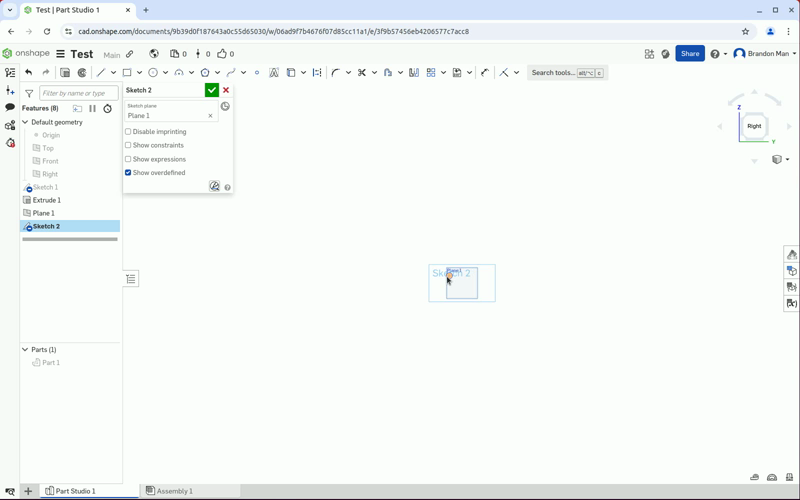
scroll(6)
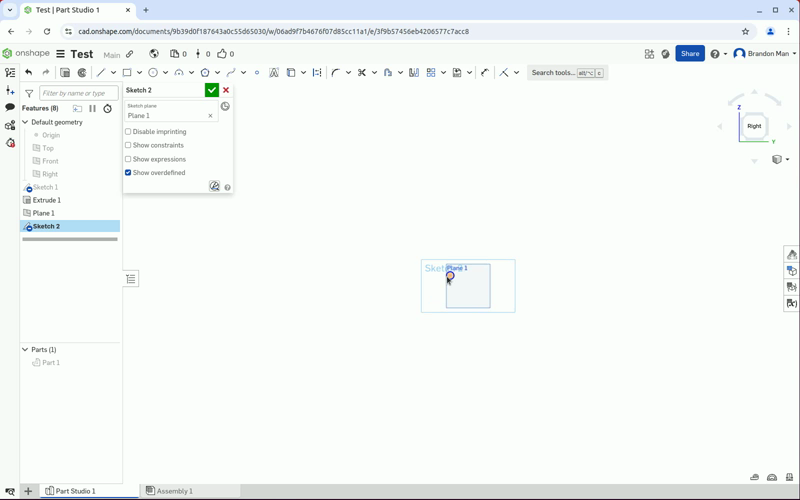
scroll(6)
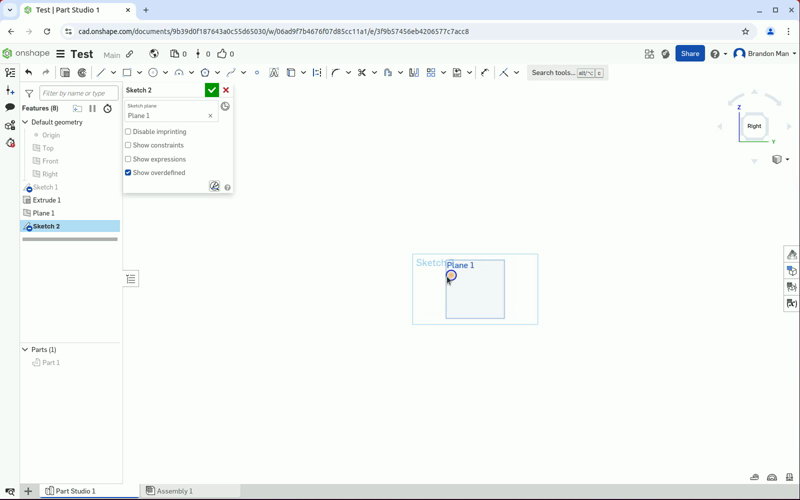
scroll(6)
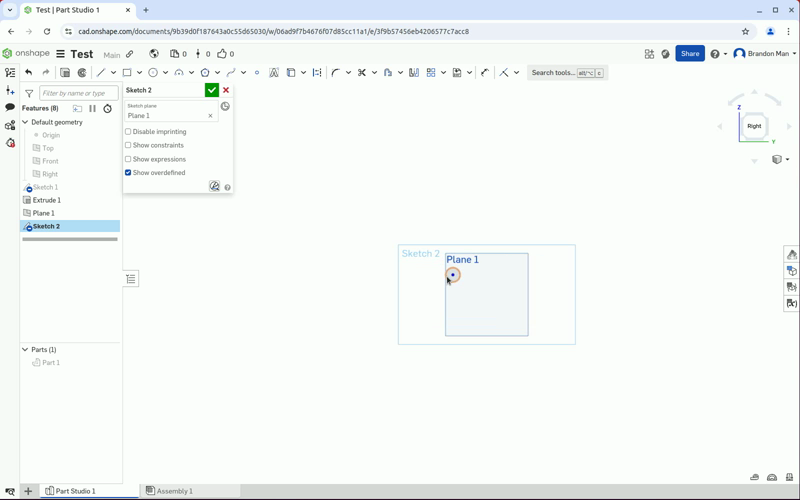
scroll(6)
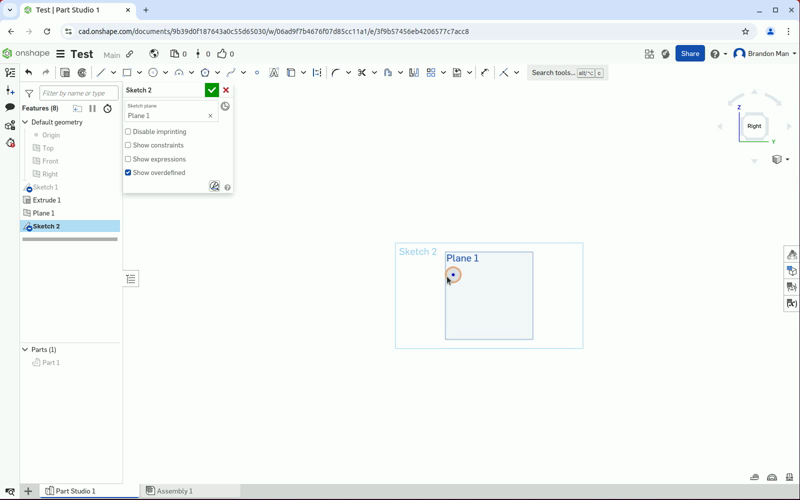
scroll(6)
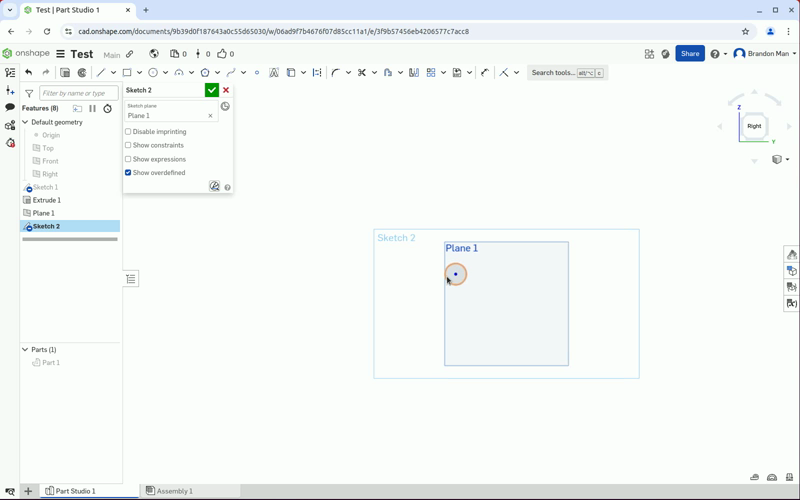
scroll(6)
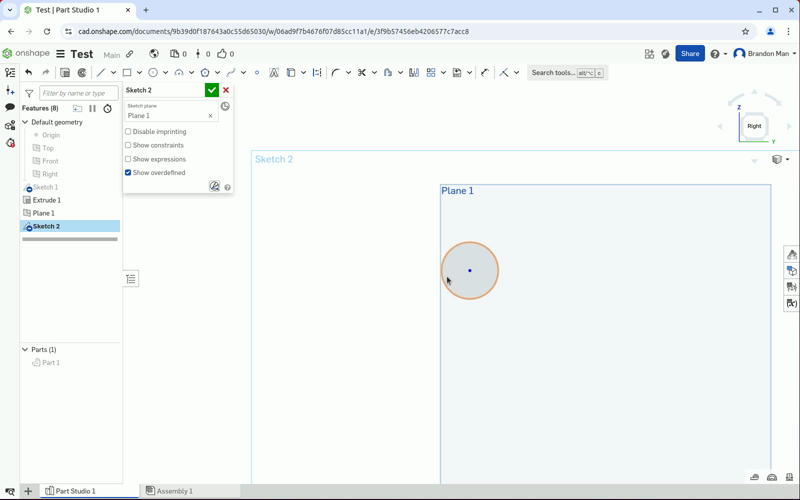
click(447, 276)
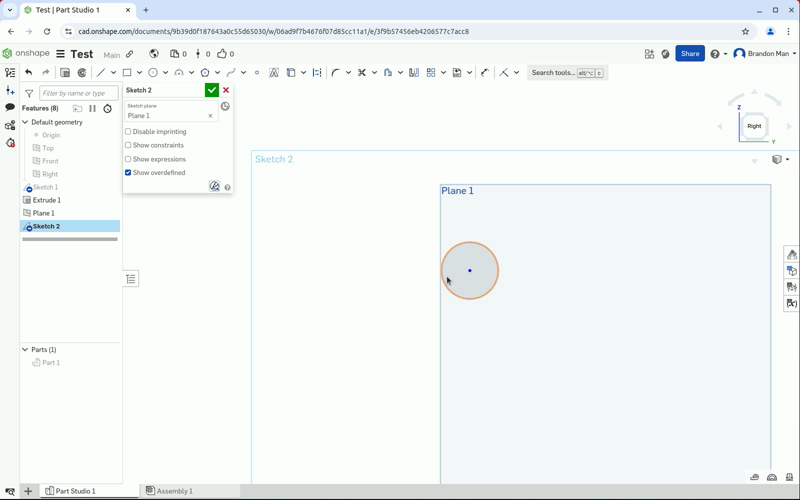
scroll(-6)
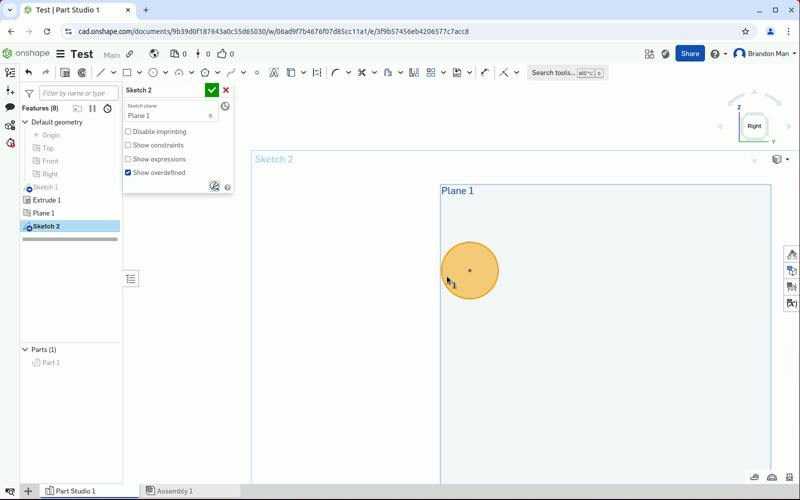
scroll(-6)
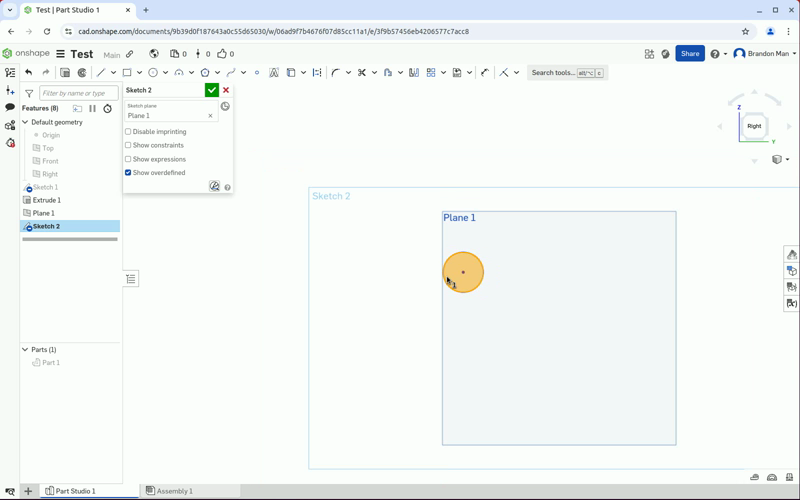
scroll(-6)
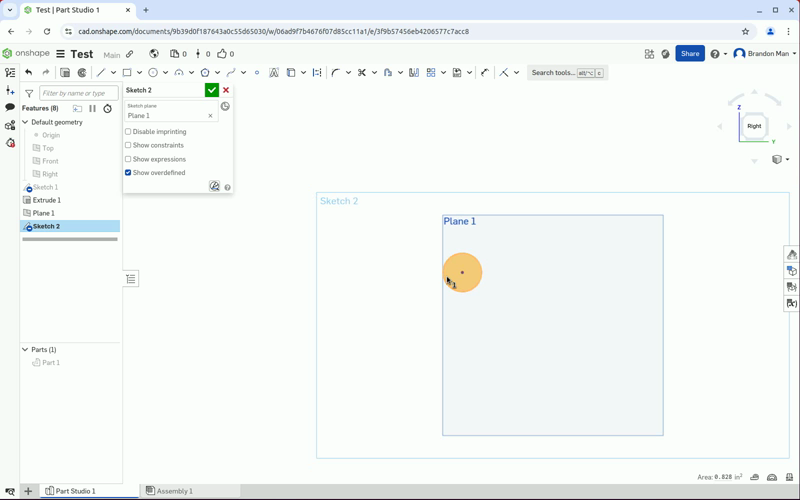
scroll(-6)
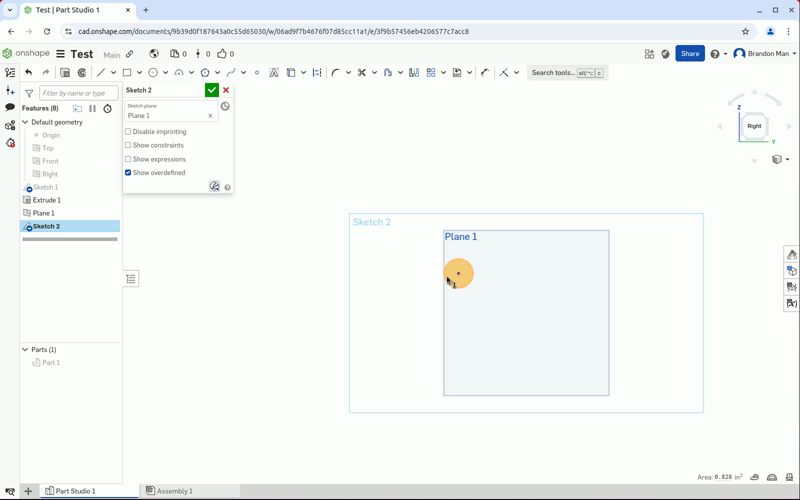
scroll(-6)
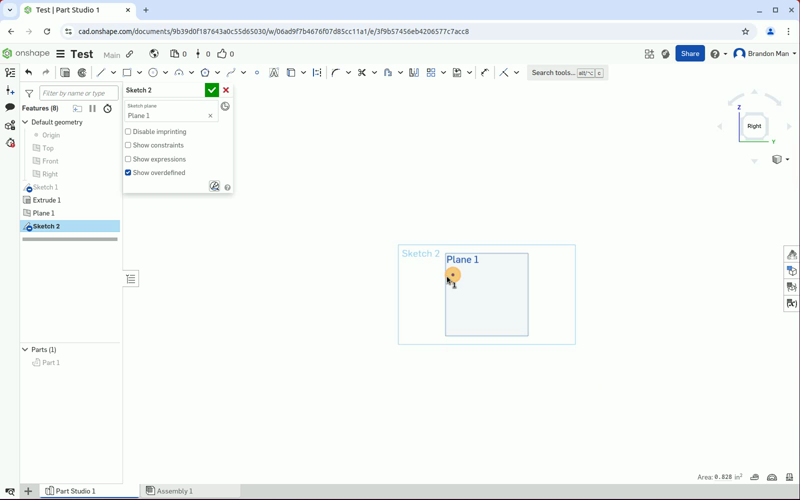
scroll(-6)
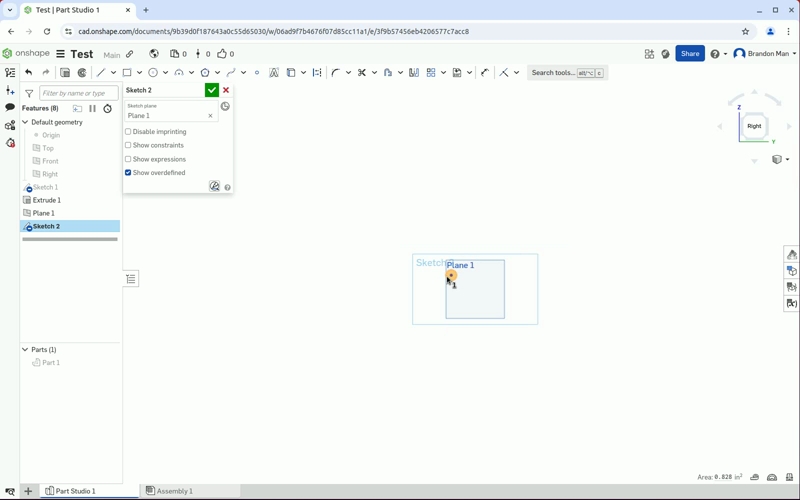
scroll(-6)
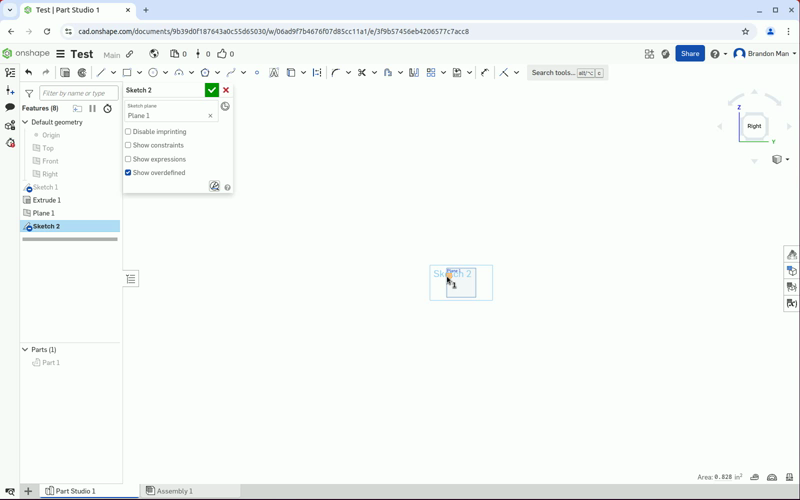
mouse_move(73, 352)
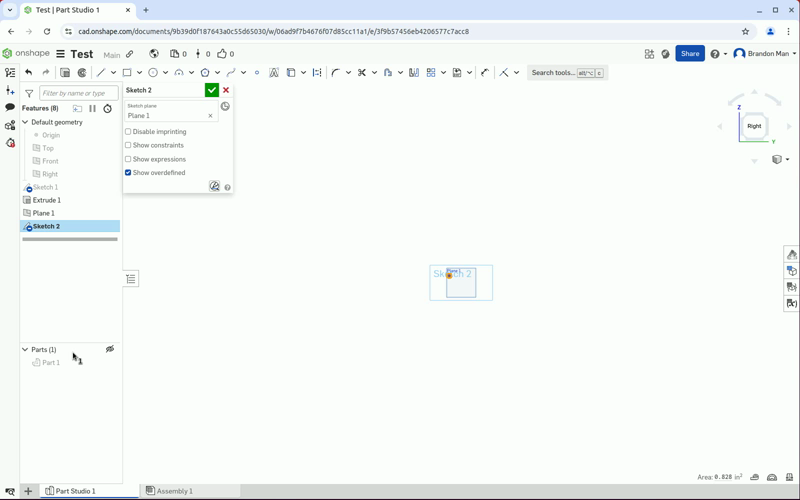
key(shift+y)
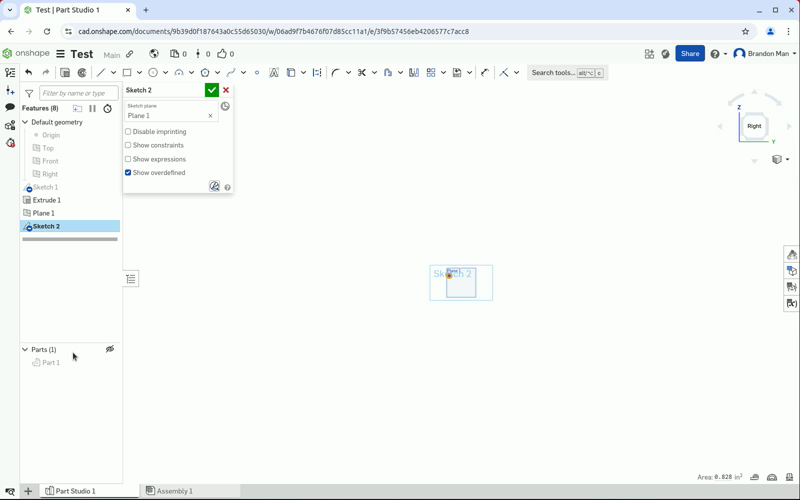
key(shift+e)
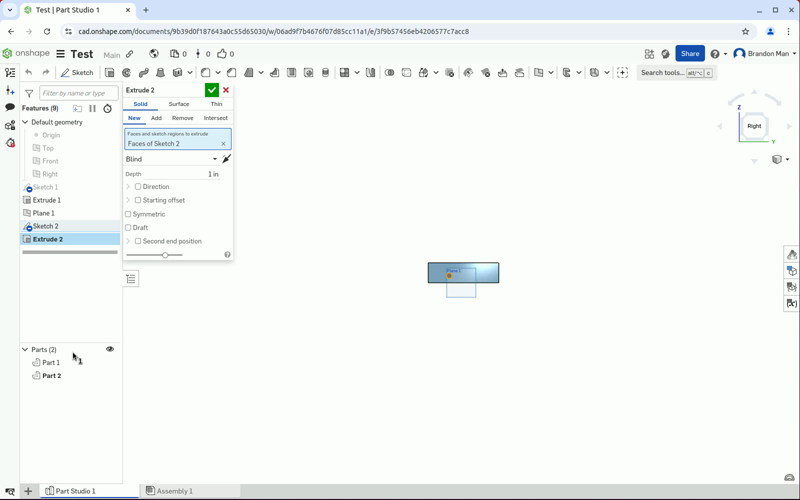
mouse_move(143, 106)
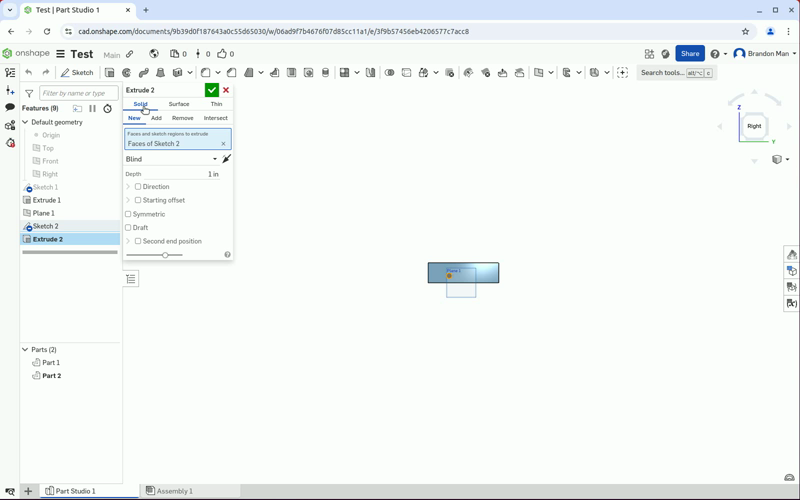
click(143, 106)
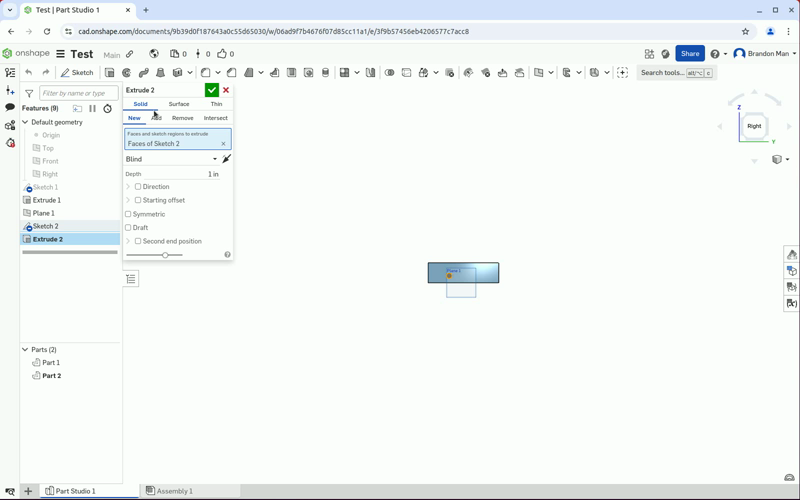
mouse_move(186, 120)
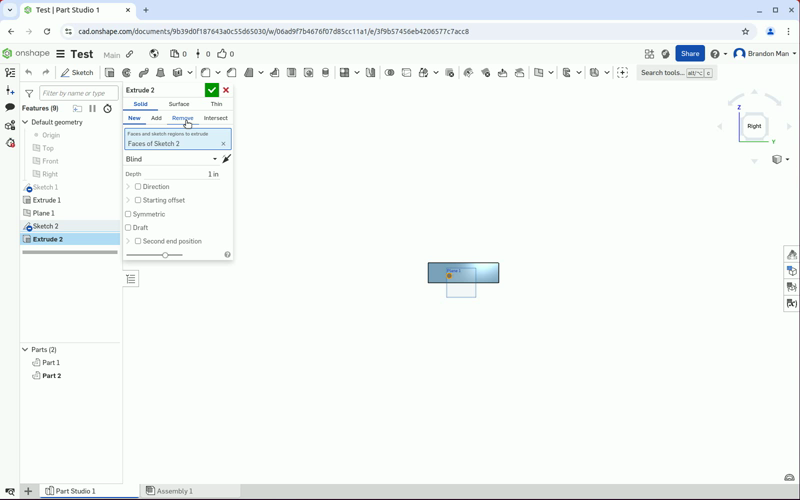
click(186, 120)
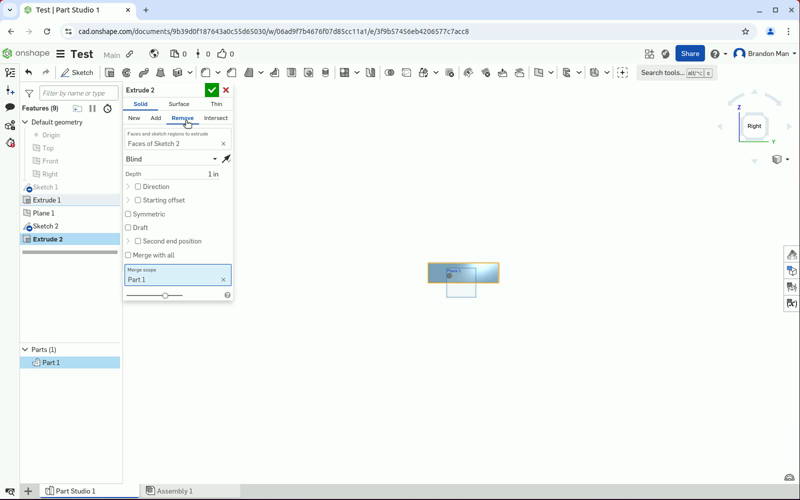
key(tab, 4)
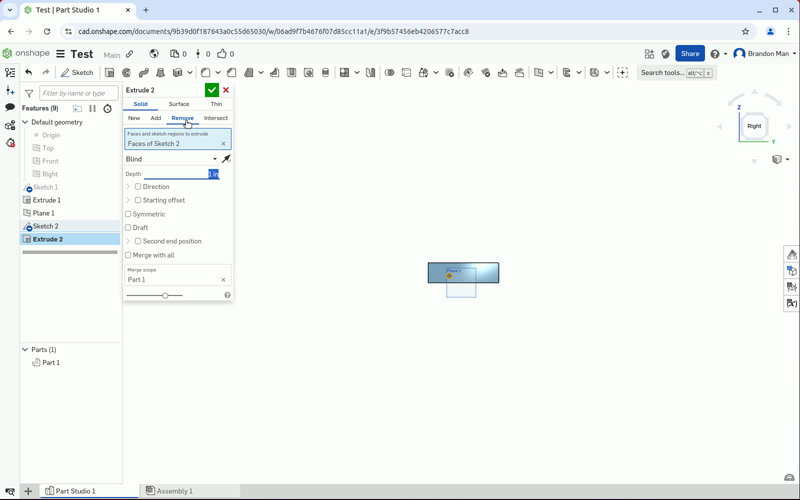
text(9.628)
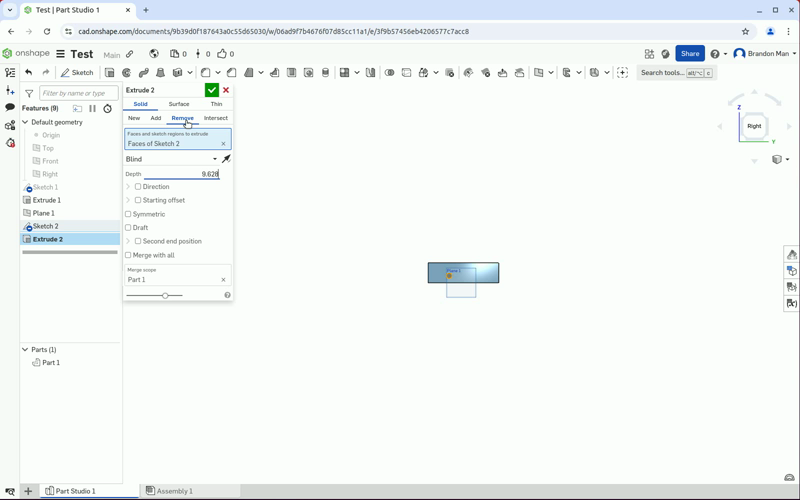
key(tab, 6)
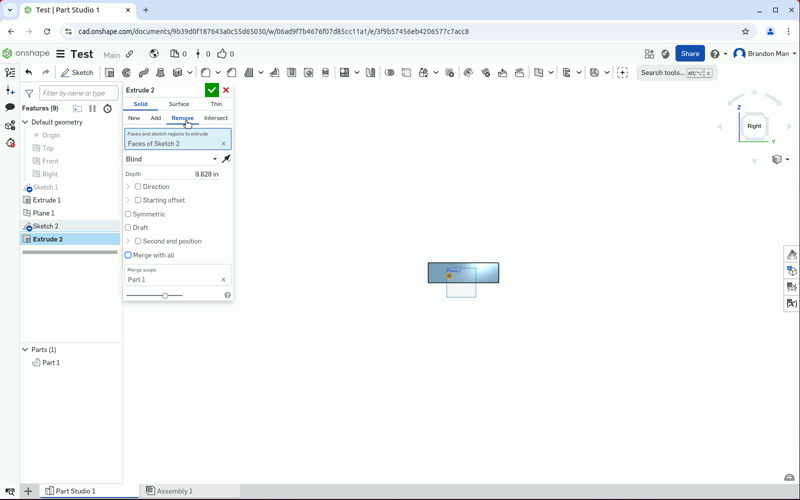
key(space)
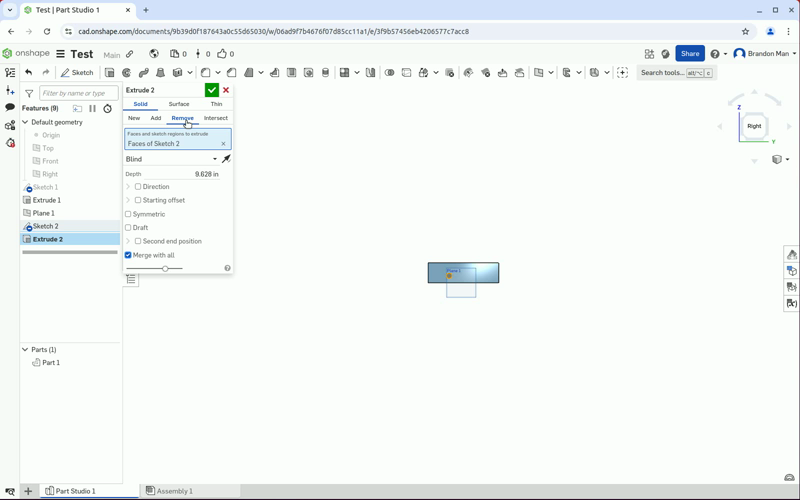
key(enter)
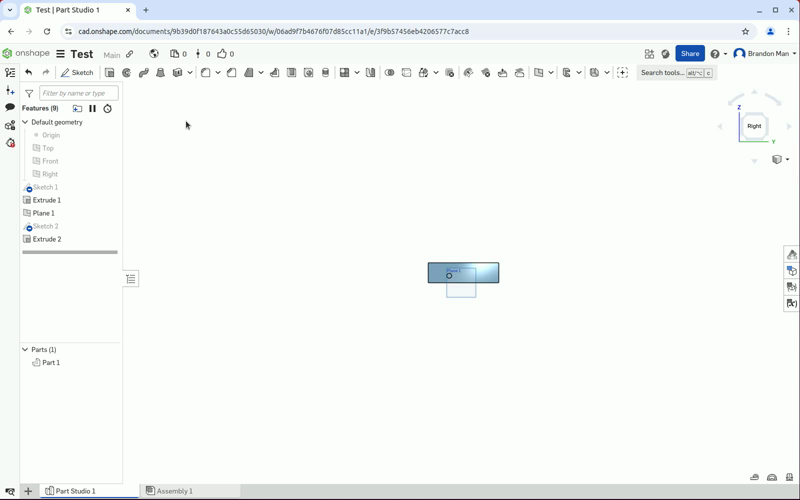
key(shift+h)
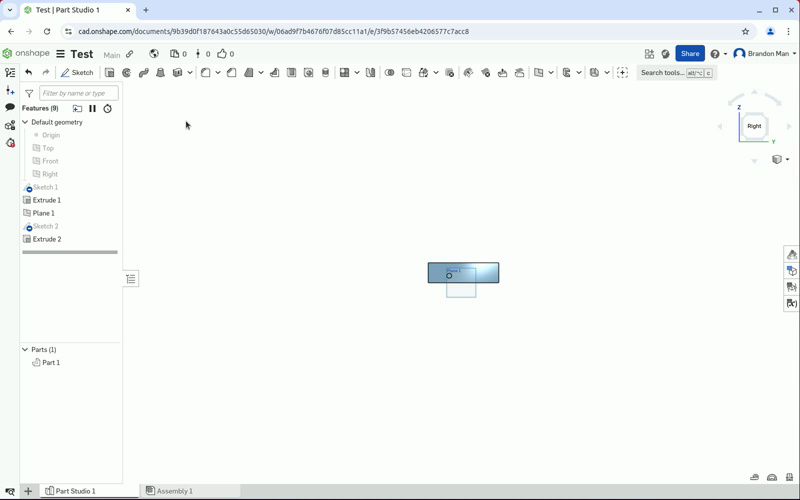
key(shift+h)
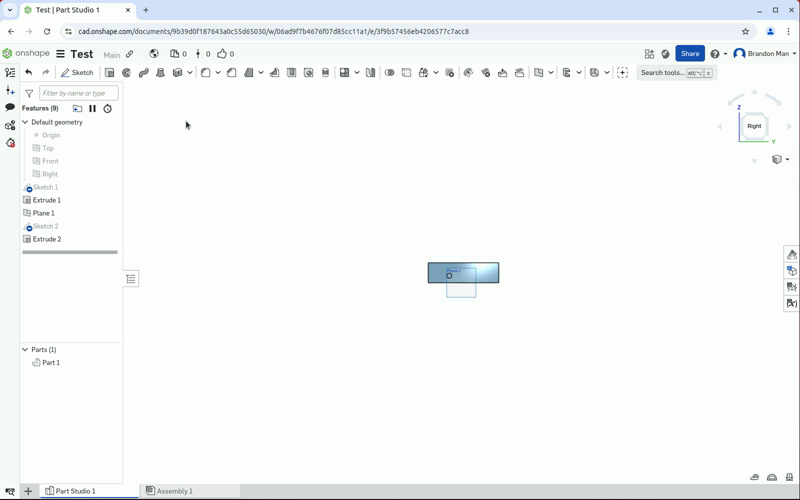
mouse_move(73, 189)
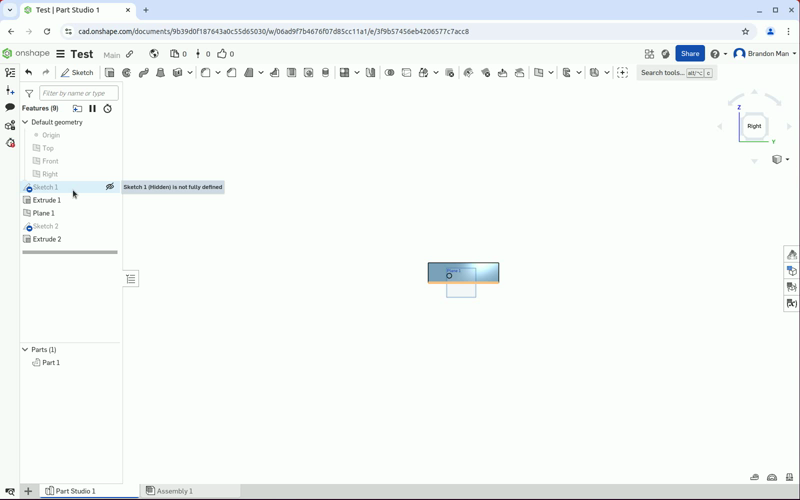
click(73, 189)
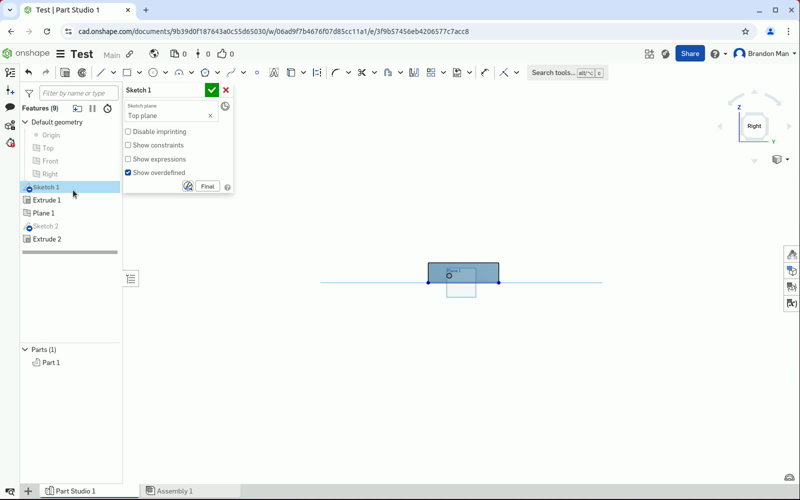
mouse_move(229, 92)
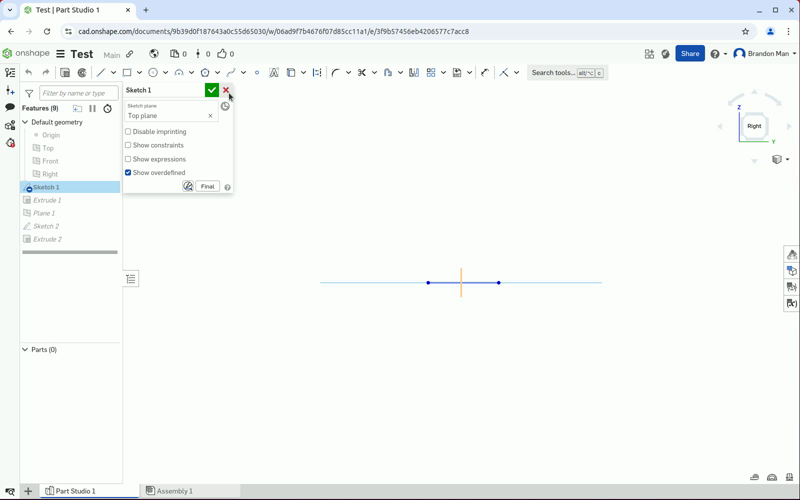
click(229, 92)
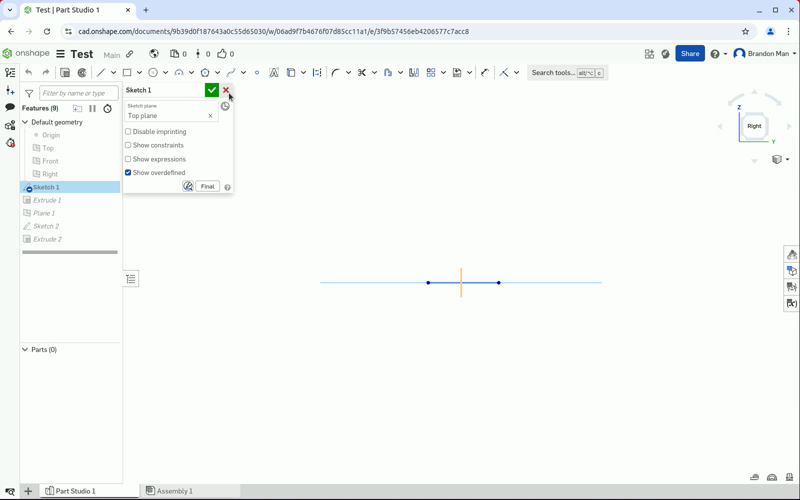
key(shift+s)
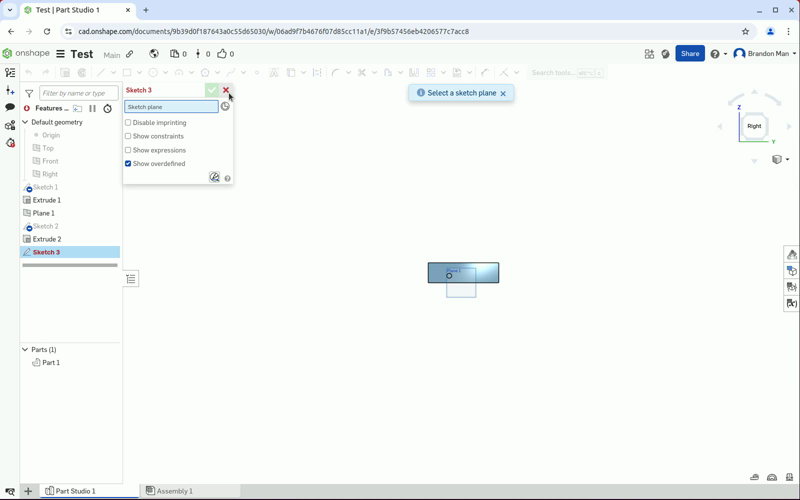
mouse_move(73, 215)
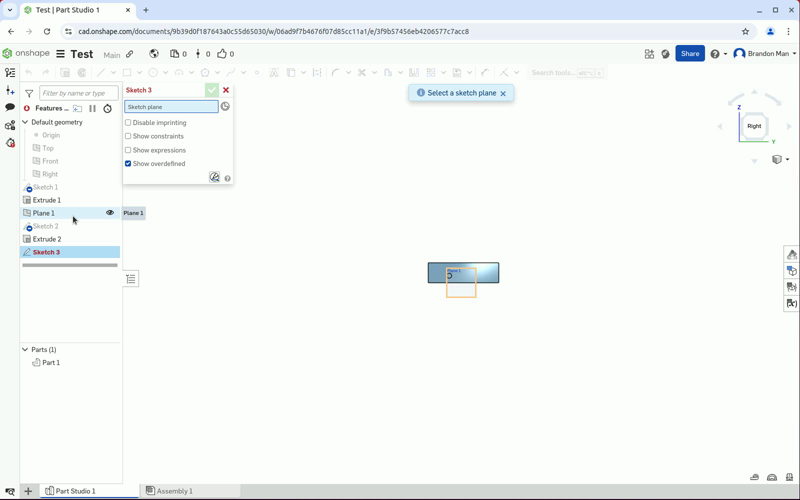
click(73, 215)
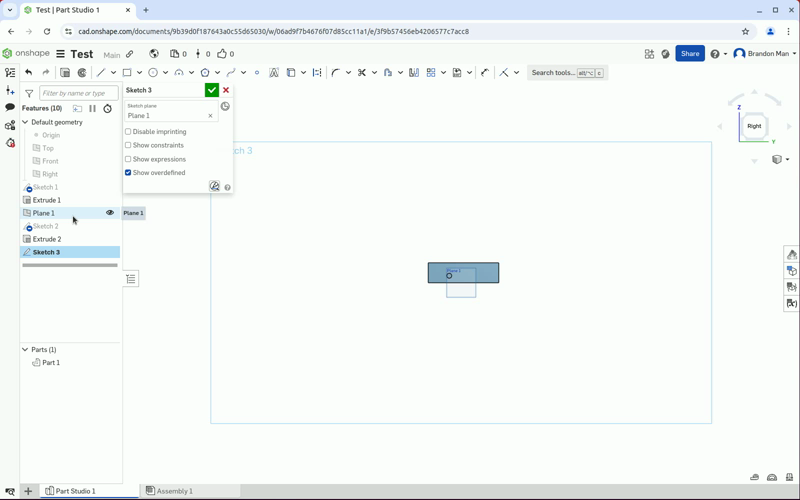
mouse_move(73, 352)
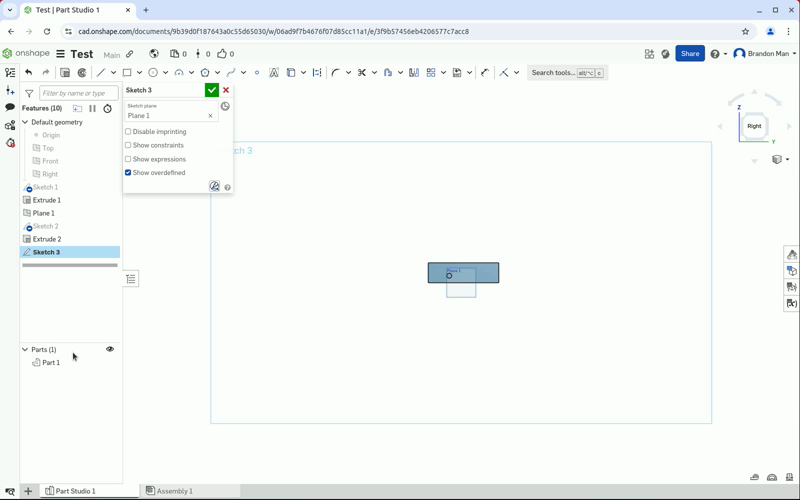
key(y)
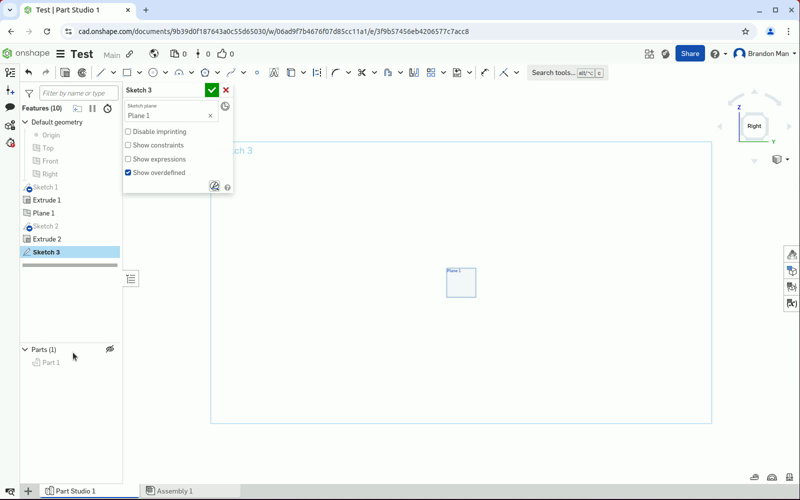
key(c)
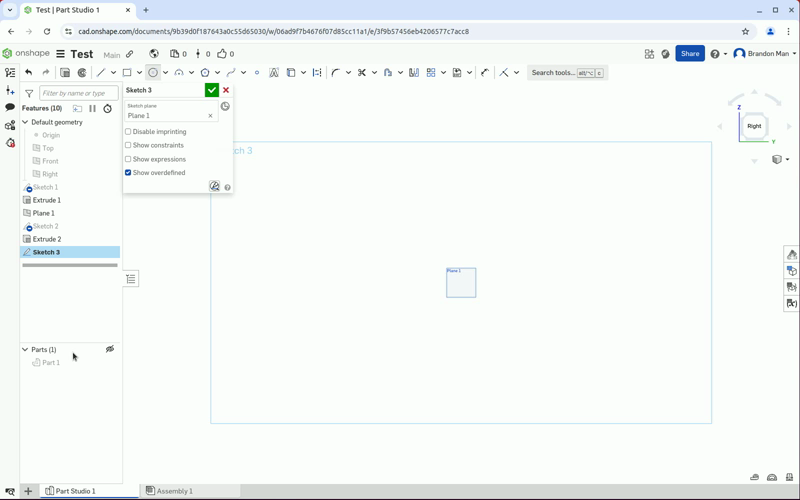
key_down(shift)
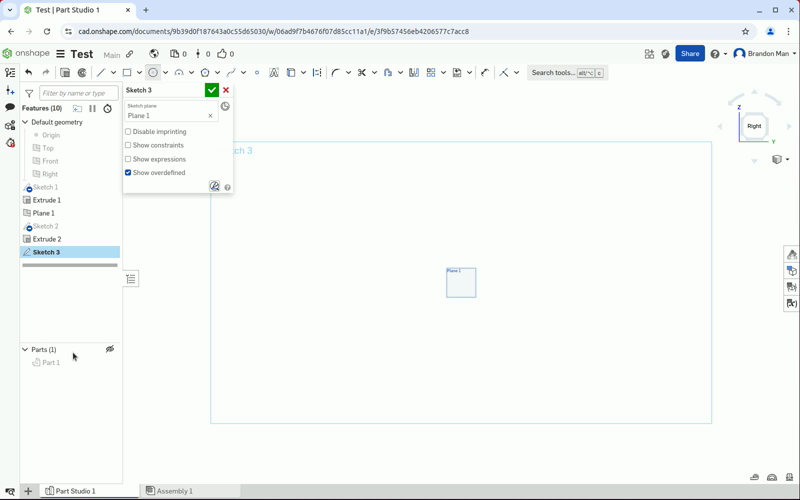
mouse_move(479, 275)
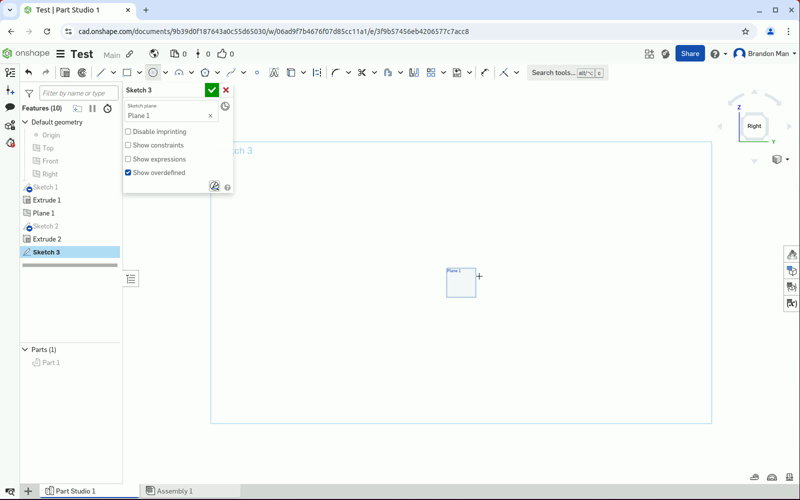
click(479, 275)
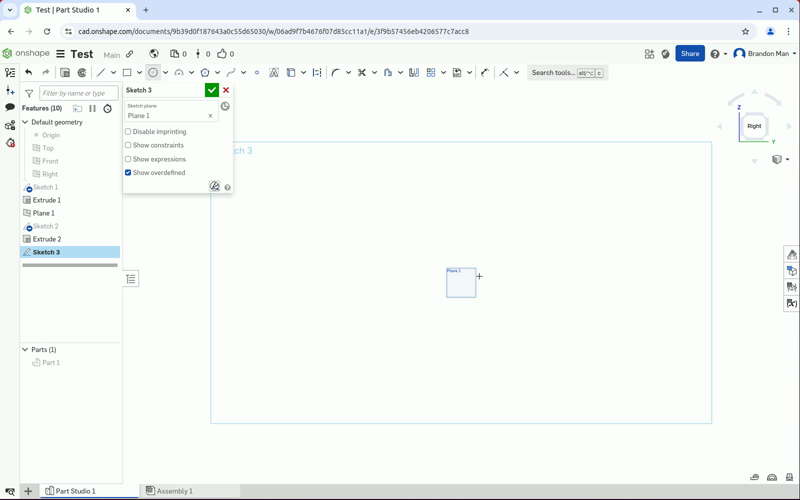
key_up(shift)
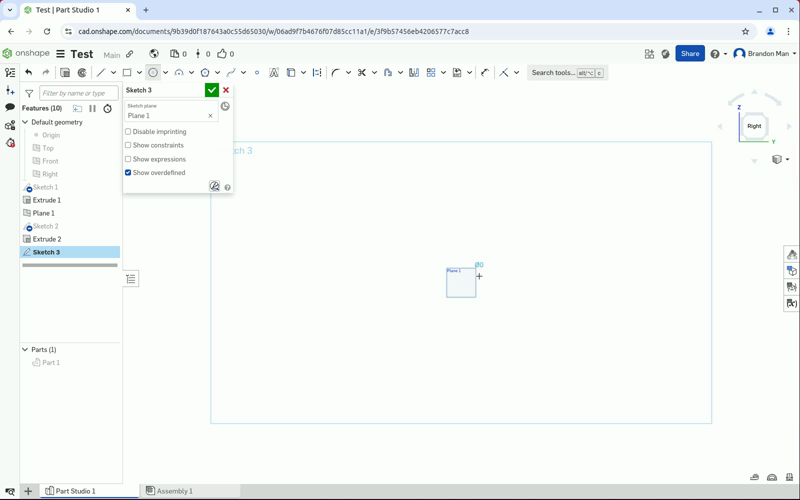
mouse_move(481, 275)
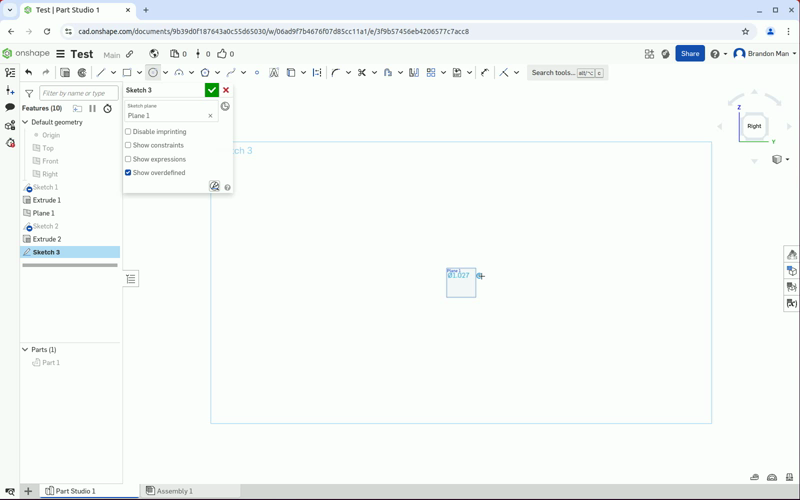
scroll(6)
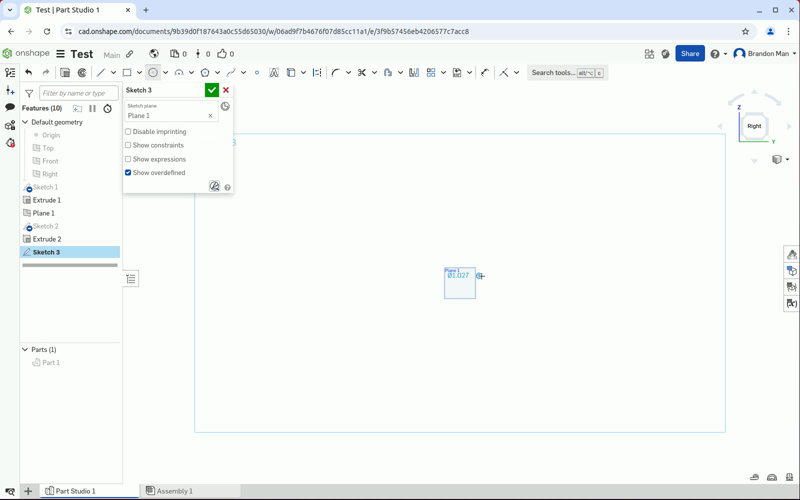
scroll(6)
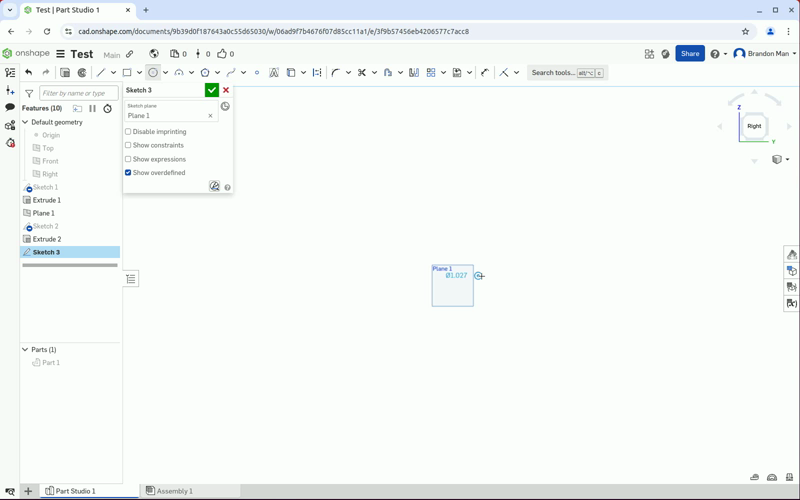
scroll(6)
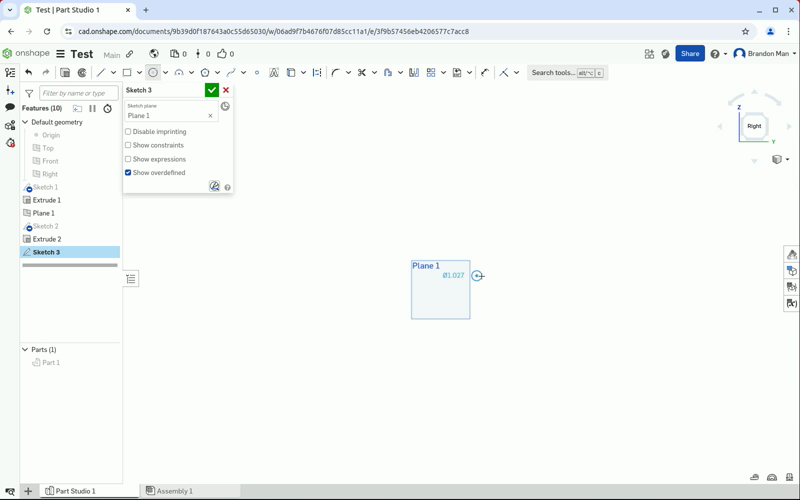
scroll(6)
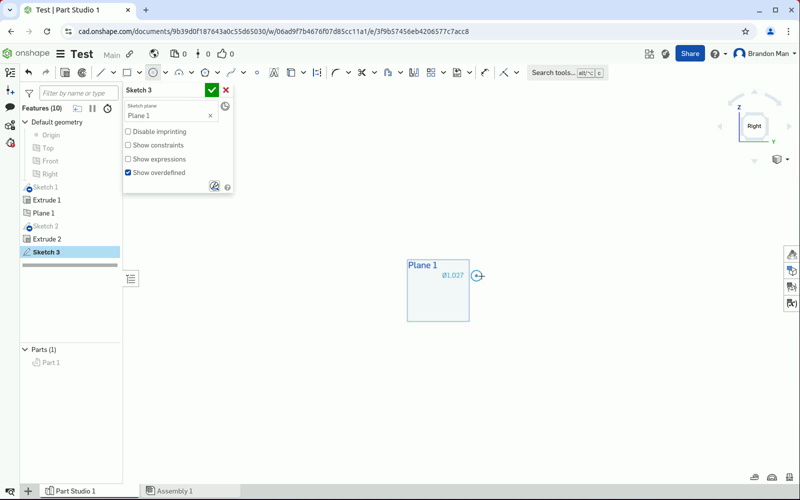
scroll(6)
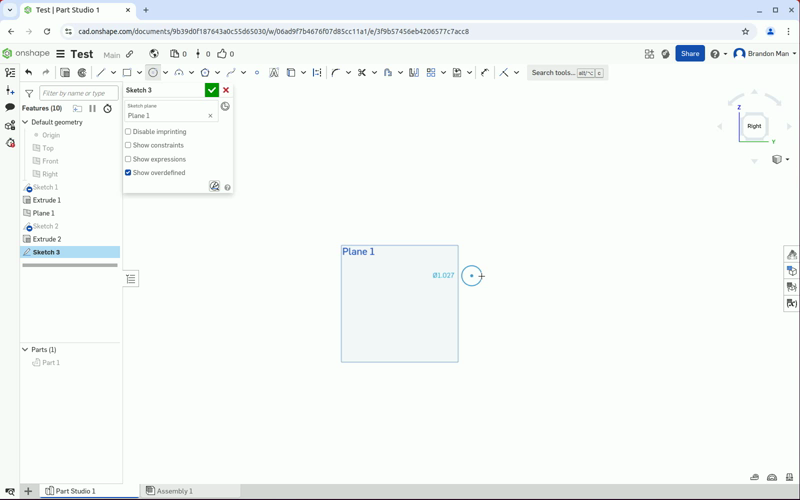
scroll(6)
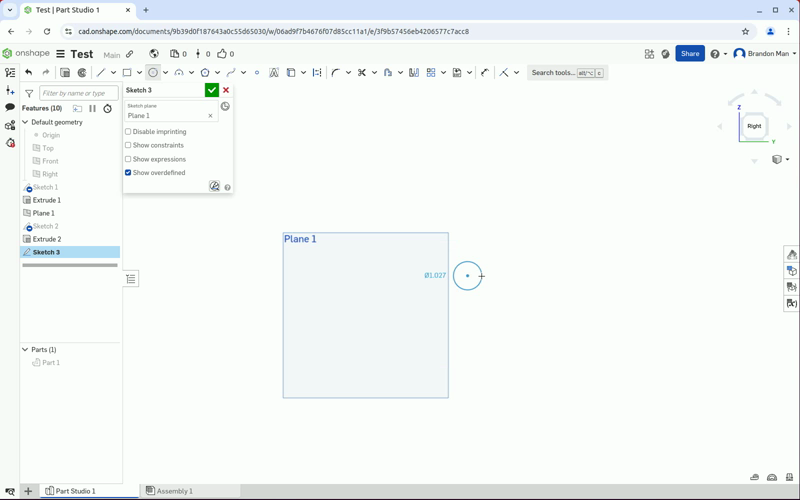
scroll(6)
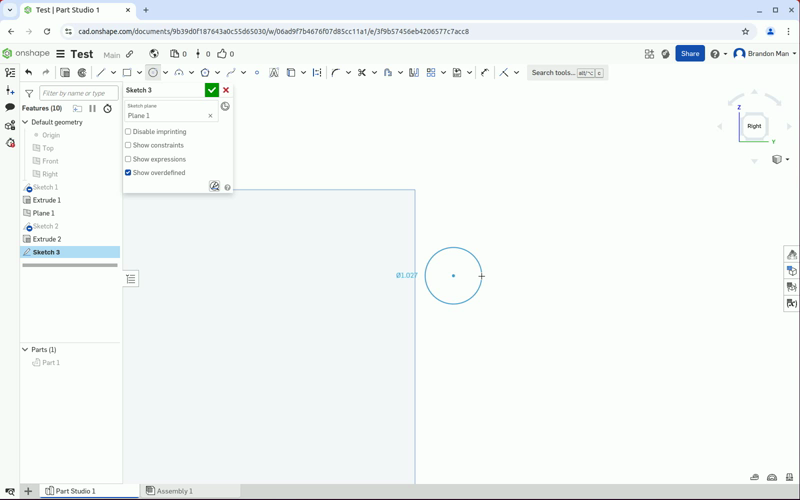
click(481, 275)
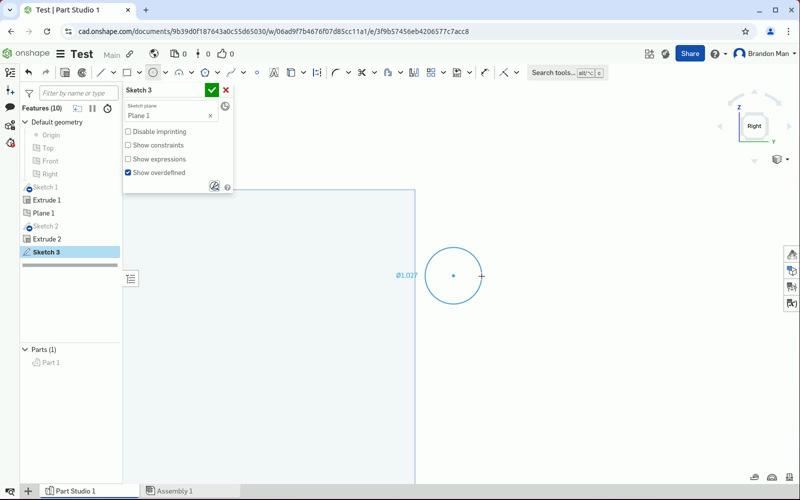
scroll(-6)
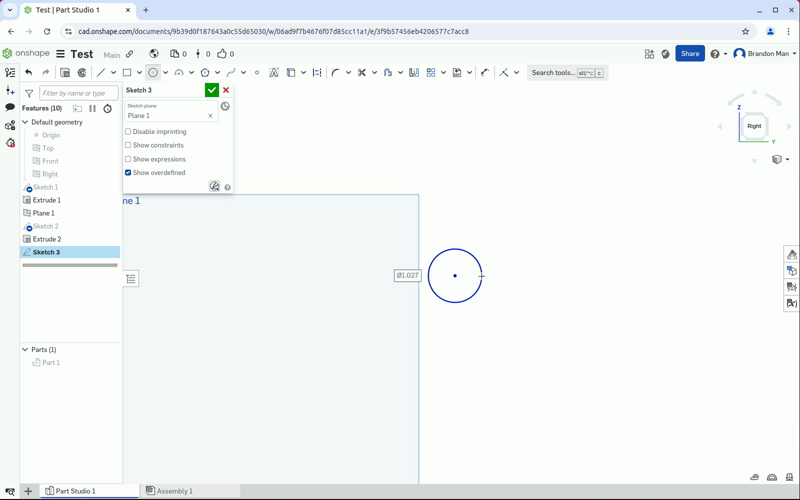
scroll(-6)
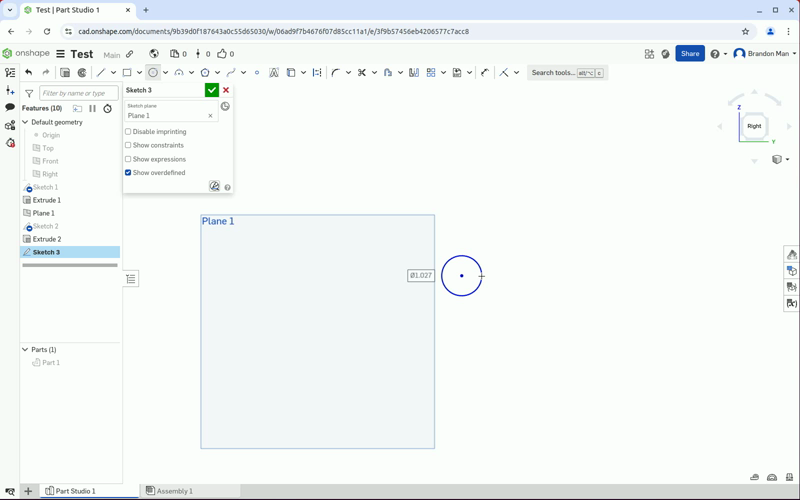
scroll(-6)
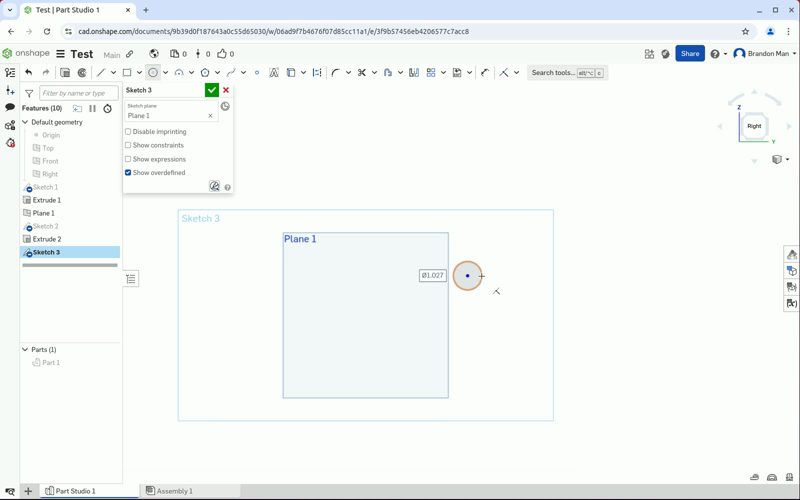
scroll(-6)
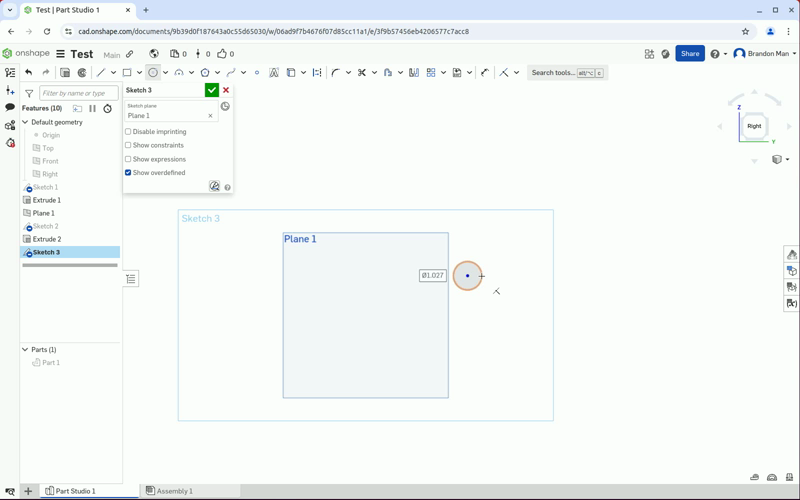
scroll(-6)
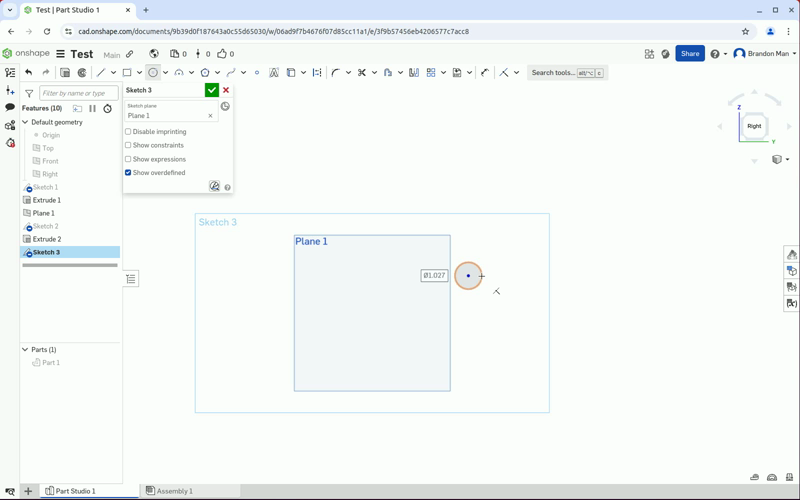
scroll(-6)
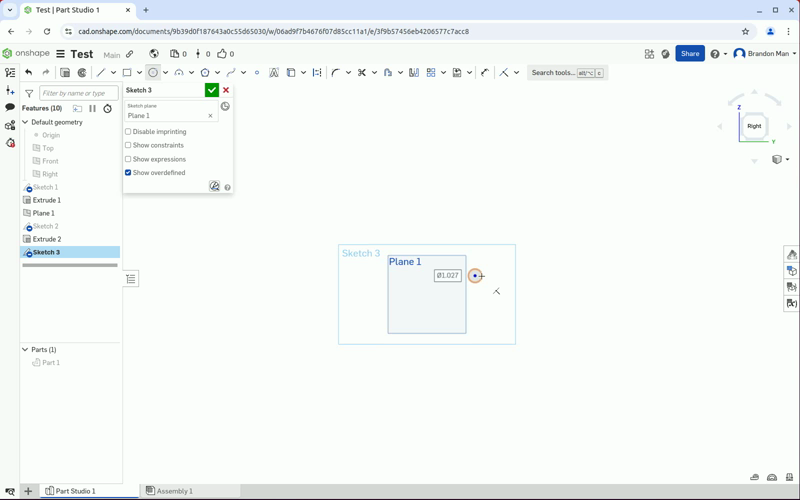
scroll(-6)
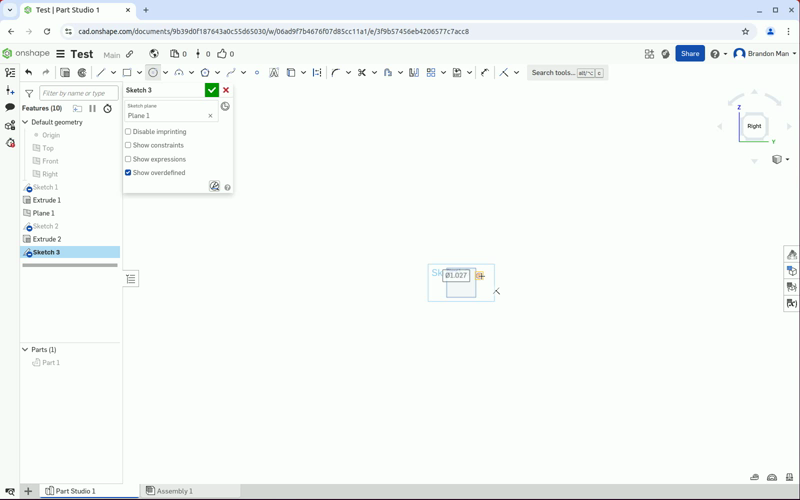
key(esc)
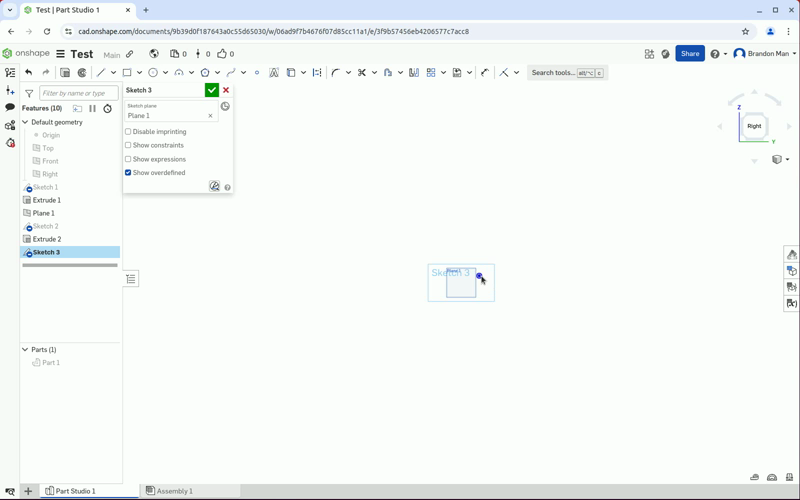
mouse_move(481, 274)
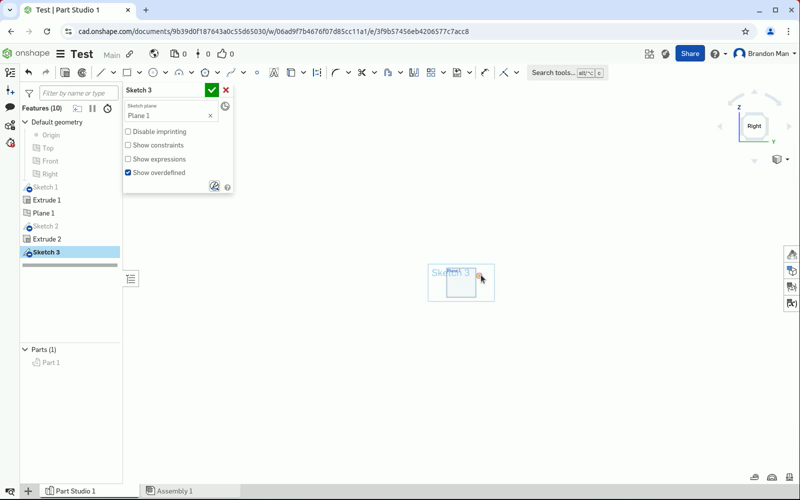
scroll(6)
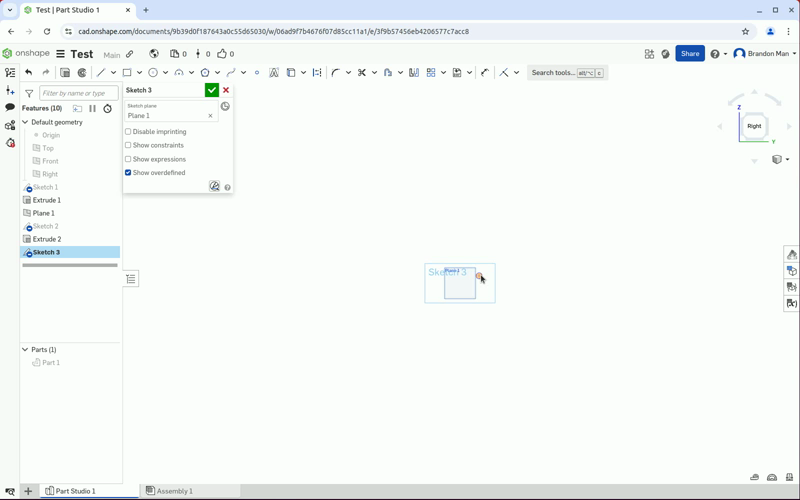
scroll(6)
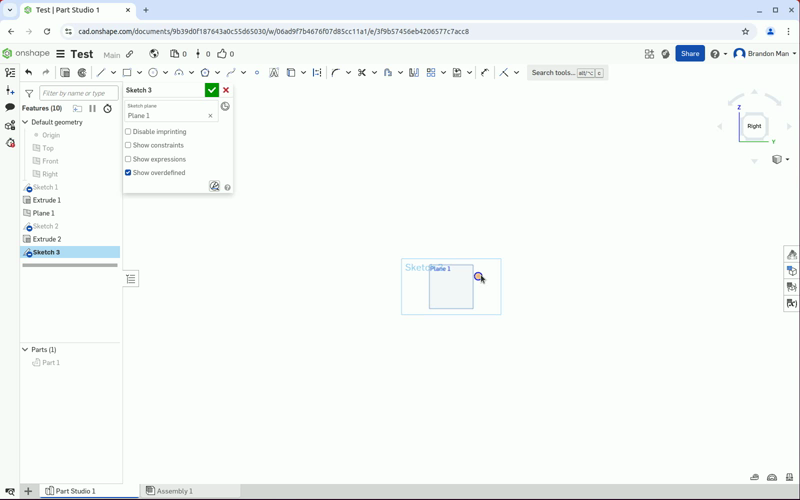
scroll(6)
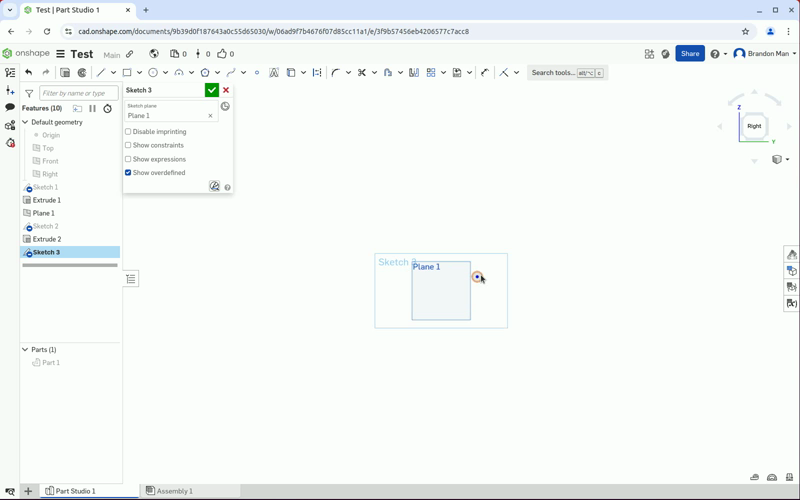
scroll(6)
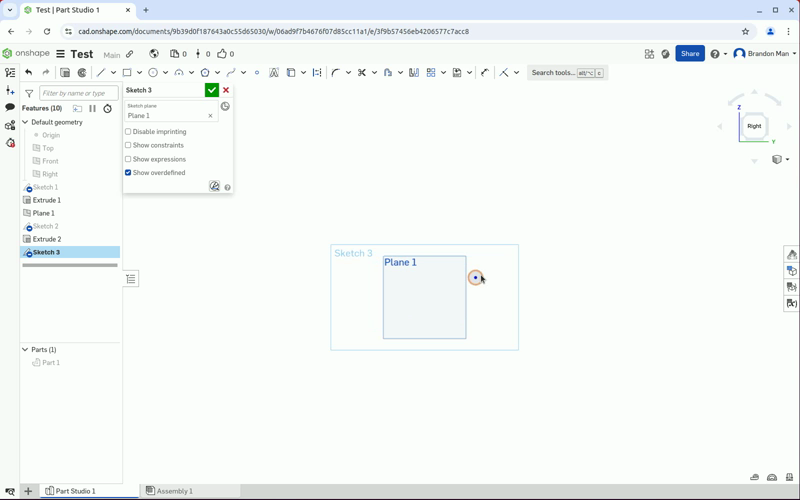
scroll(6)
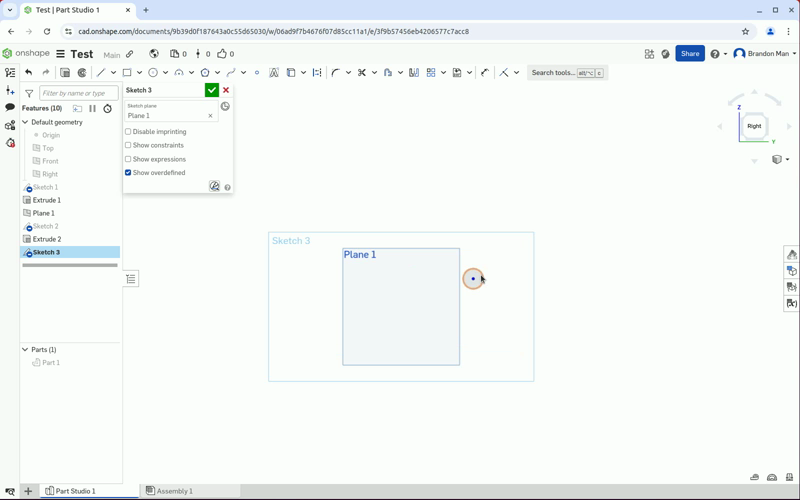
scroll(6)
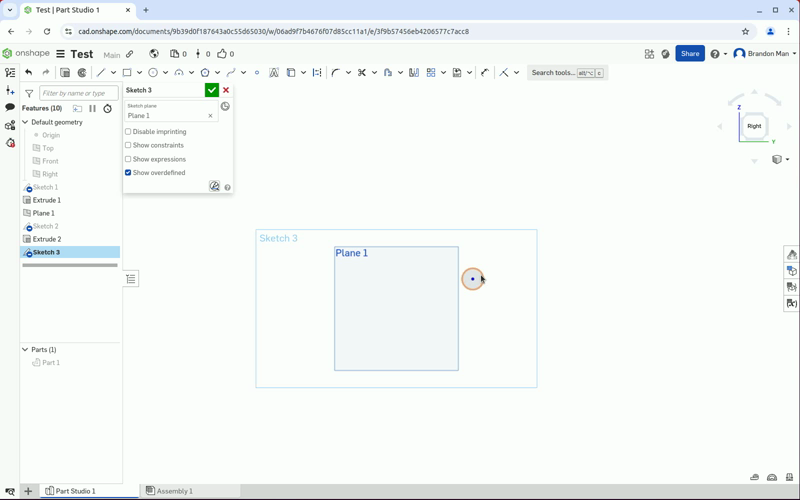
scroll(6)
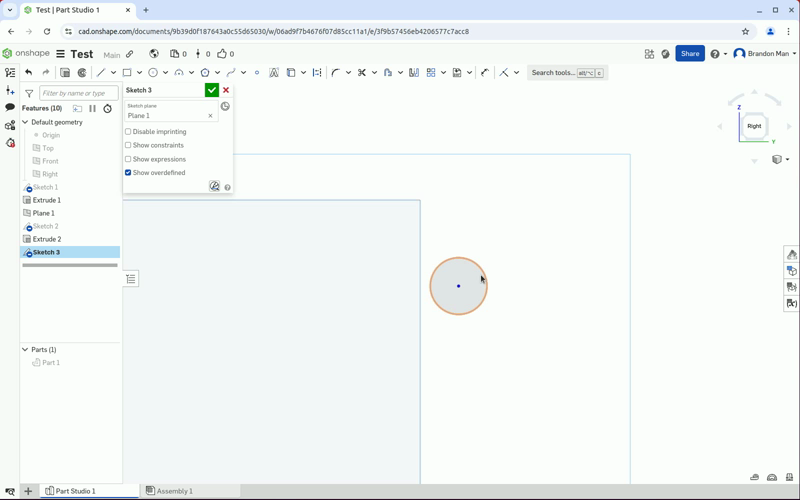
click(481, 274)
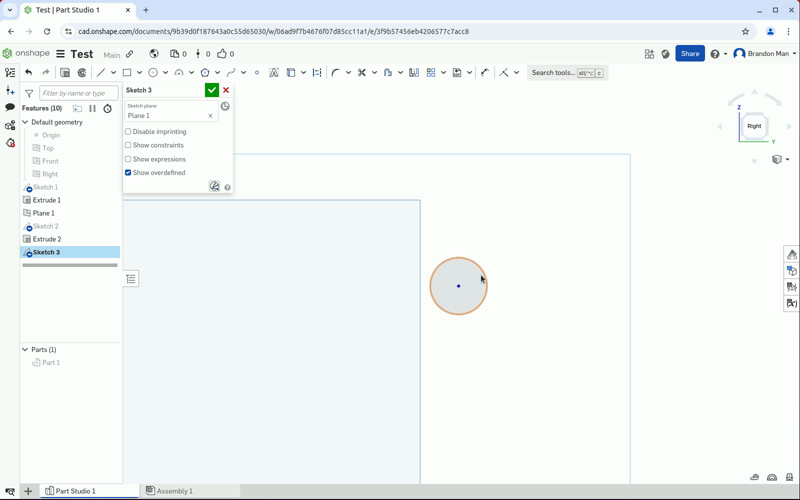
scroll(-6)
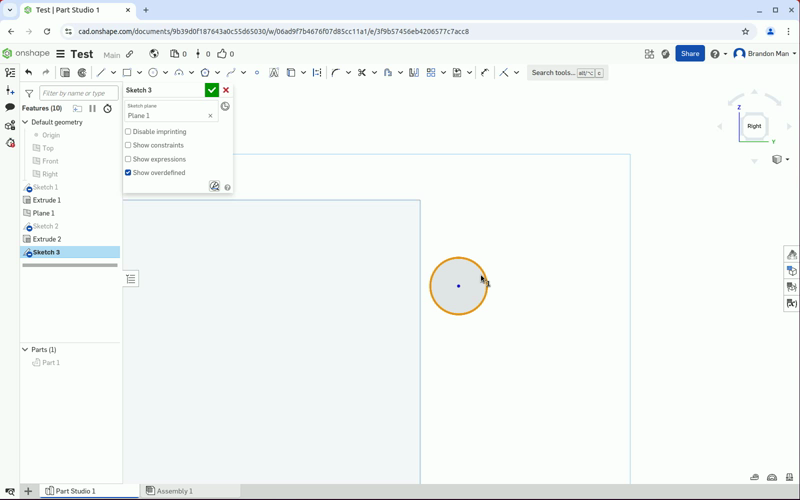
scroll(-6)
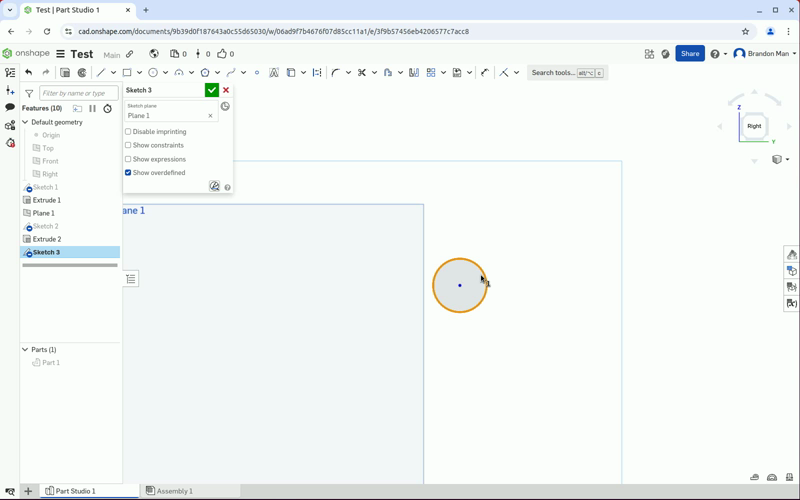
scroll(-6)
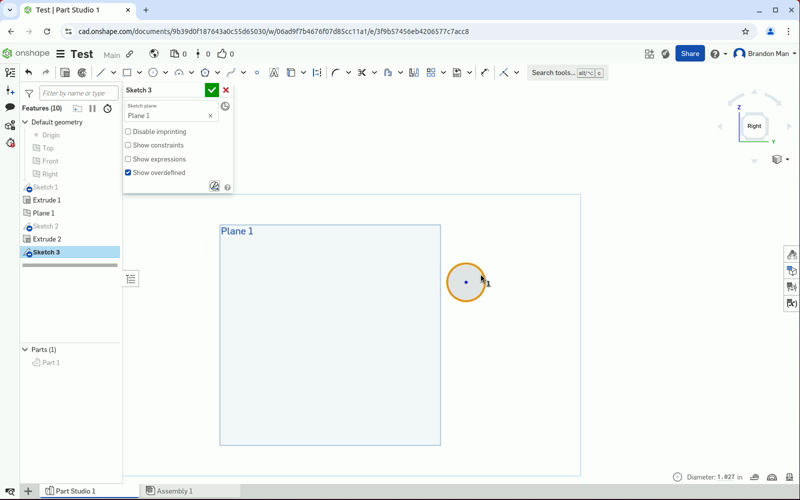
scroll(-6)
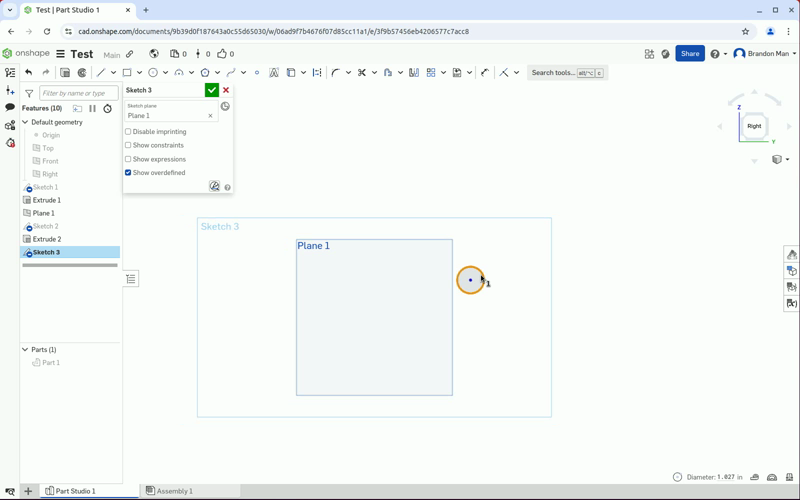
scroll(-6)
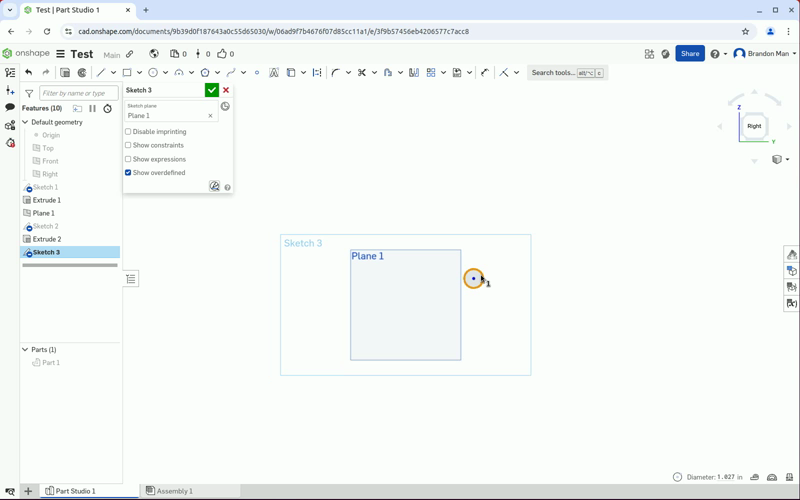
scroll(-6)
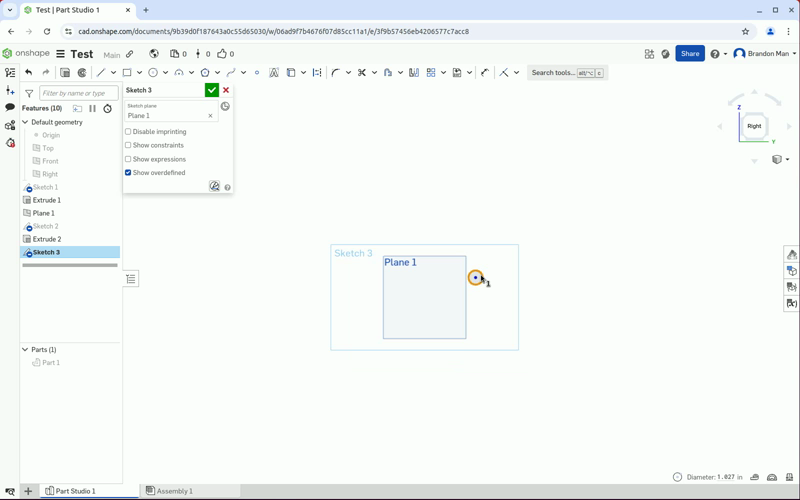
scroll(-6)
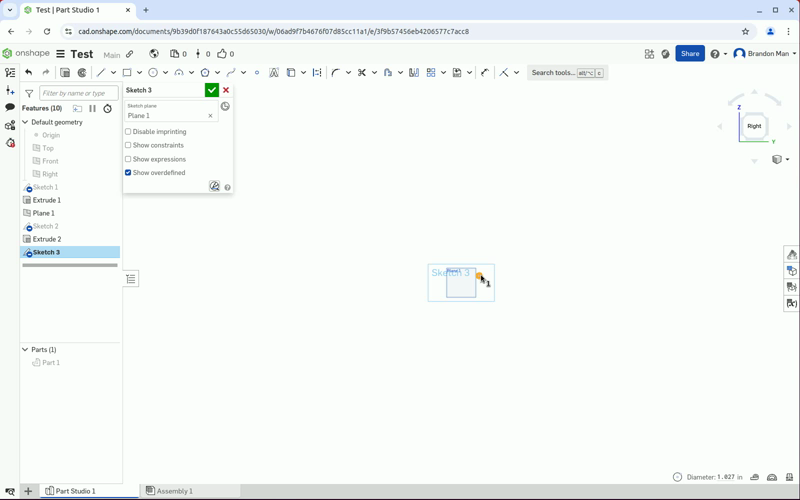
mouse_move(73, 352)
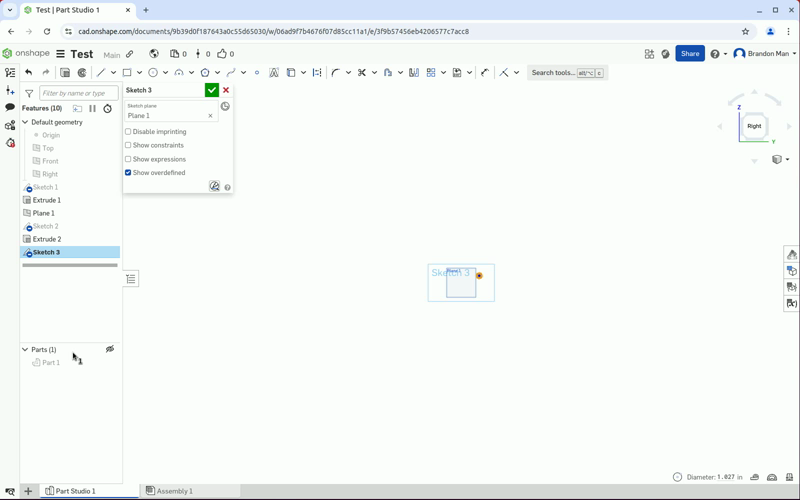
key(shift+y)
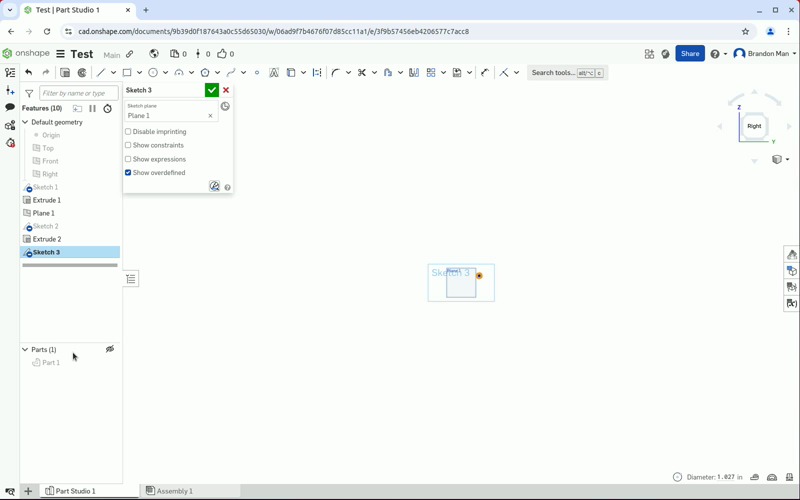
key(shift+e)
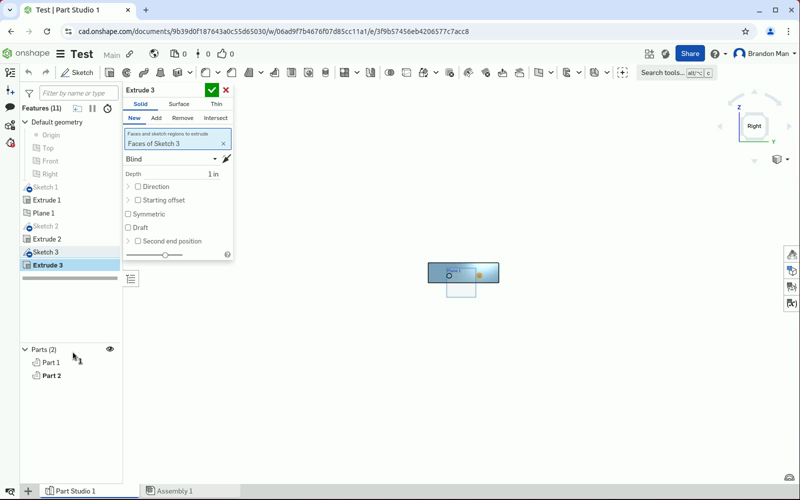
mouse_move(143, 106)
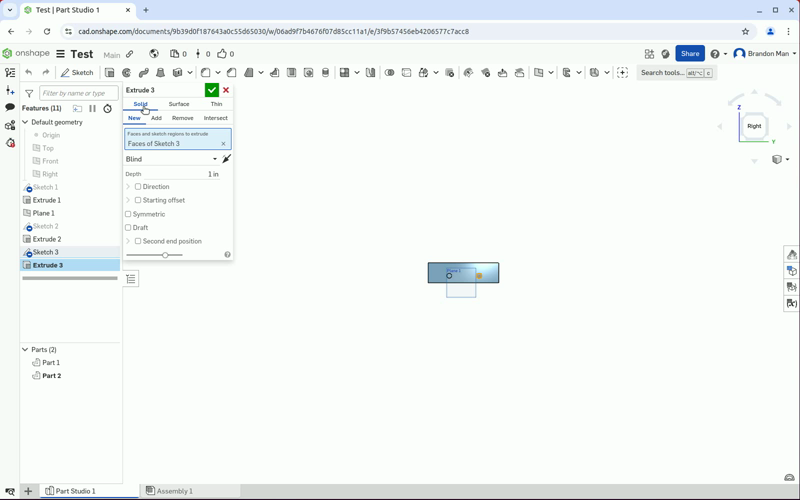
click(143, 106)
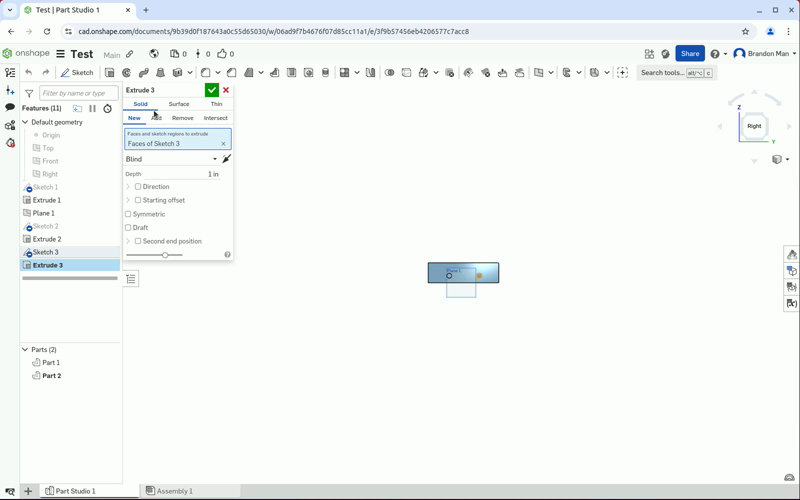
mouse_move(186, 120)
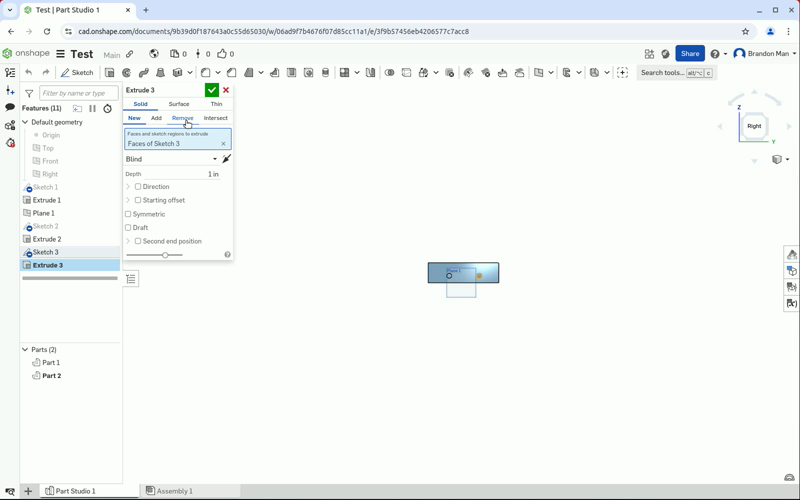
click(186, 120)
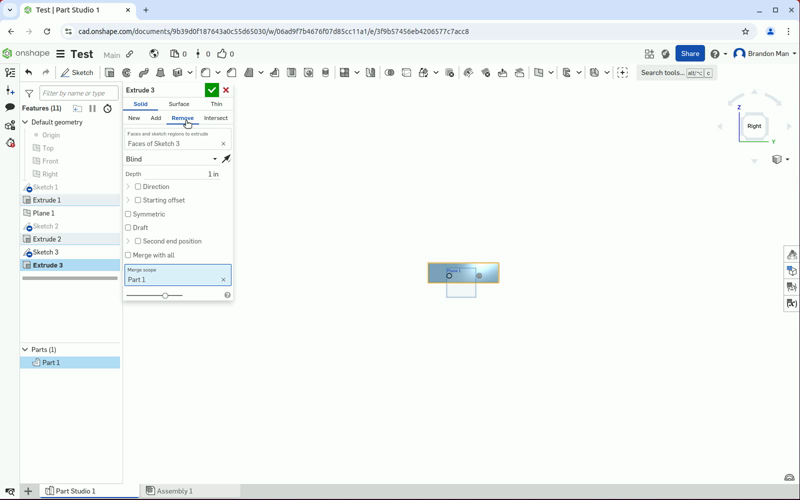
key(tab, 4)
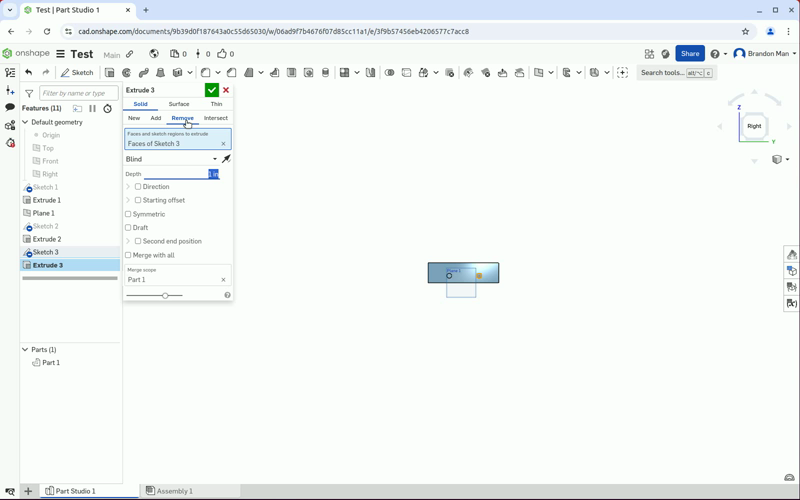
text(9.628)
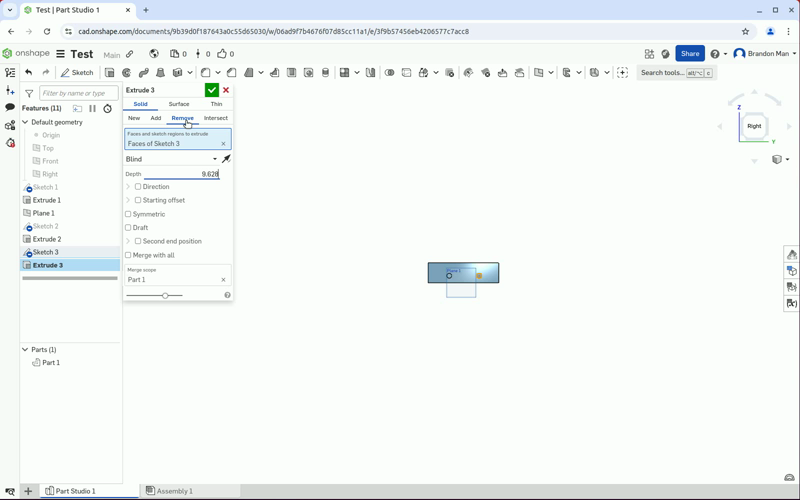
key(tab, 6)
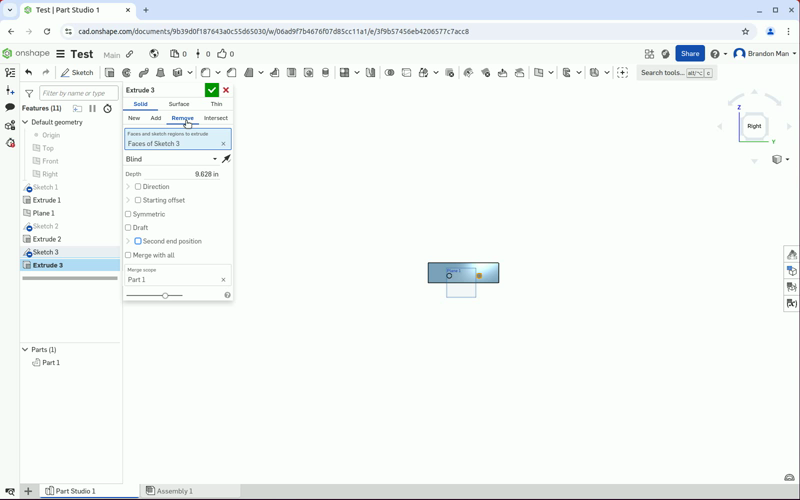
key(space)
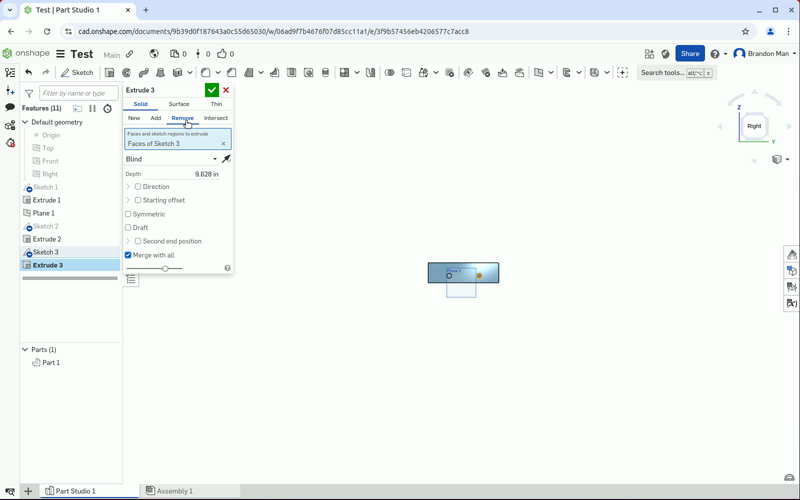
key(enter)
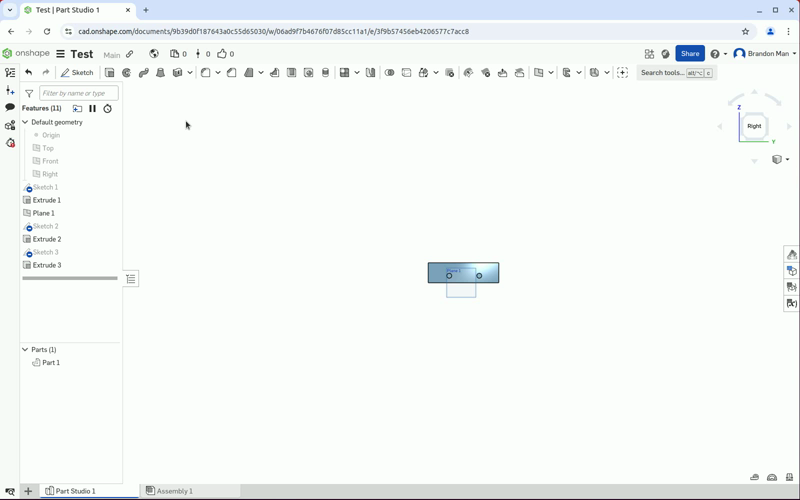
key(shift+h)
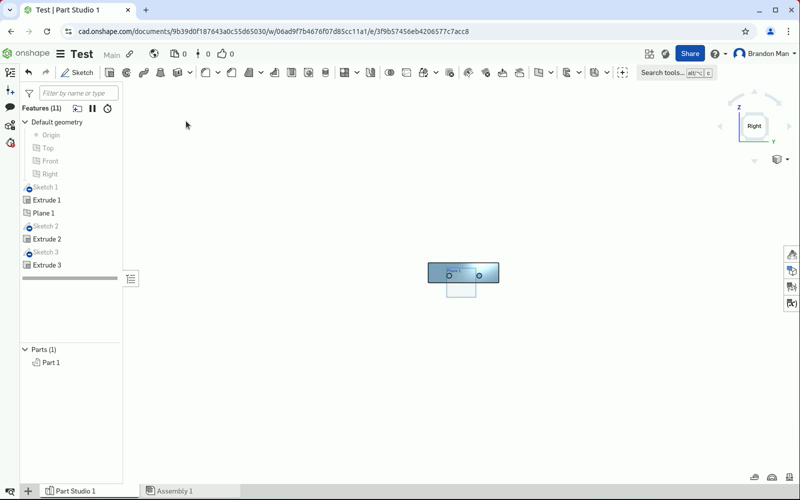
key(shift+h)
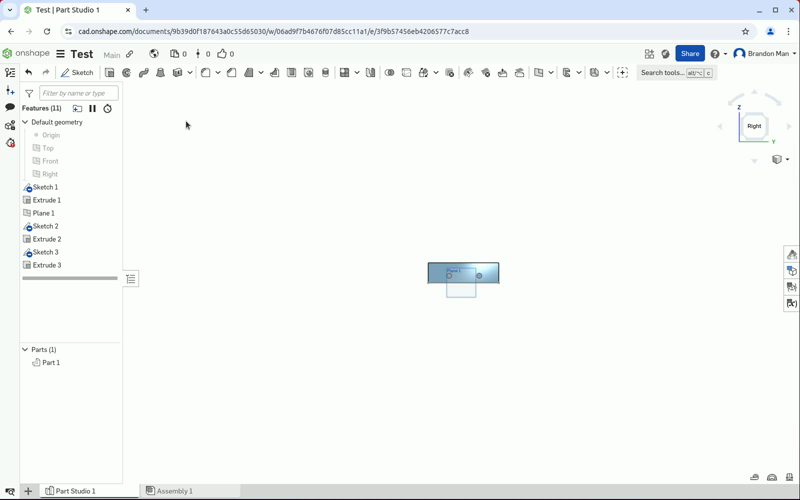
key(shift+7)
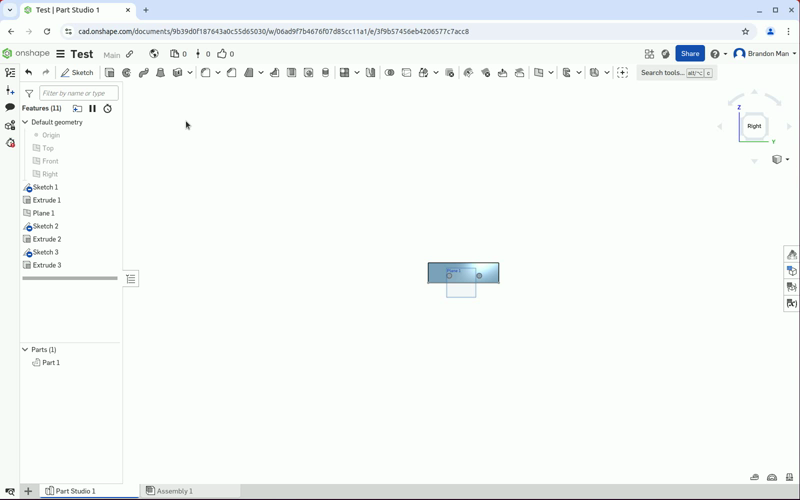
key(right, 2)
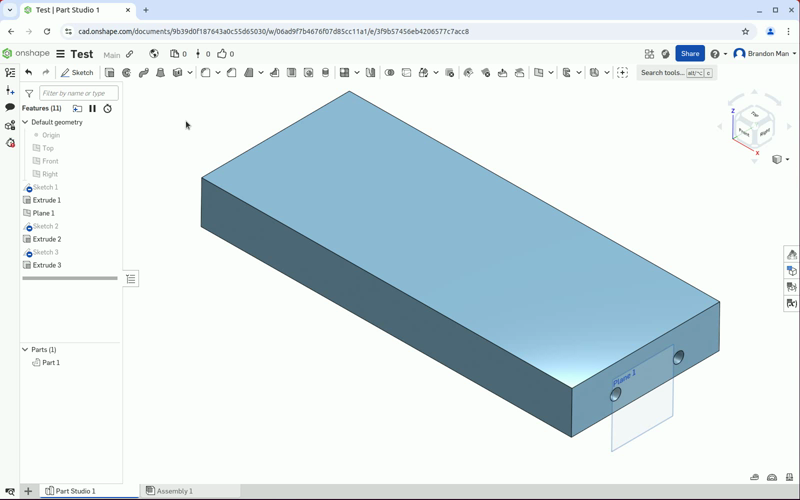
key(down, 2)
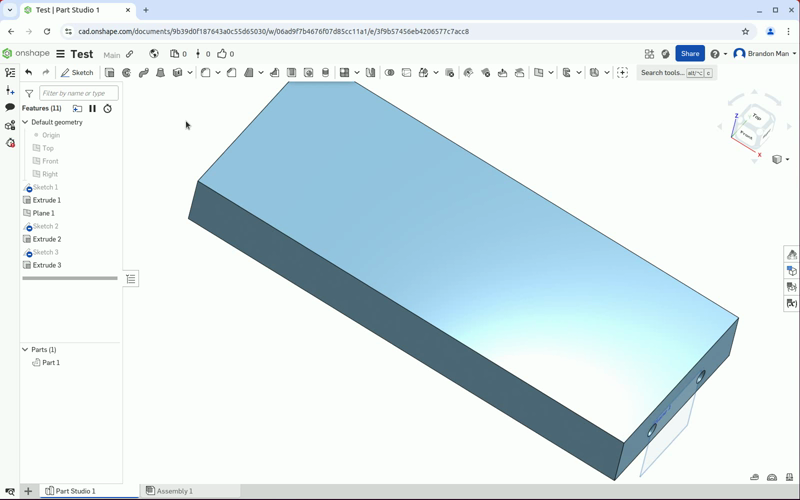
key(up, 2)
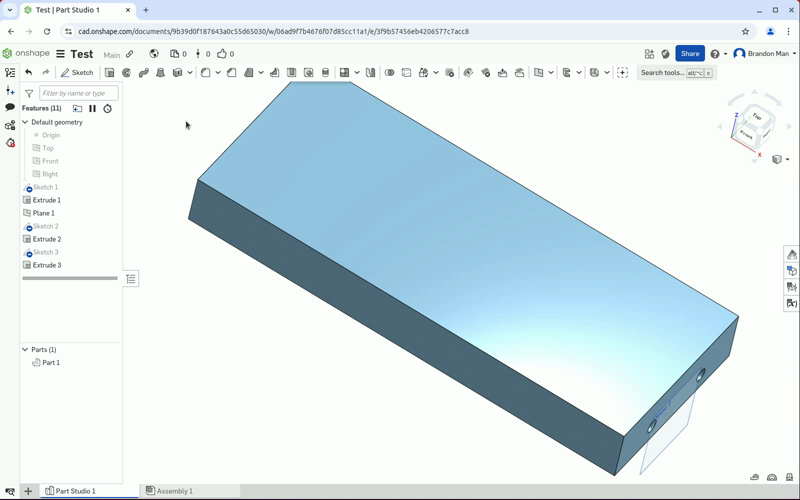
key(left, 2)
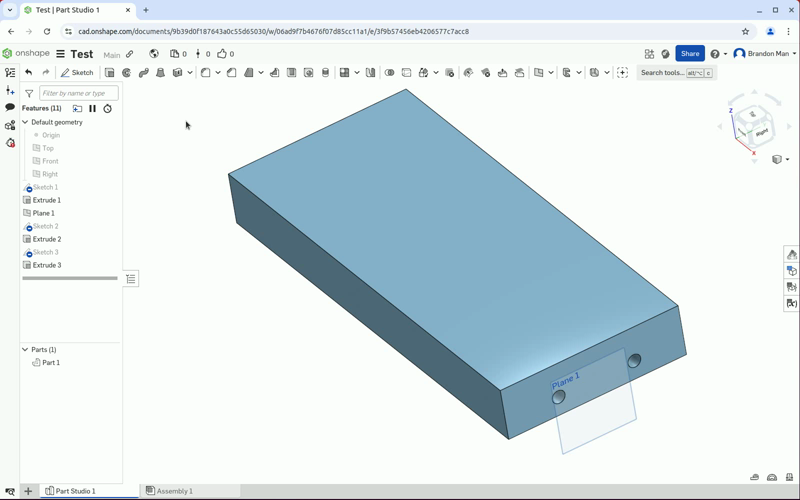
mouse_move(73, 189)
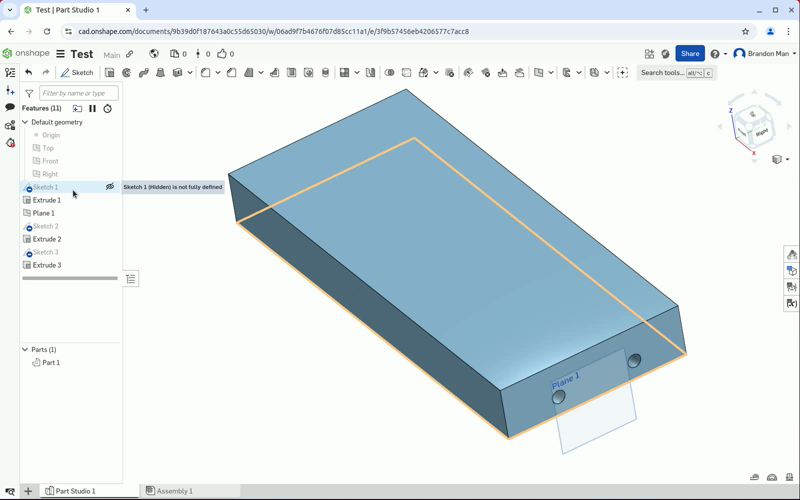
click(73, 189)